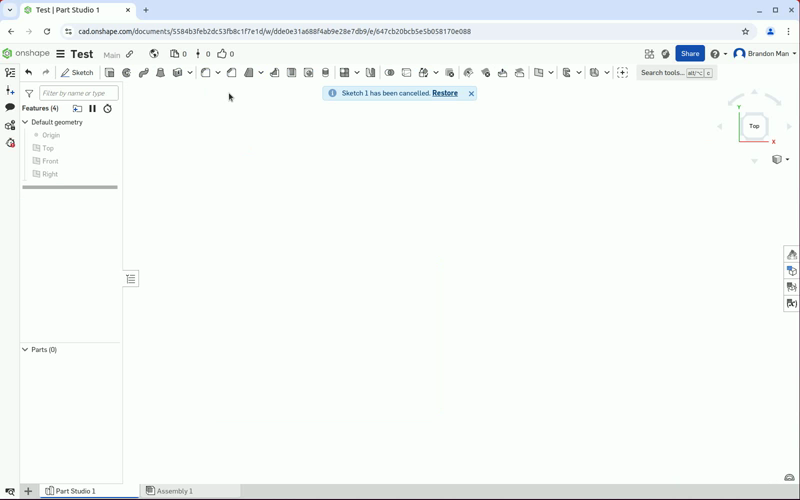
key(shift+h)
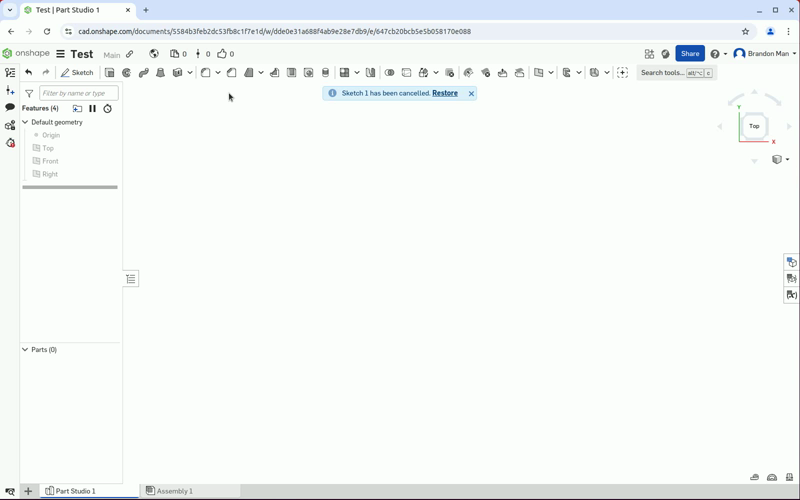
mouse_move(73, 352)
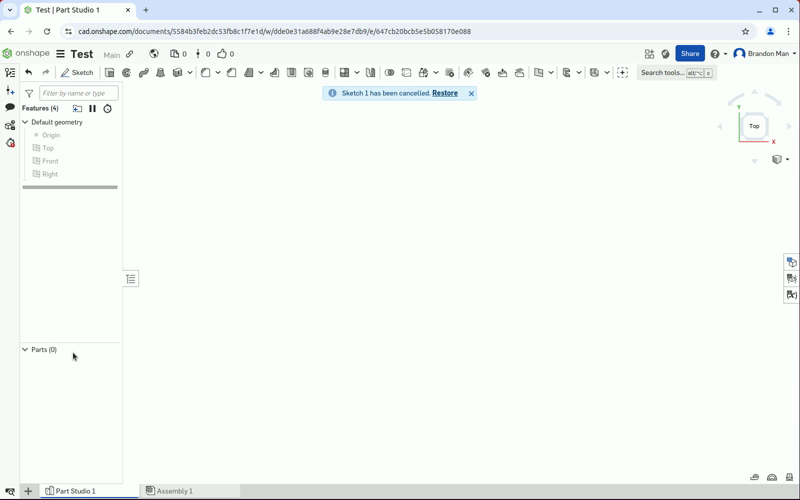
key(y)
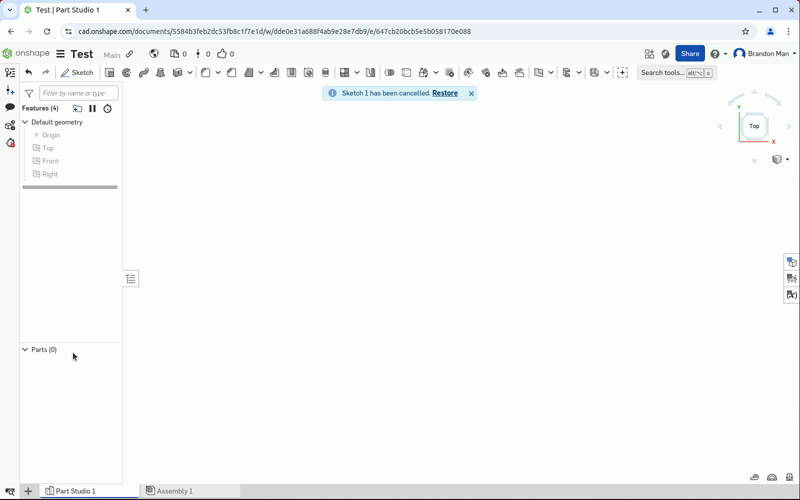
key(shift+p)
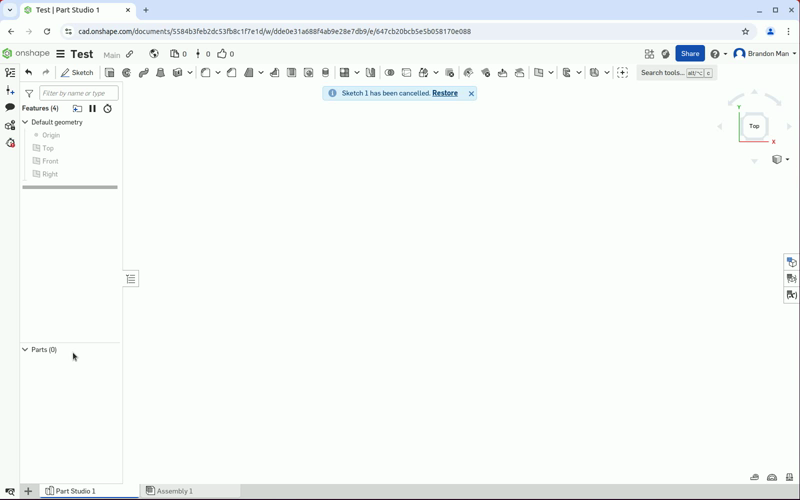
key(space)
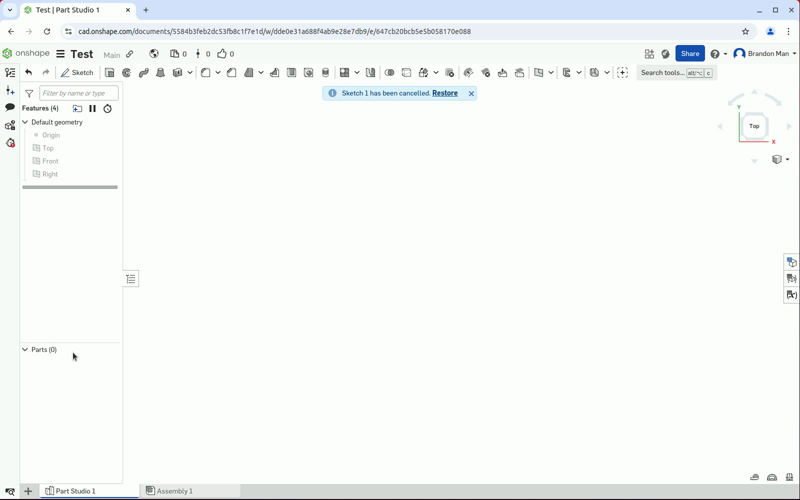
key_down(shift)
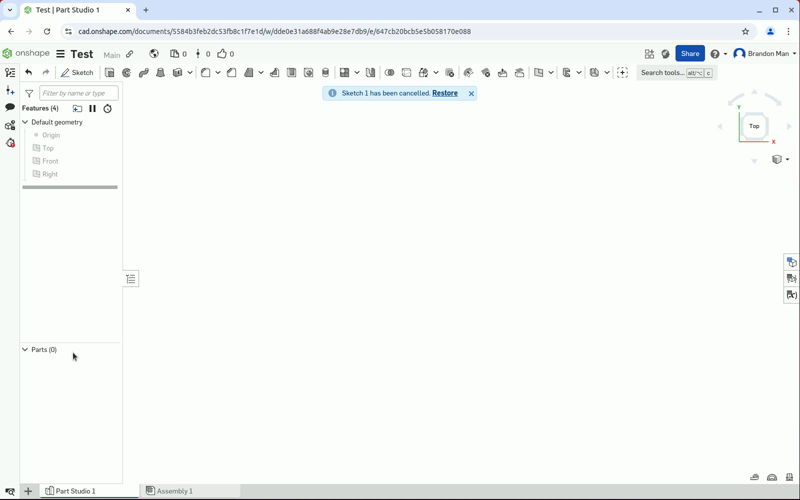
key(up)
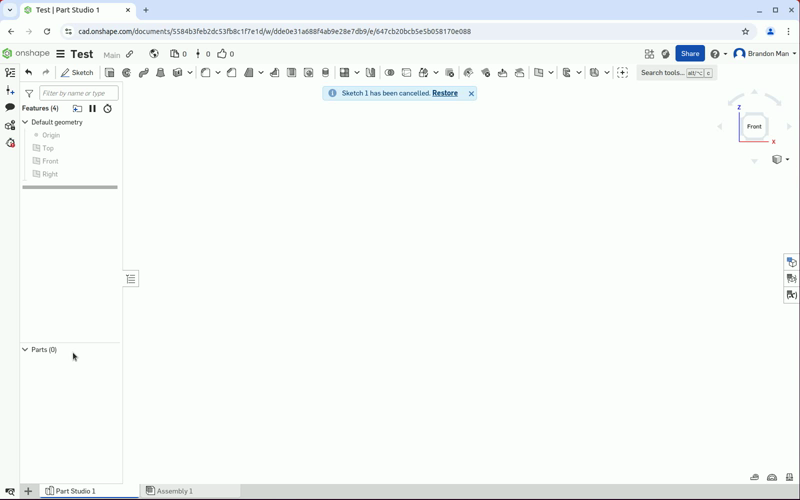
key_up(shift)
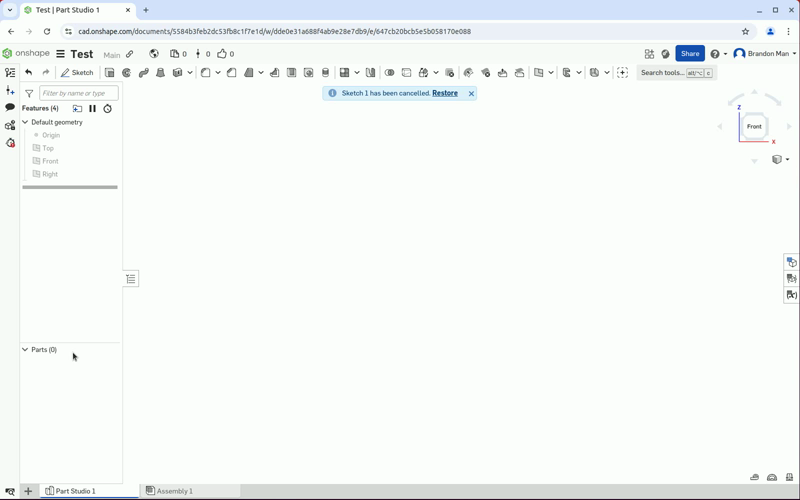
mouse_move(73, 352)
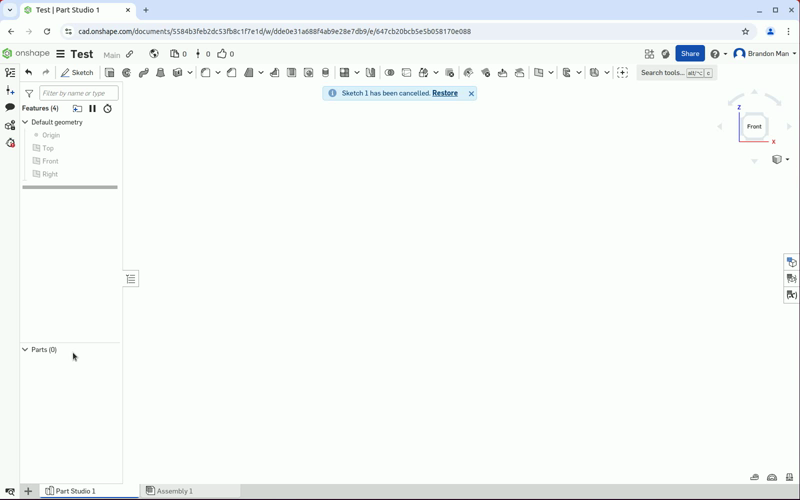
key(shift+y)
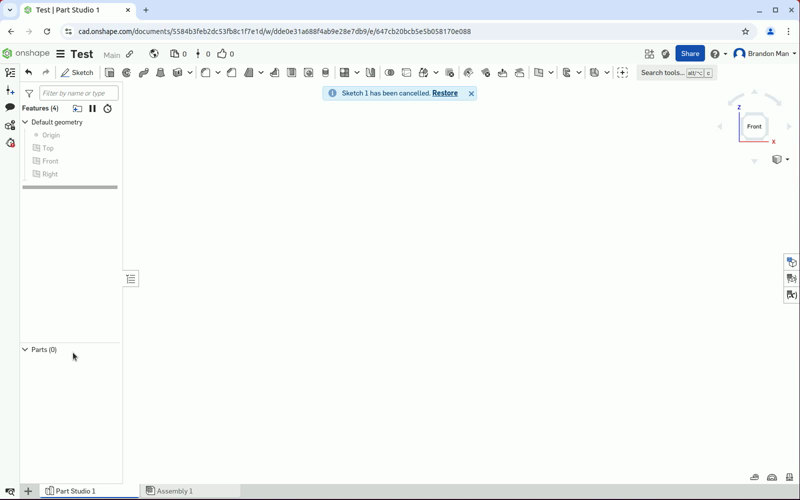
key(shift+s)
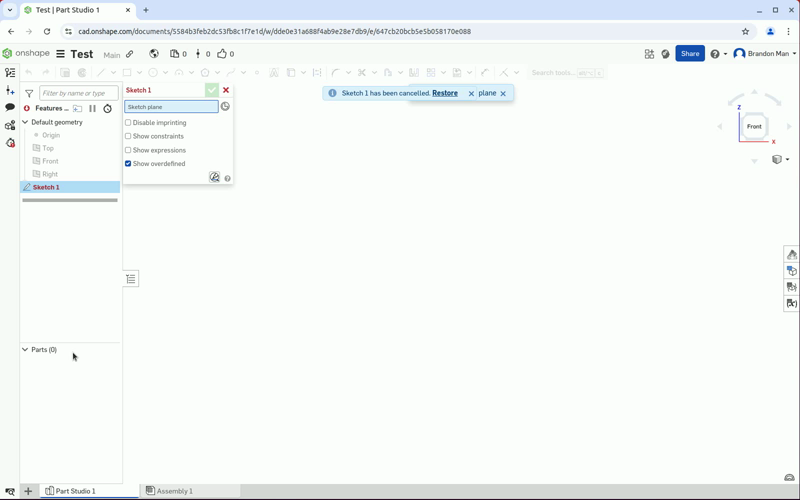
mouse_move(73, 163)
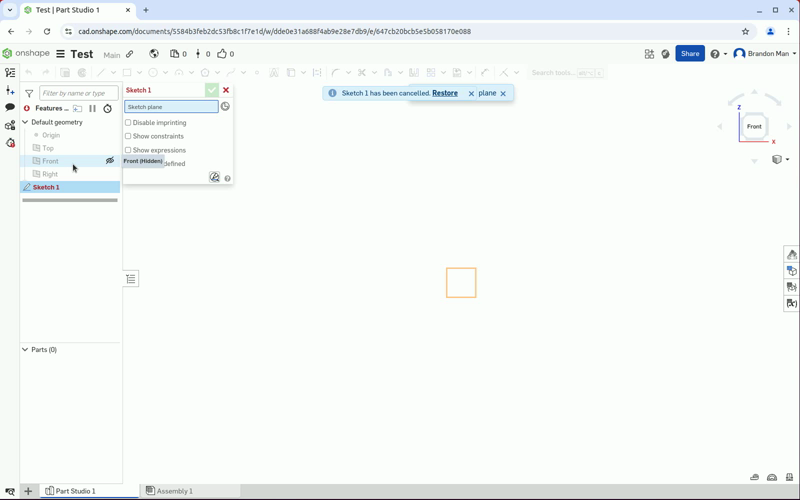
click(73, 163)
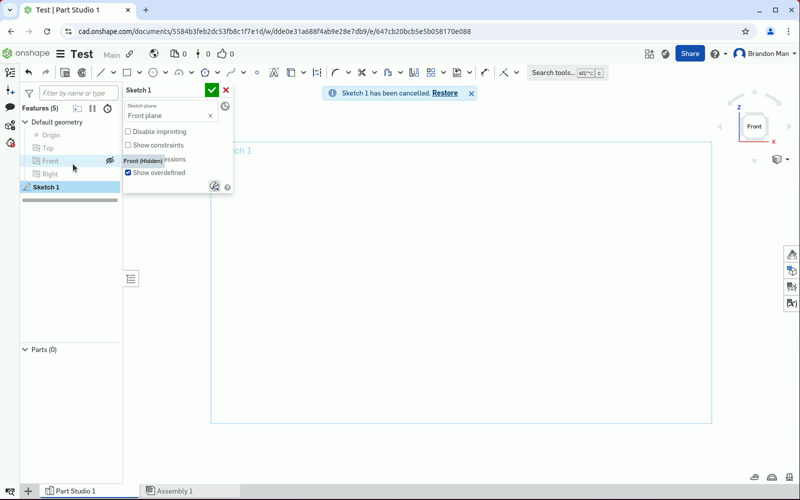
mouse_move(73, 352)
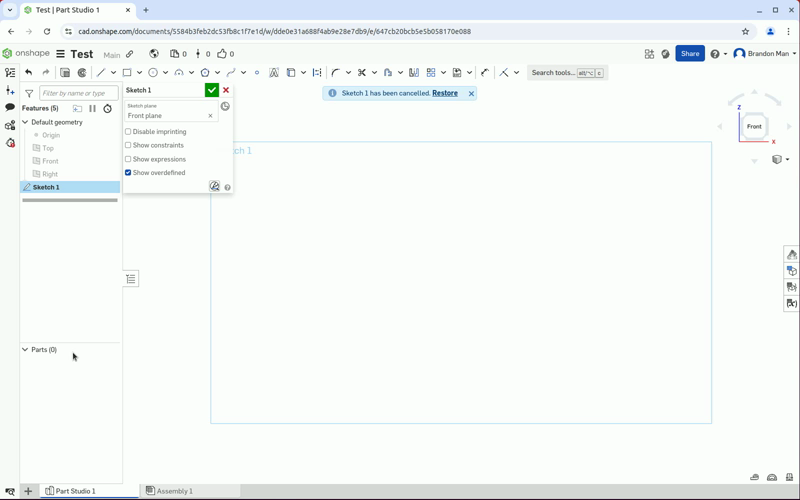
key(y)
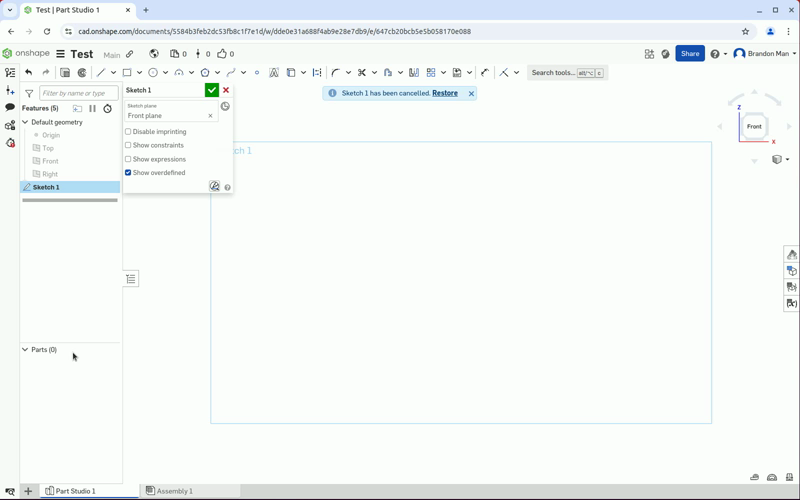
key(c)
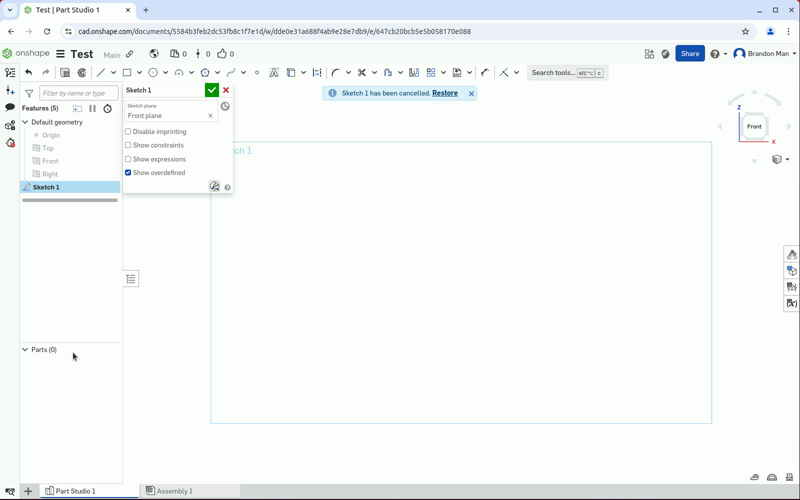
key_down(shift)
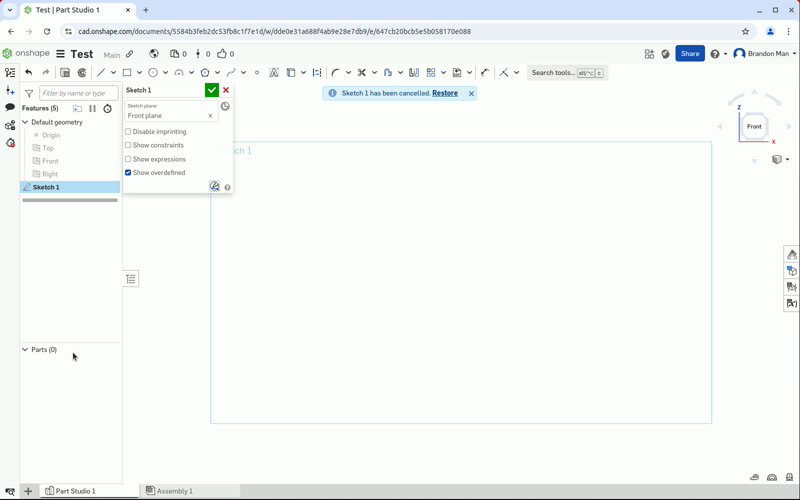
mouse_move(508, 236)
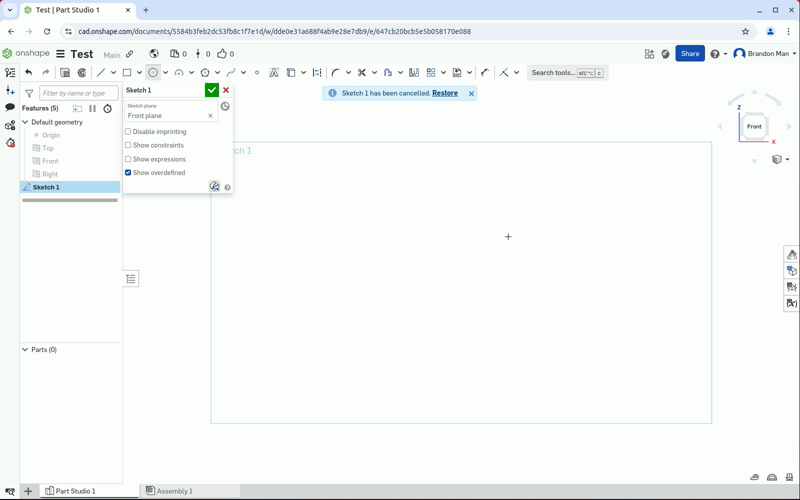
click(508, 236)
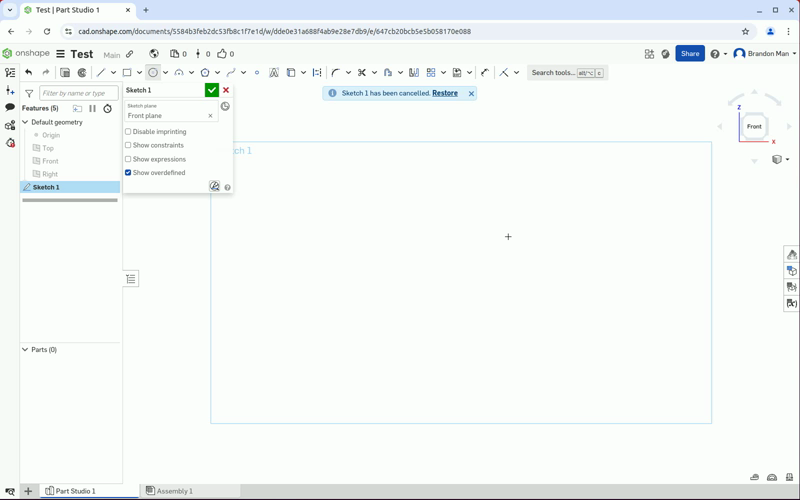
key_up(shift)
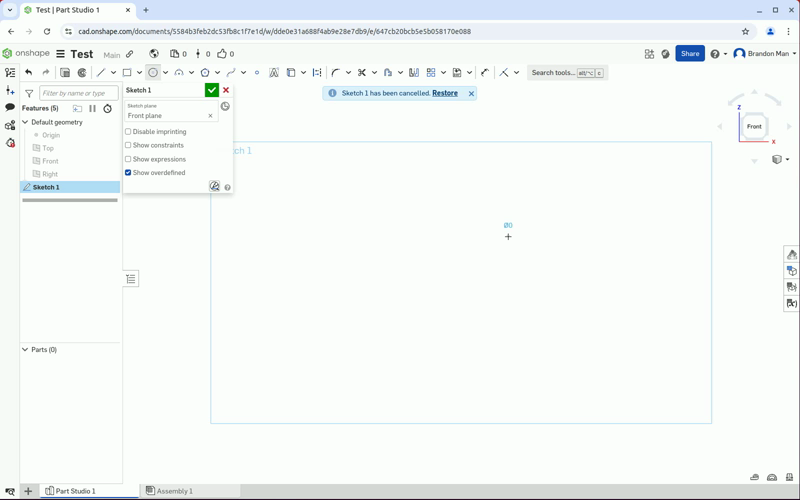
mouse_move(527, 236)
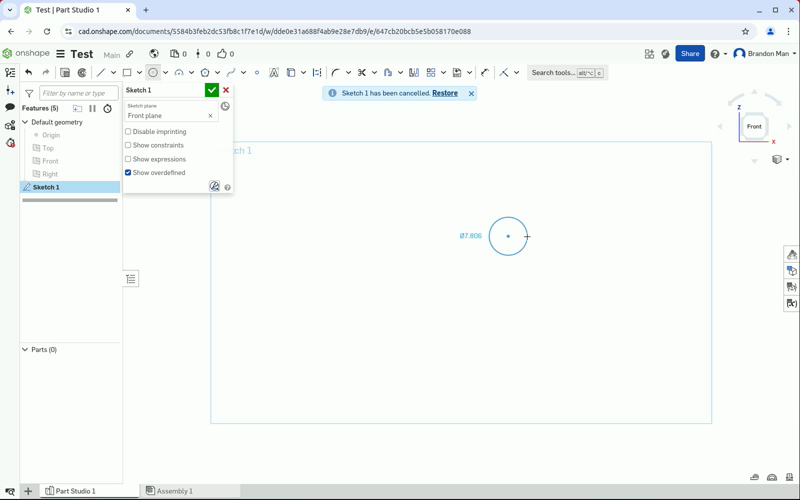
click(527, 236)
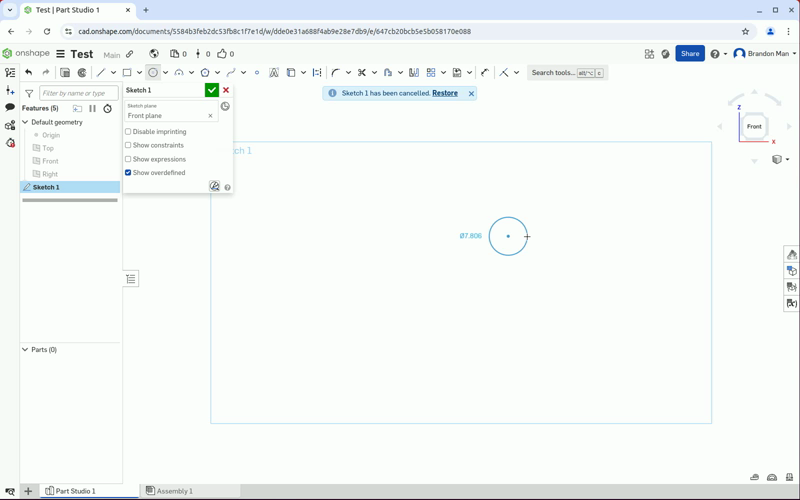
key(esc)
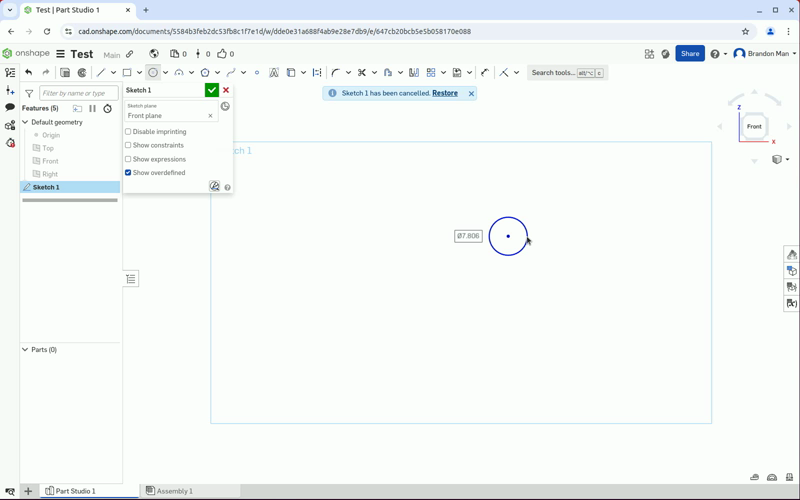
mouse_move(497, 230)
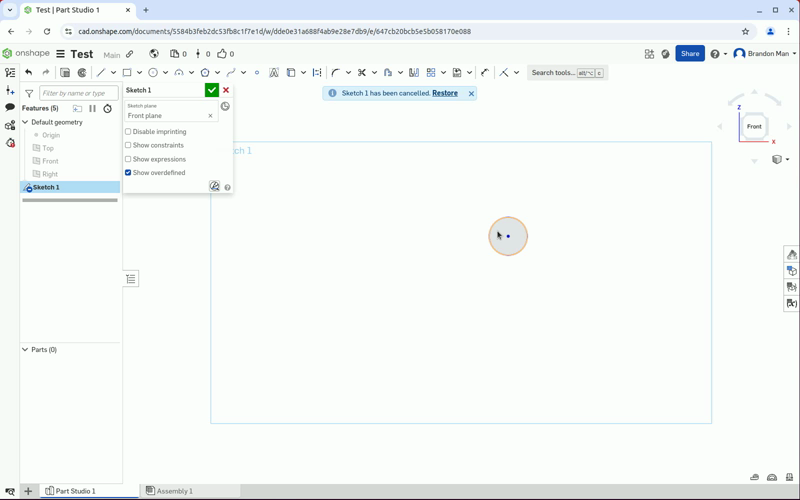
scroll(6)
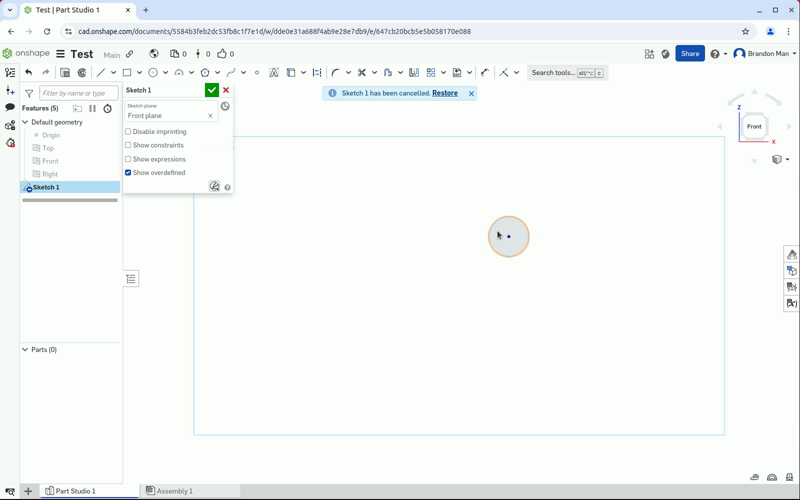
scroll(6)
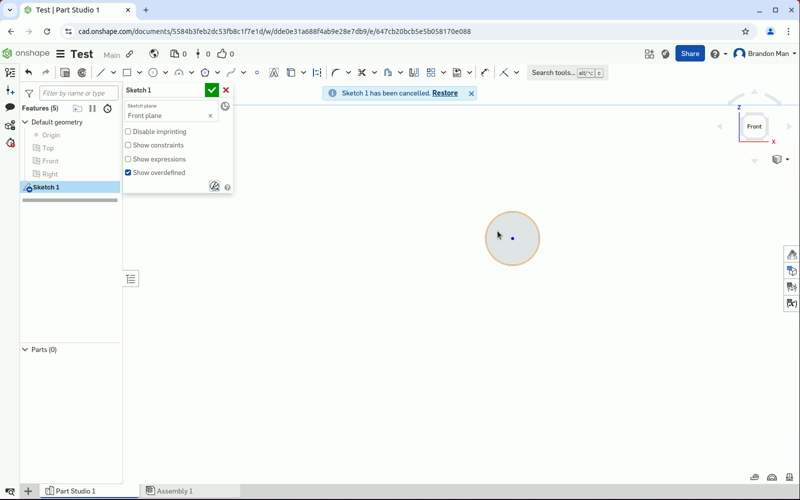
scroll(6)
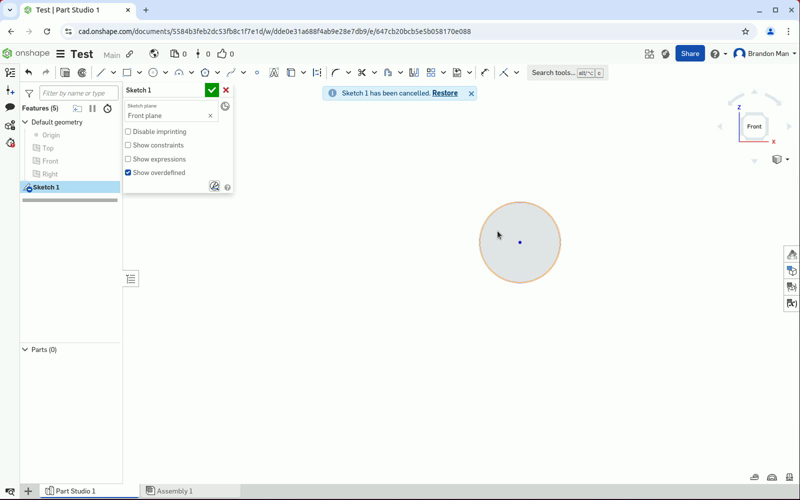
scroll(6)
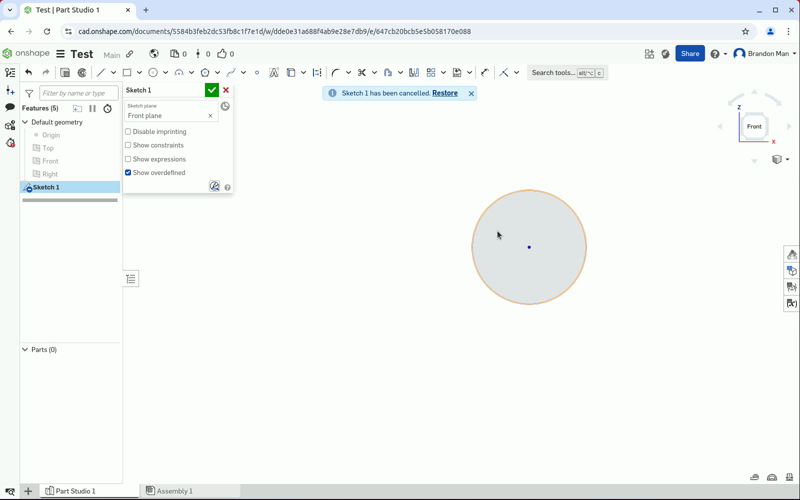
scroll(6)
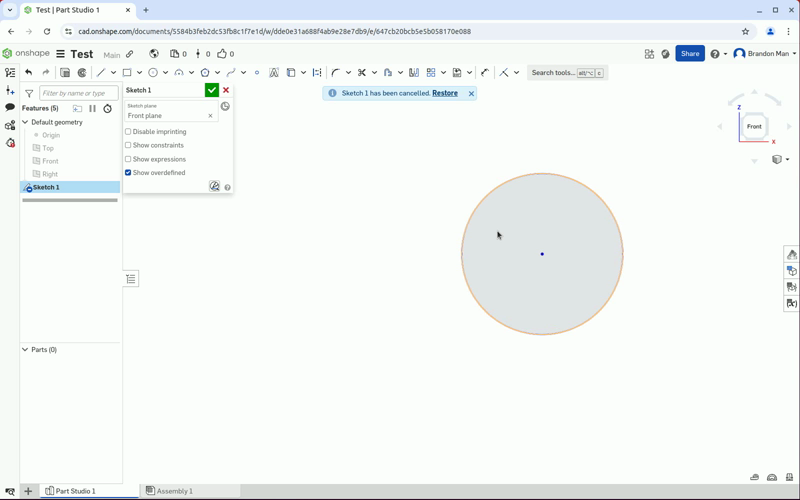
scroll(6)
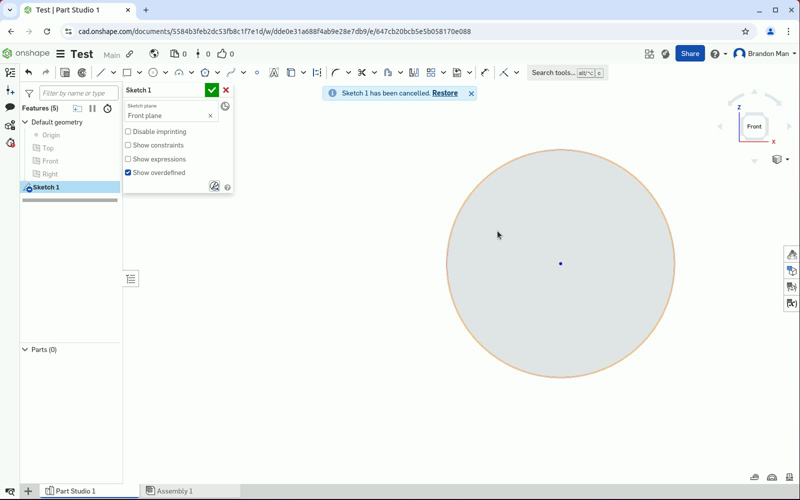
scroll(6)
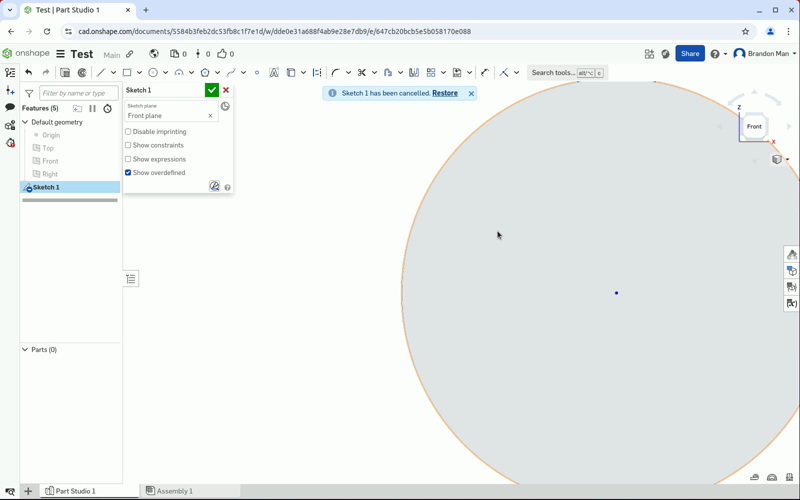
click(497, 230)
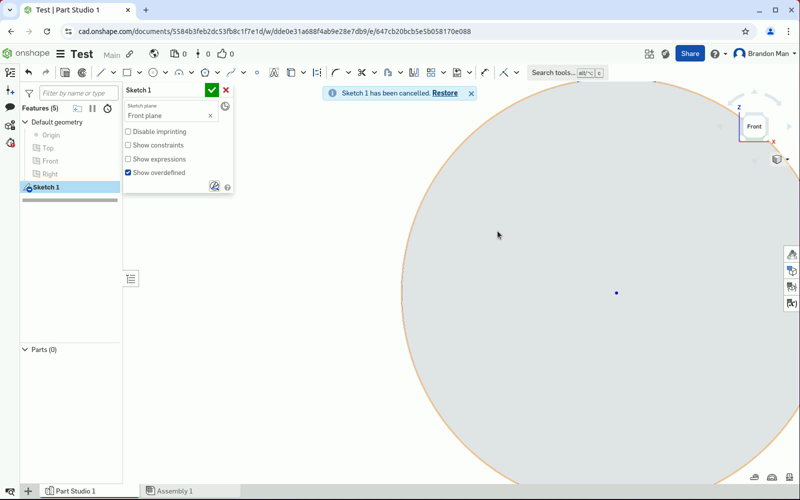
scroll(-6)
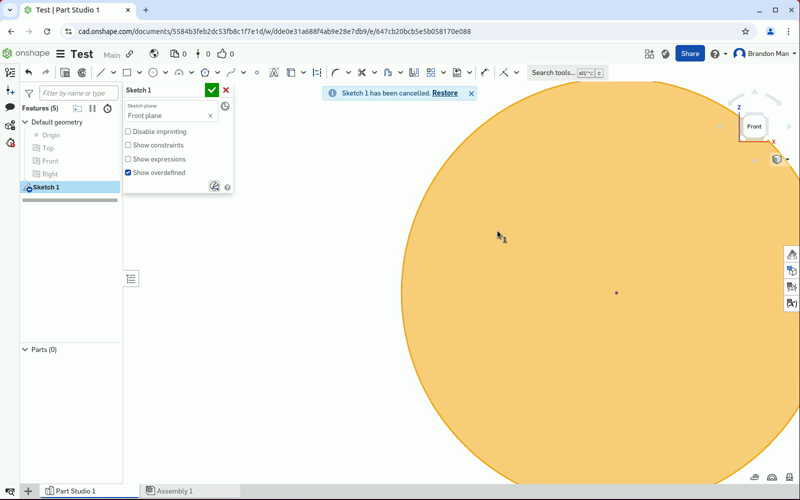
scroll(-6)
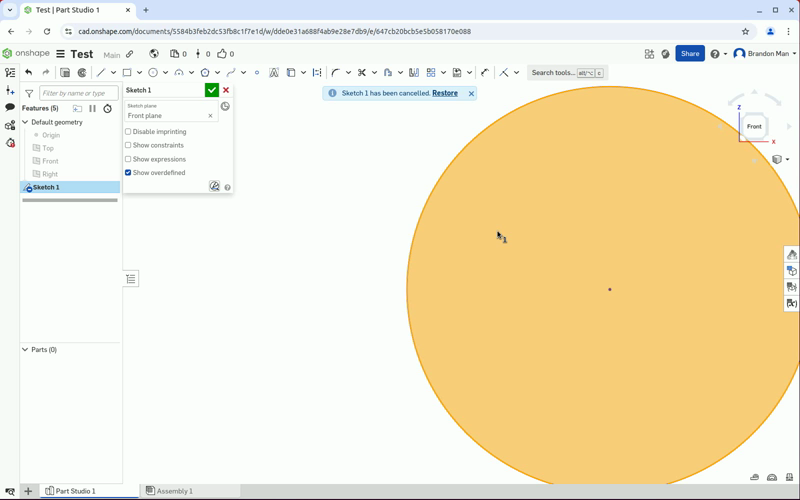
scroll(-6)
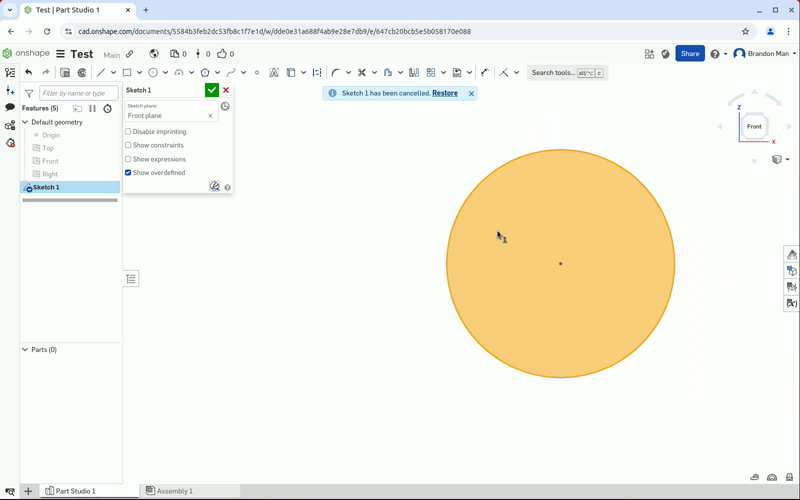
scroll(-6)
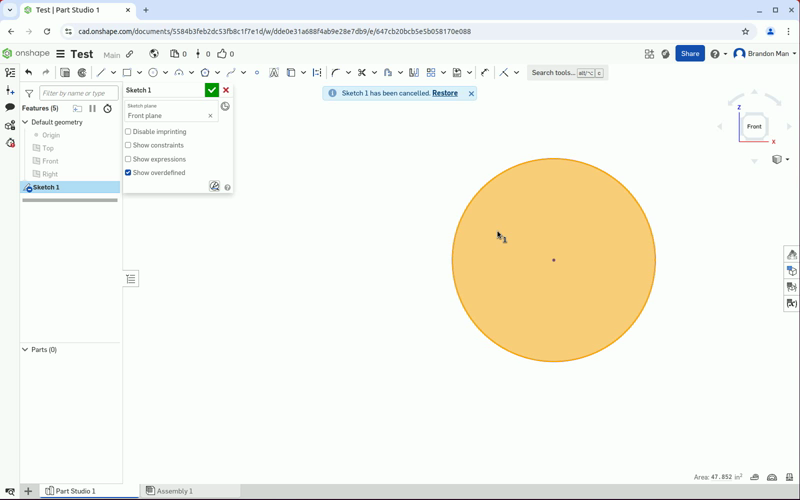
scroll(-6)
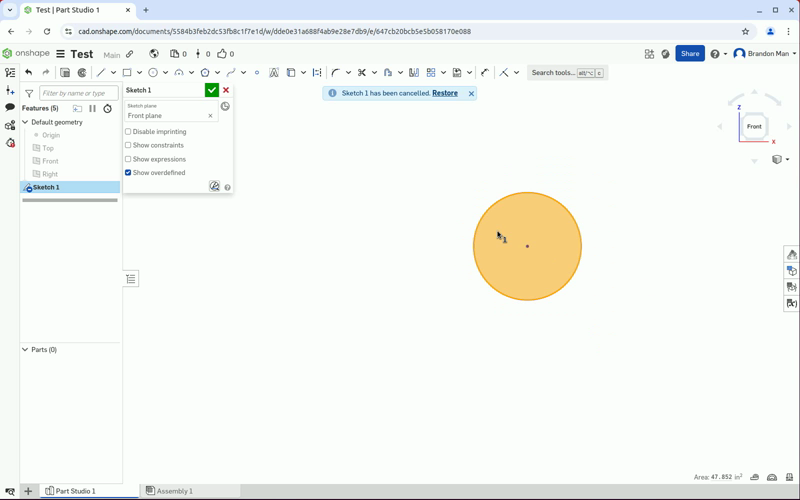
scroll(-6)
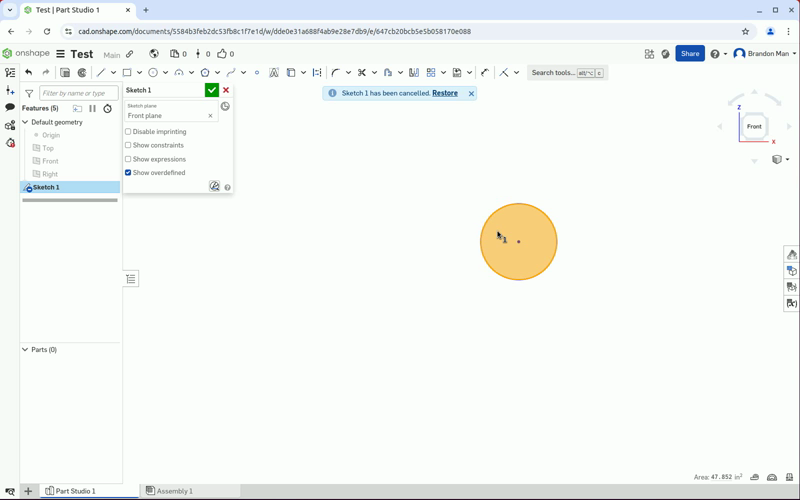
scroll(-6)
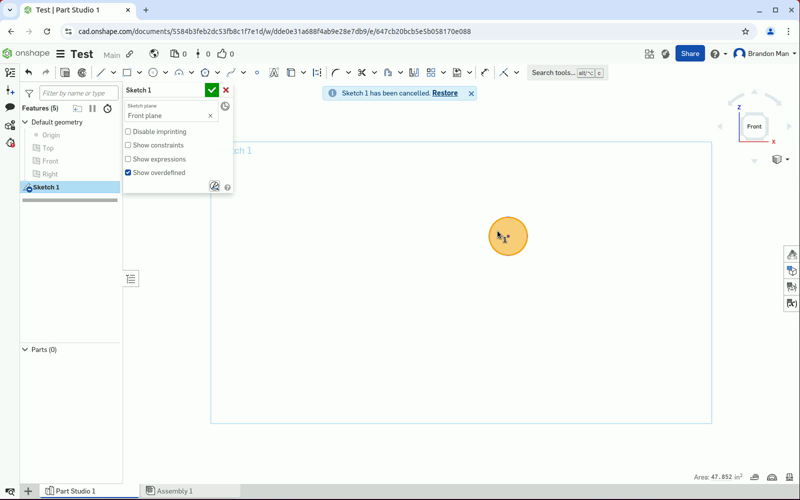
mouse_move(73, 352)
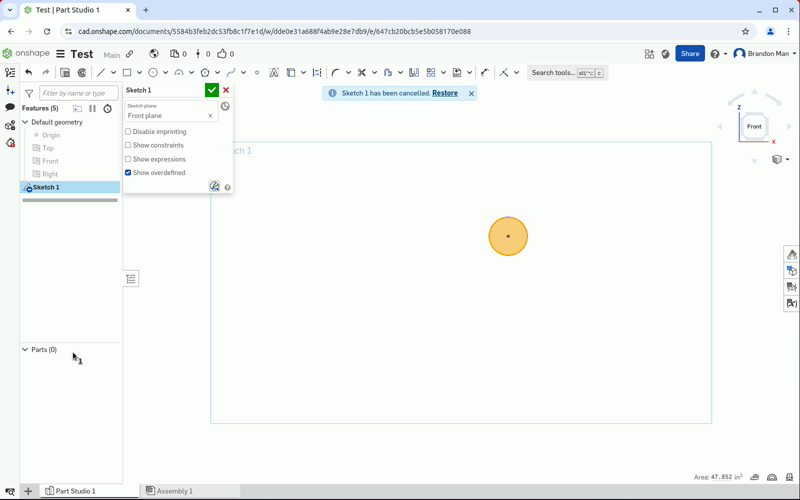
key(shift+y)
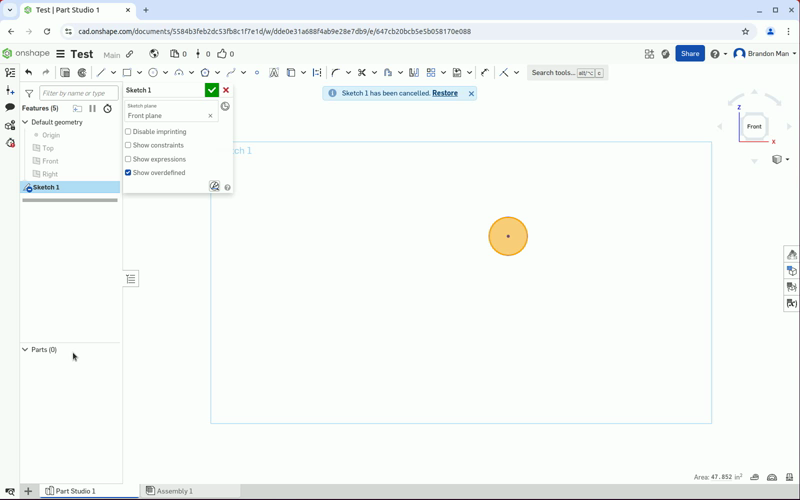
key(shift+e)
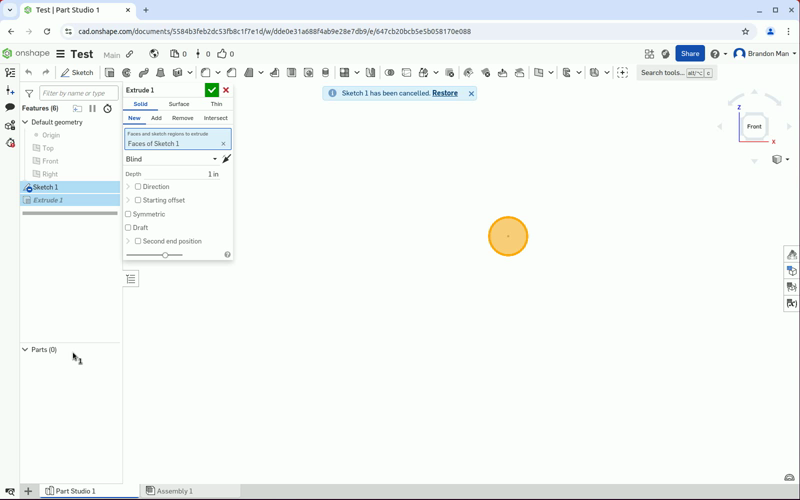
mouse_move(143, 106)
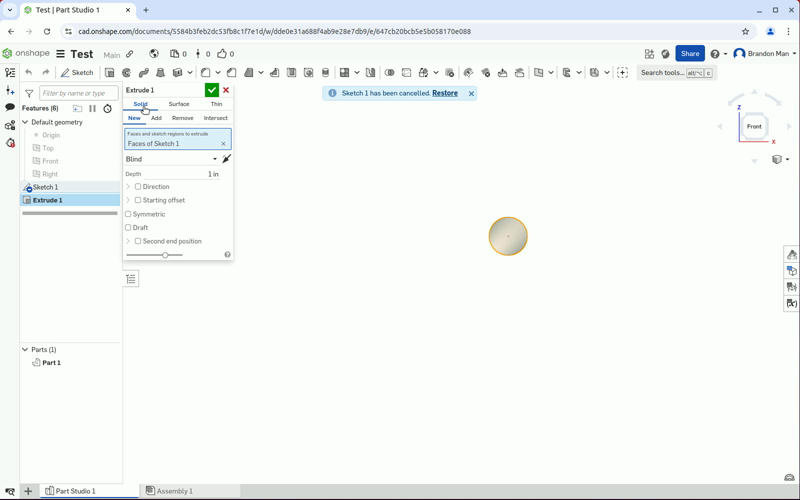
click(143, 106)
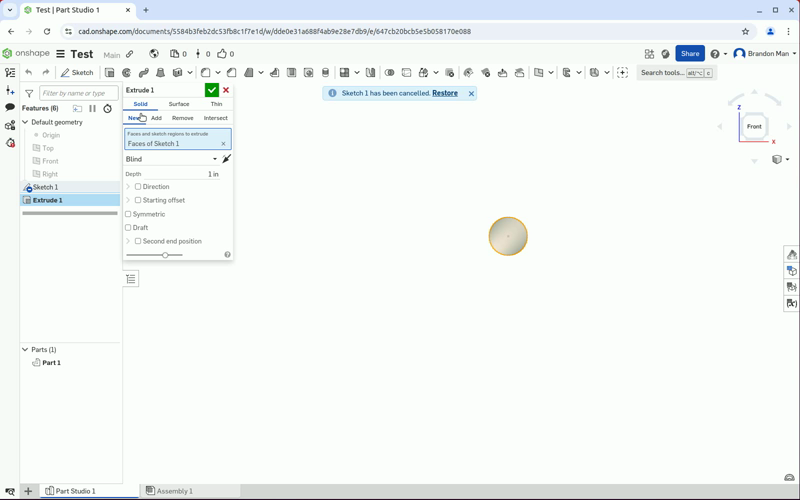
mouse_move(137, 120)
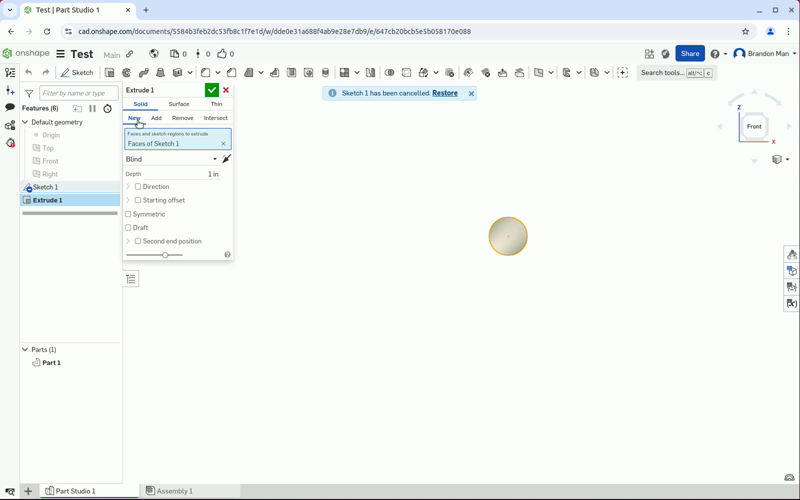
click(137, 120)
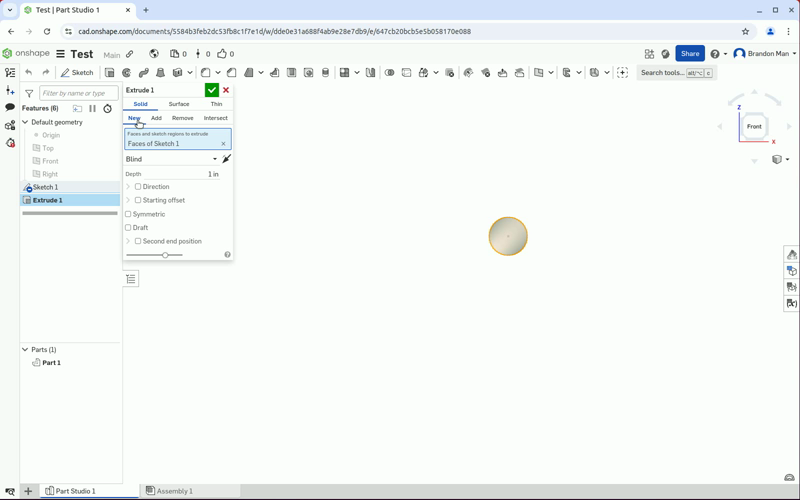
key(tab, 4)
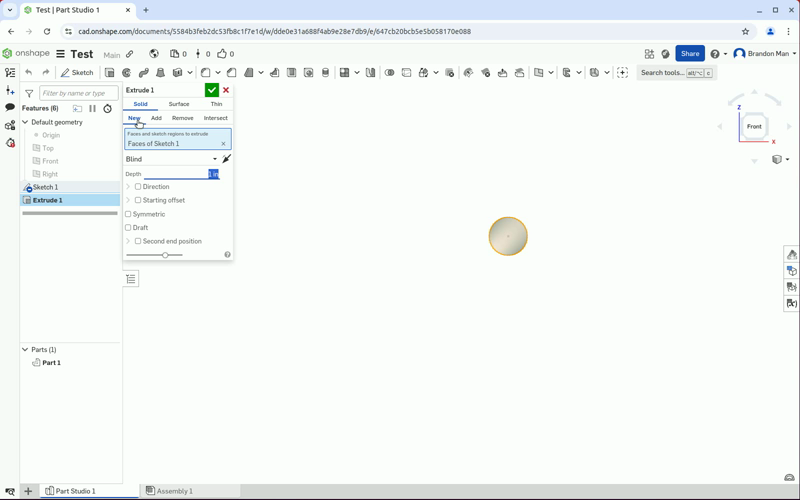
text(23.108)
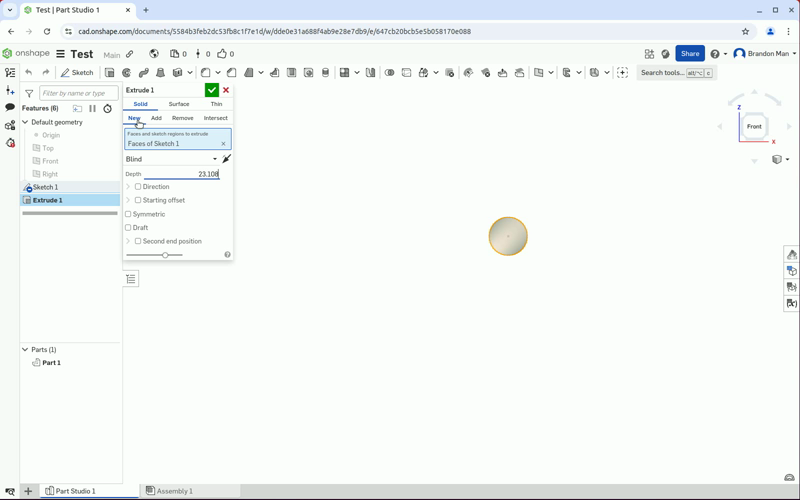
key(enter)
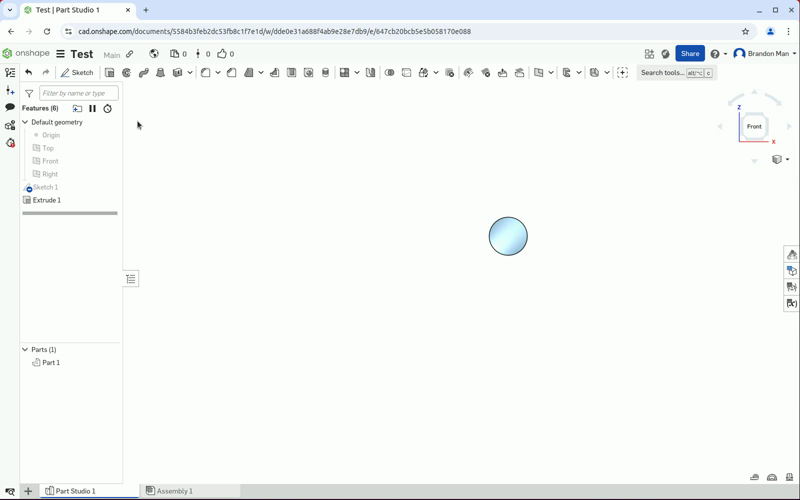
key(shift+h)
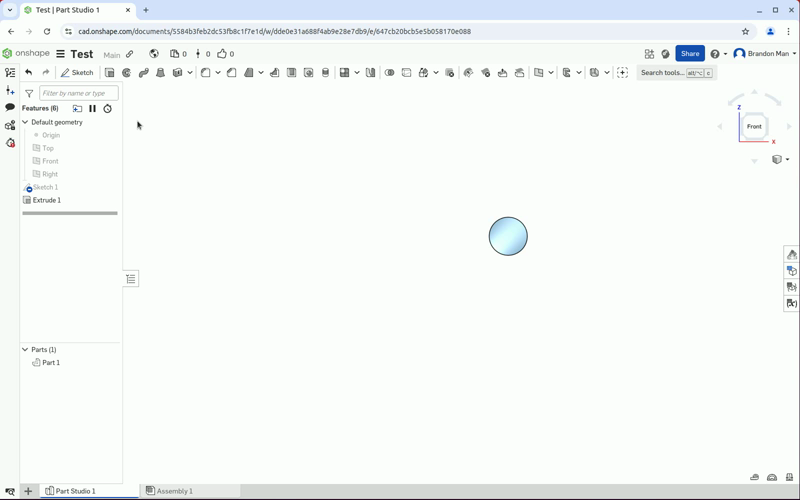
key(shift+h)
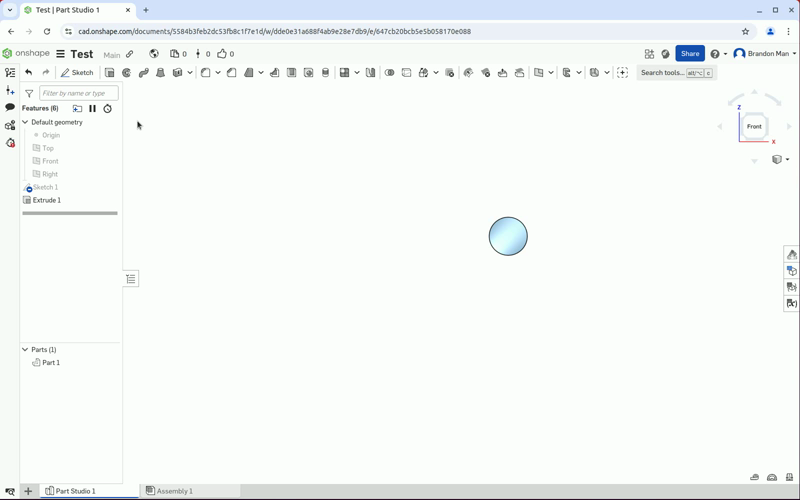
mouse_move(73, 189)
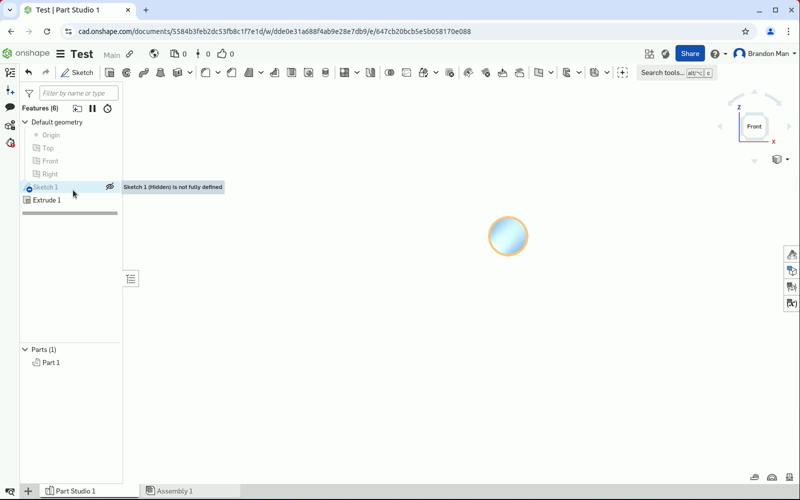
click(73, 189)
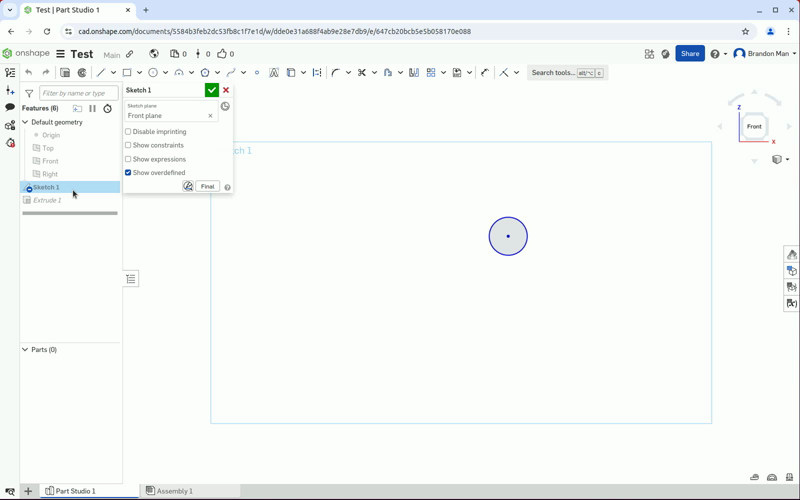
mouse_move(229, 92)
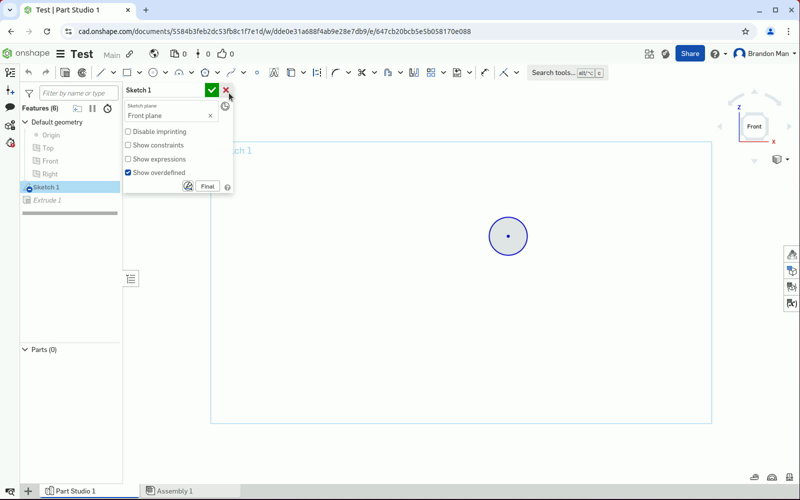
click(229, 92)
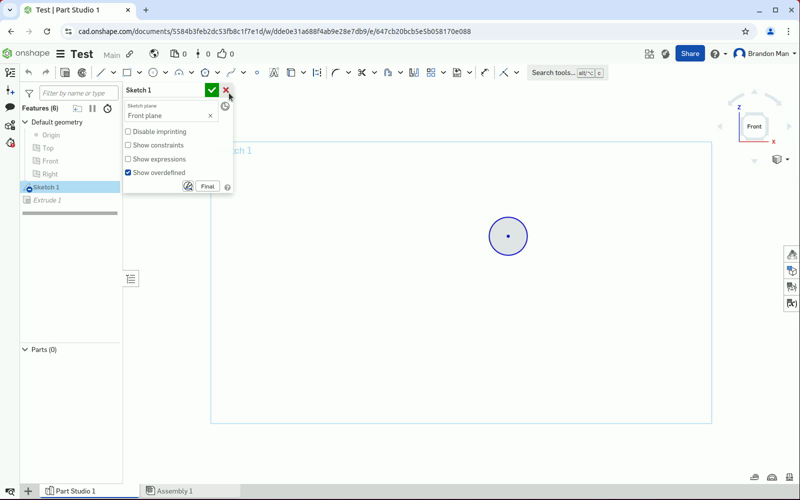
key(shift+s)
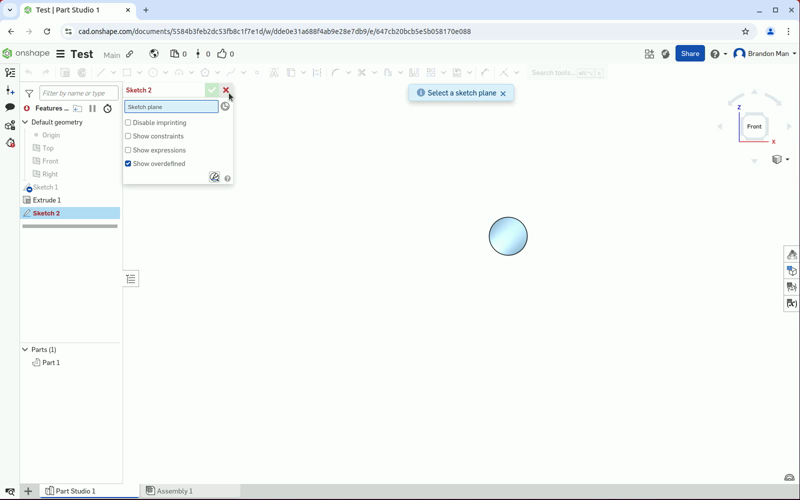
mouse_move(73, 163)
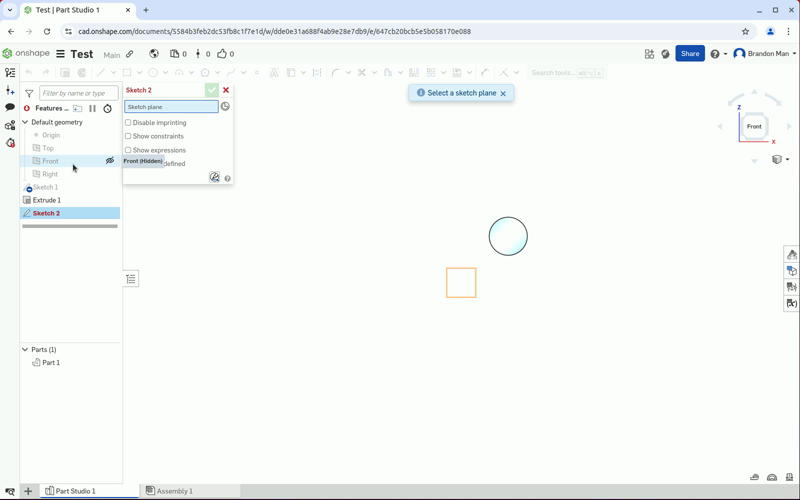
click(73, 163)
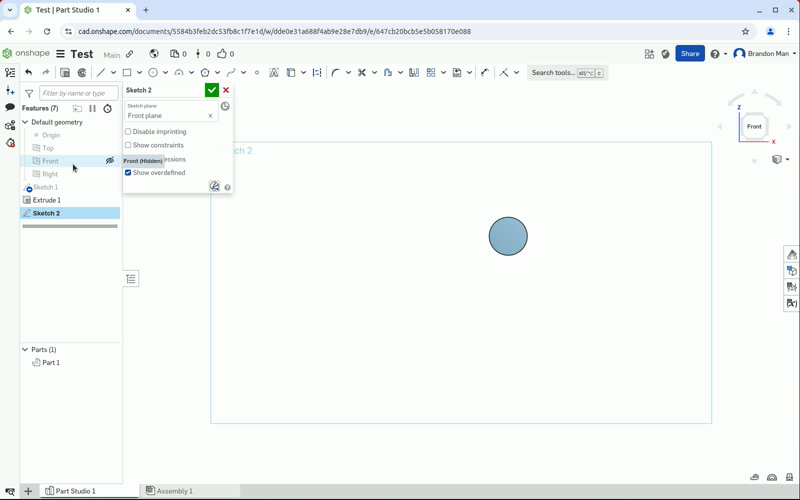
mouse_move(73, 352)
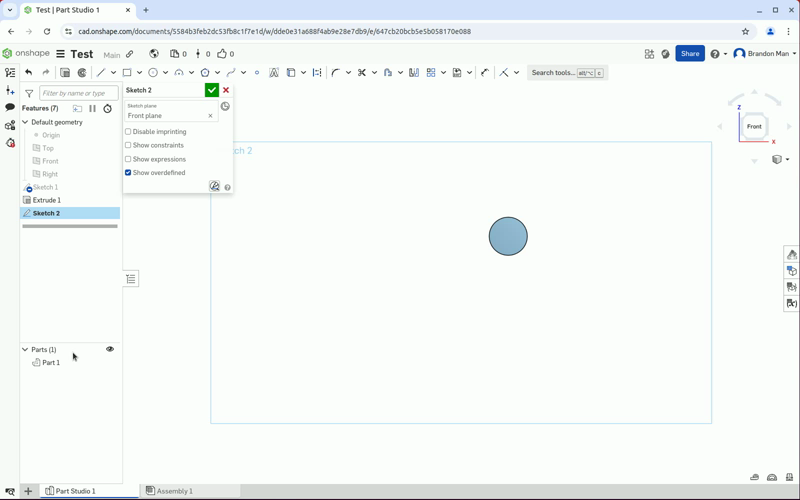
key(y)
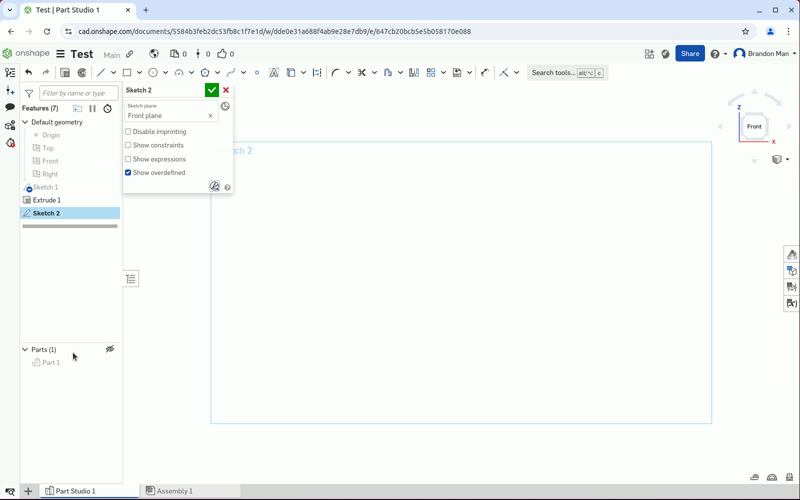
key(c)
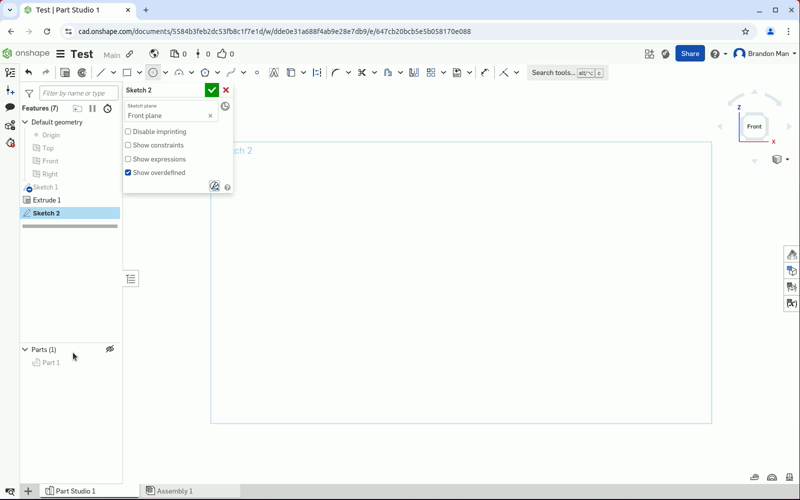
key_down(shift)
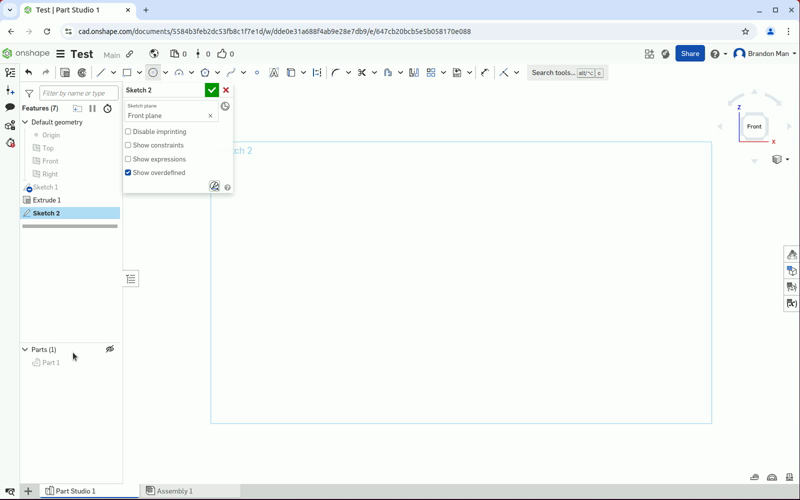
mouse_move(398, 237)
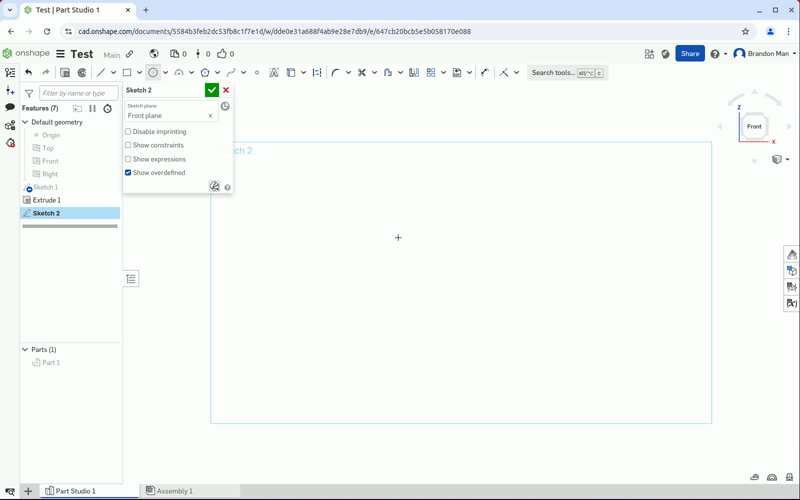
click(398, 237)
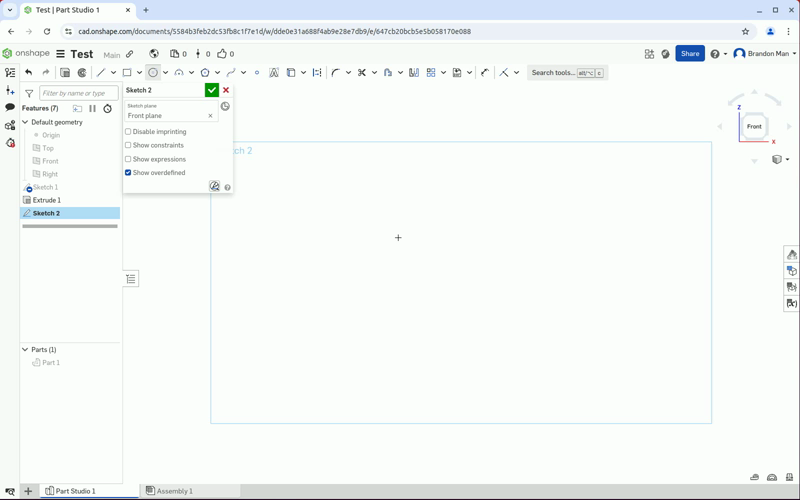
key_up(shift)
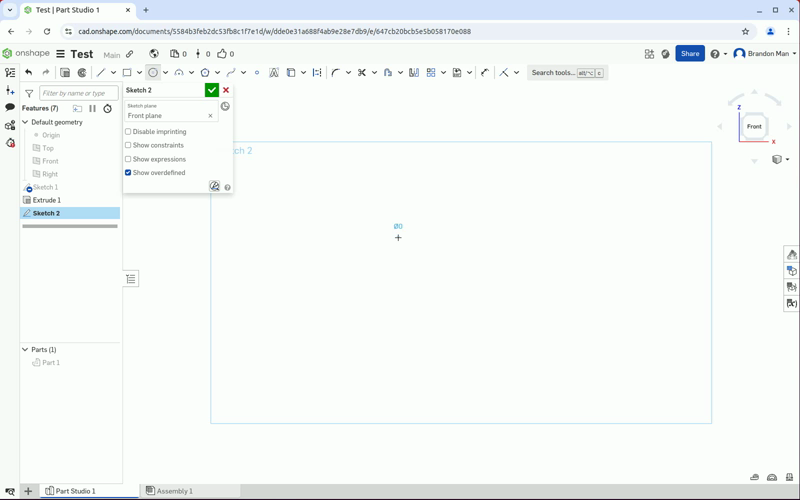
mouse_move(436, 237)
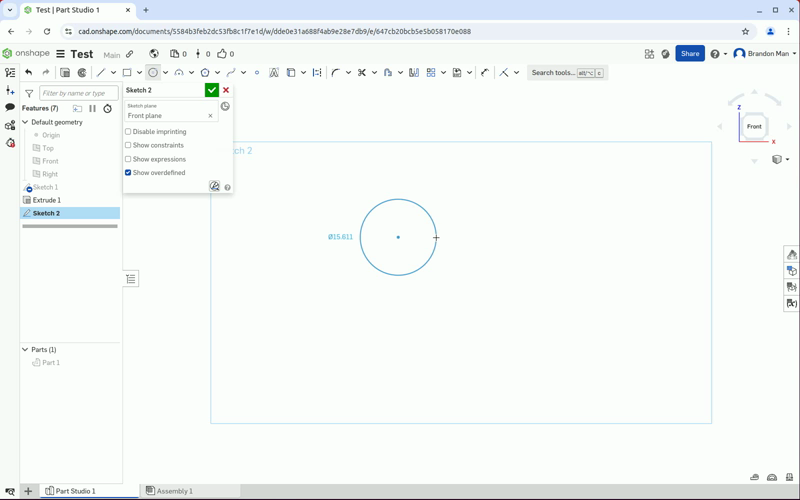
click(436, 237)
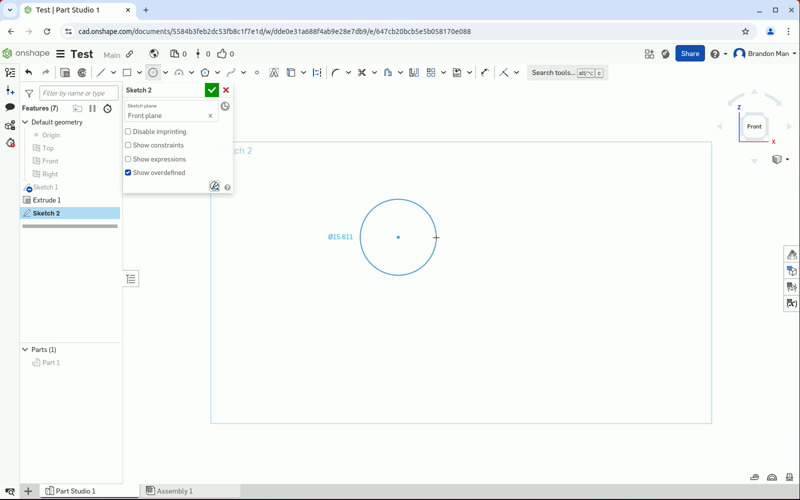
key(esc)
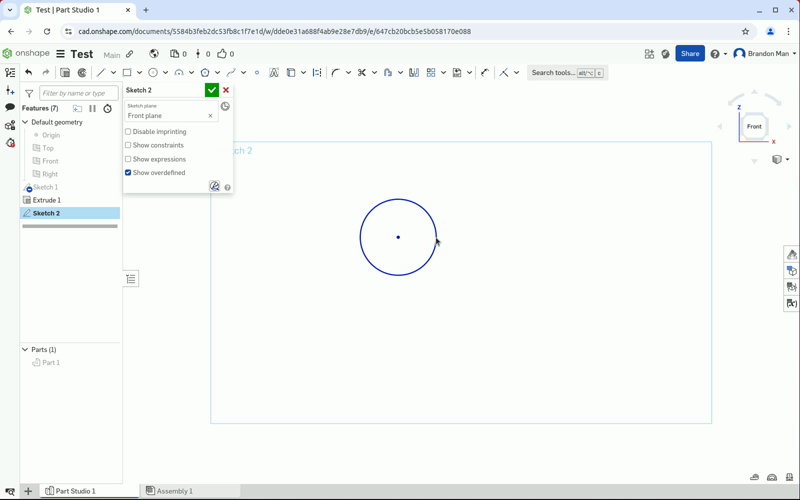
key(c)
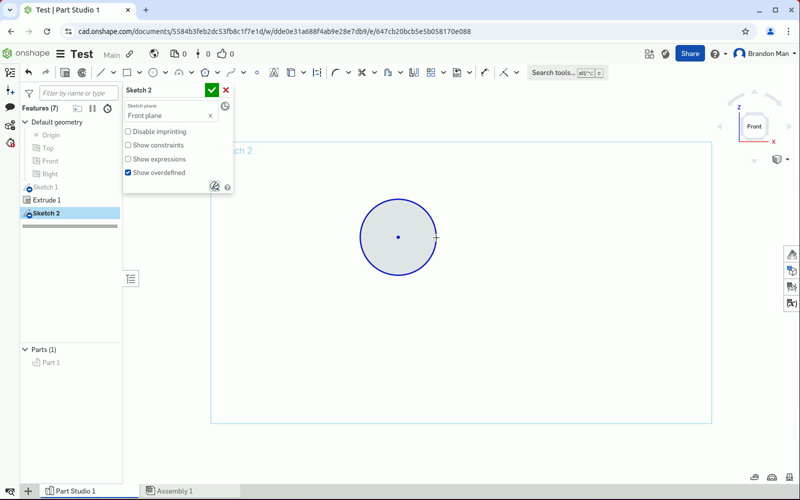
key_down(shift)
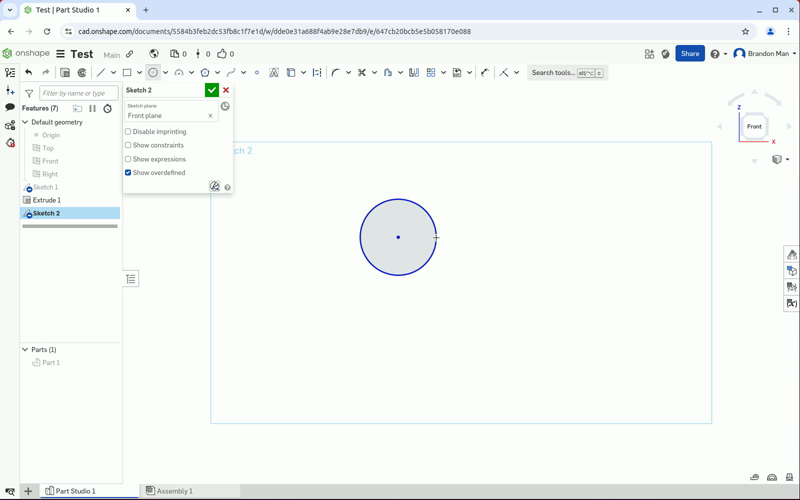
mouse_move(398, 237)
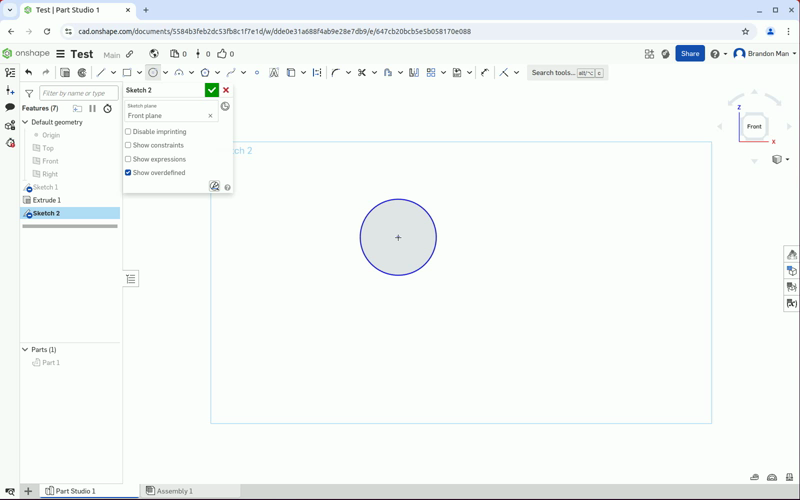
click(398, 237)
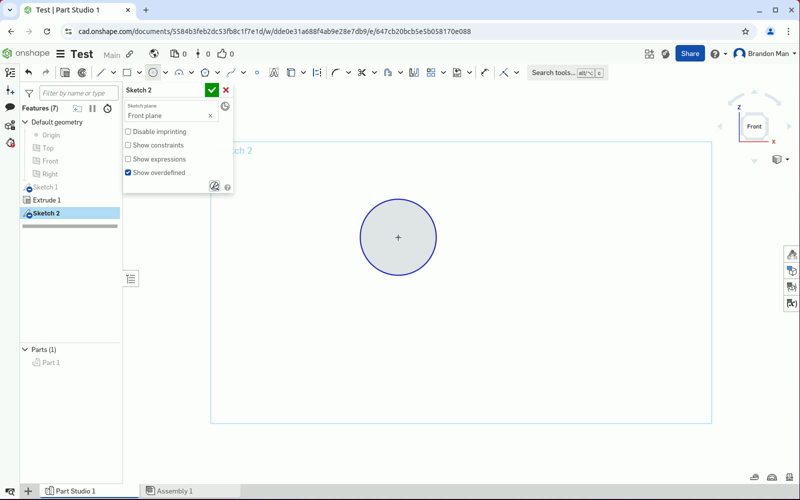
key_up(shift)
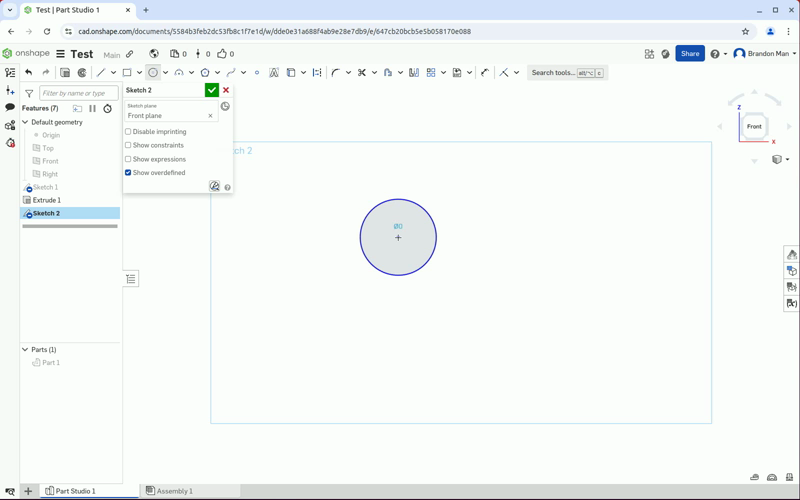
mouse_move(416, 237)
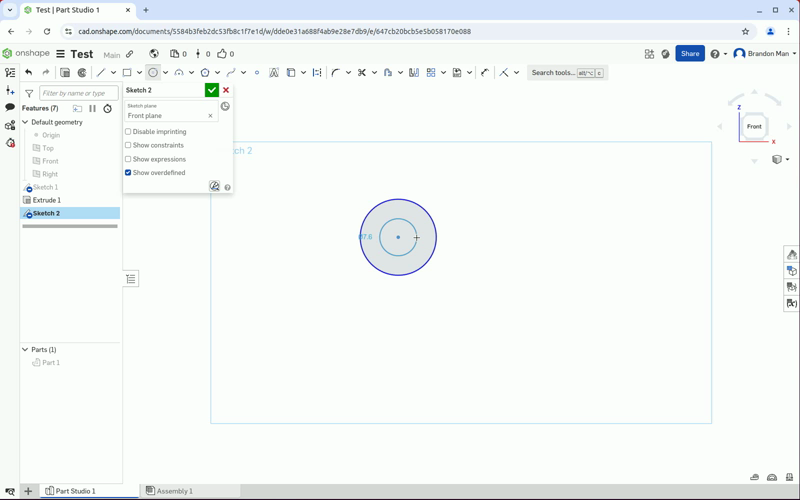
click(416, 237)
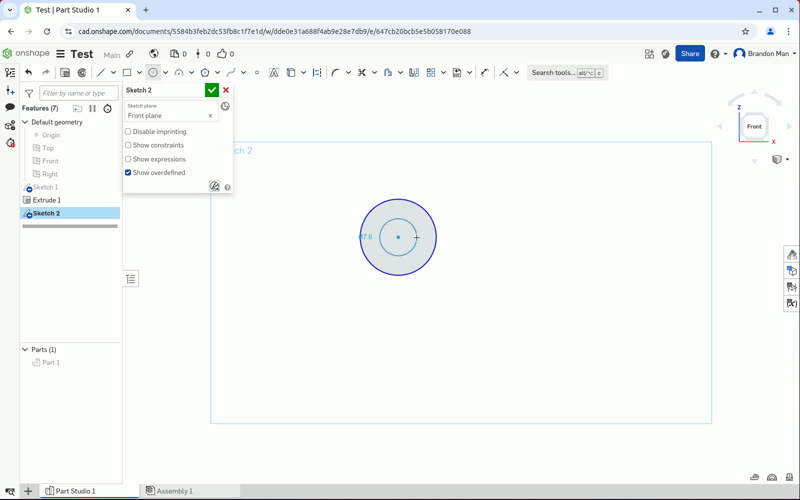
key(esc)
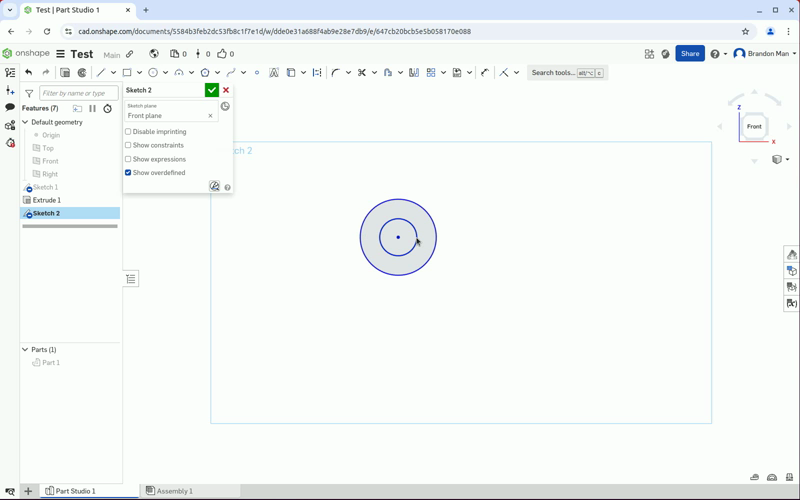
mouse_move(402, 211)
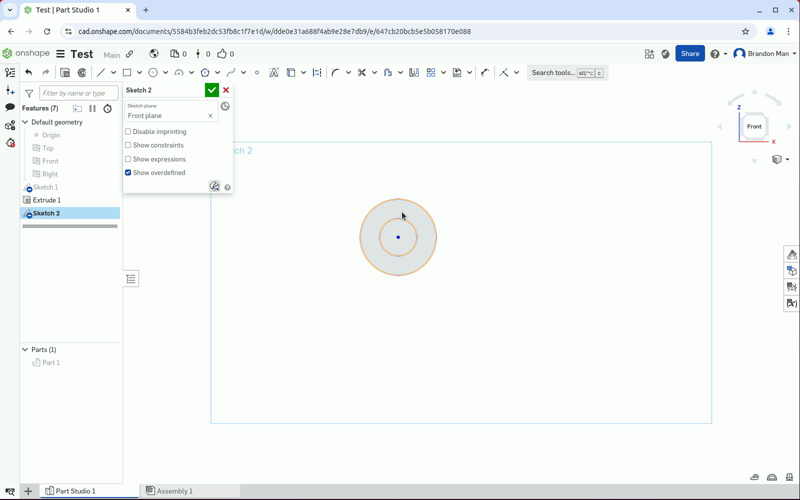
click(402, 211)
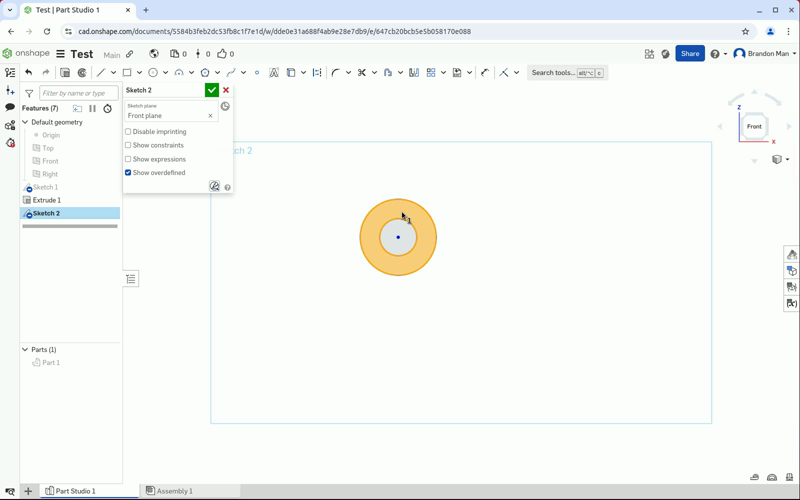
mouse_move(73, 352)
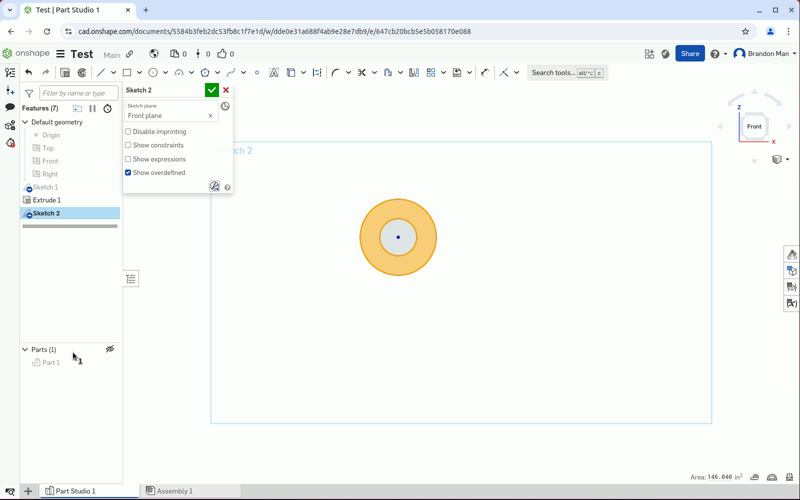
key(shift+y)
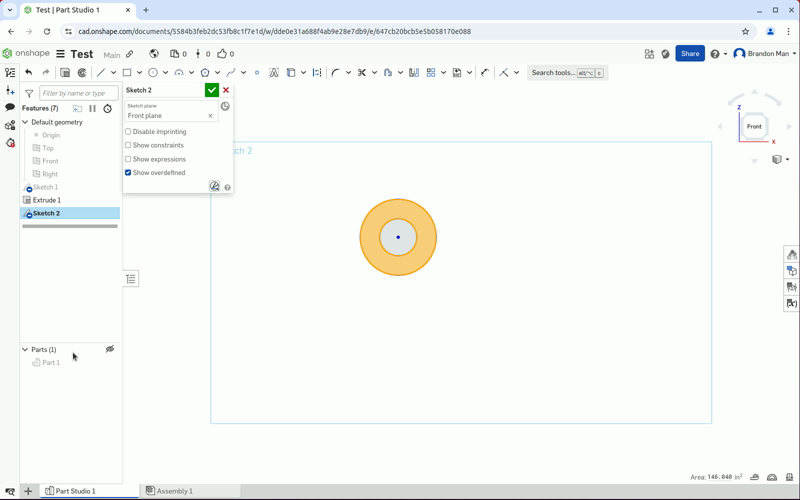
key(shift+e)
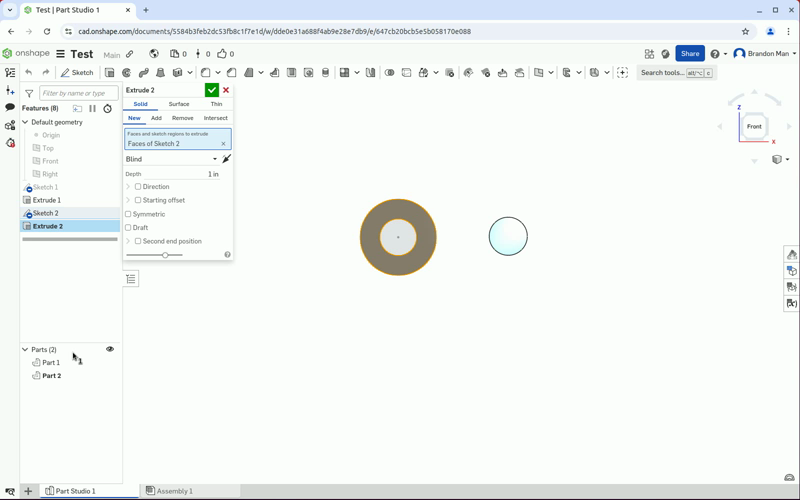
mouse_move(143, 106)
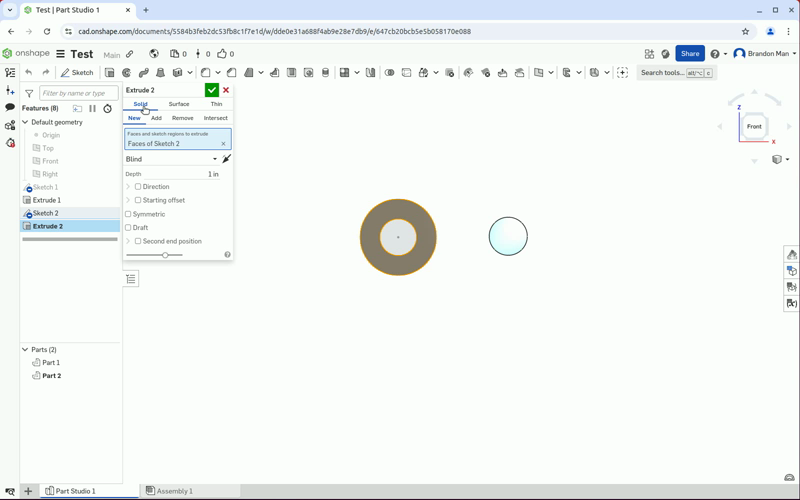
click(143, 106)
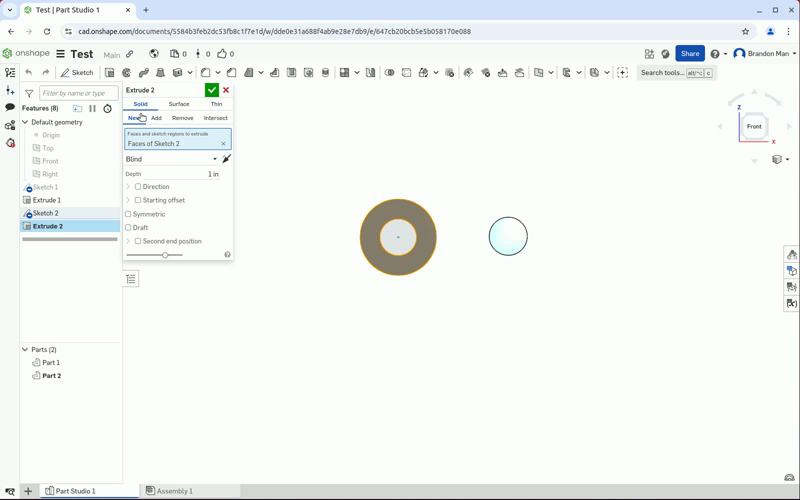
mouse_move(137, 120)
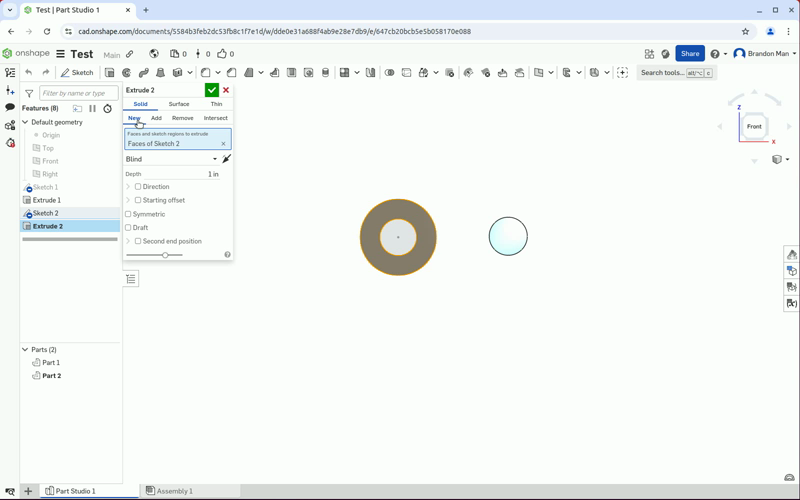
click(137, 120)
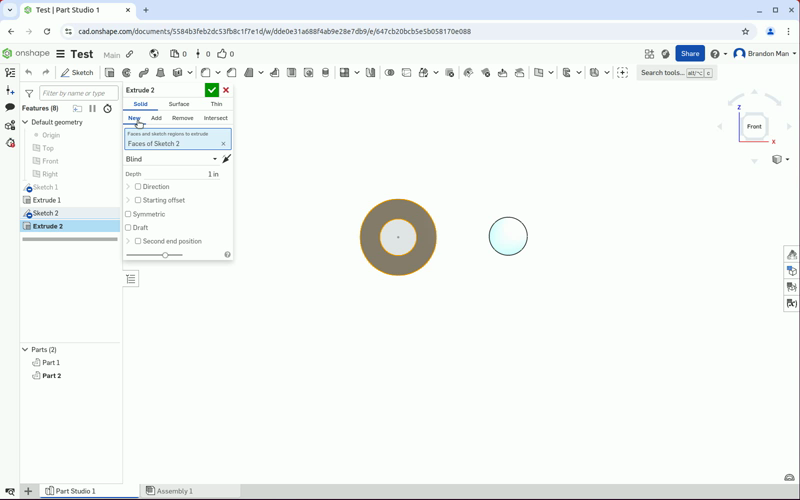
key(tab, 4)
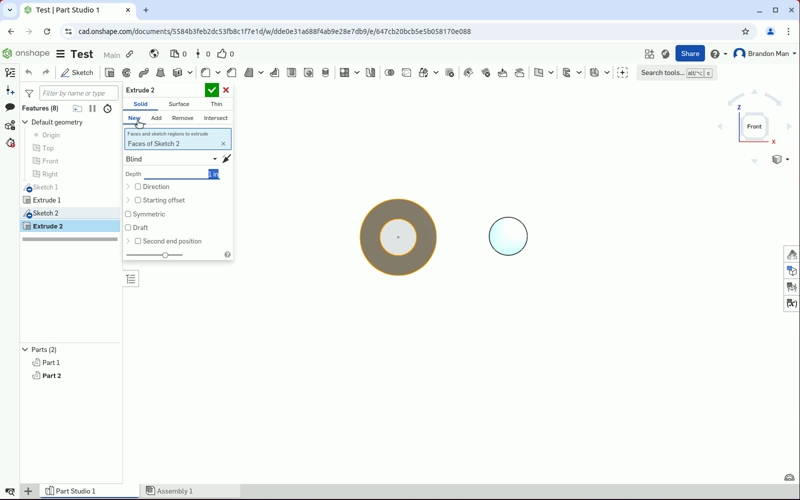
text(7.703)
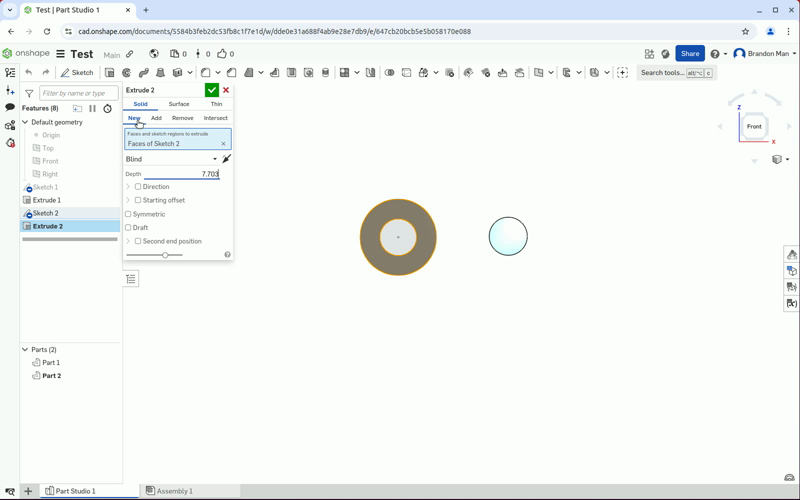
key(enter)
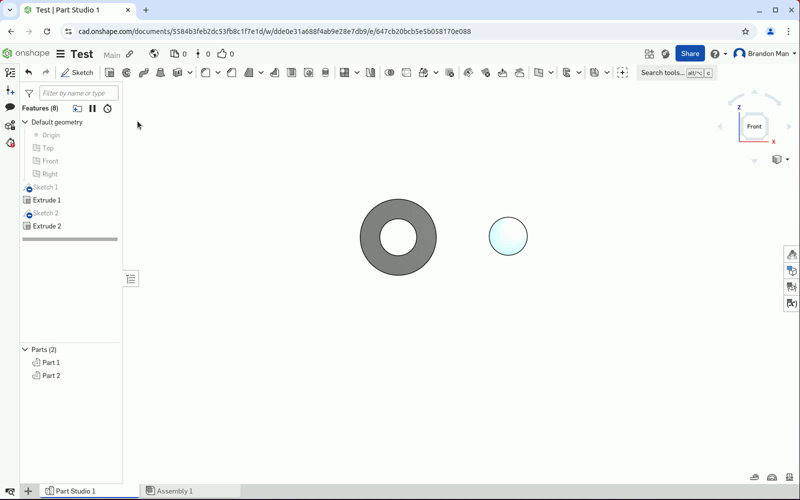
key(shift+h)
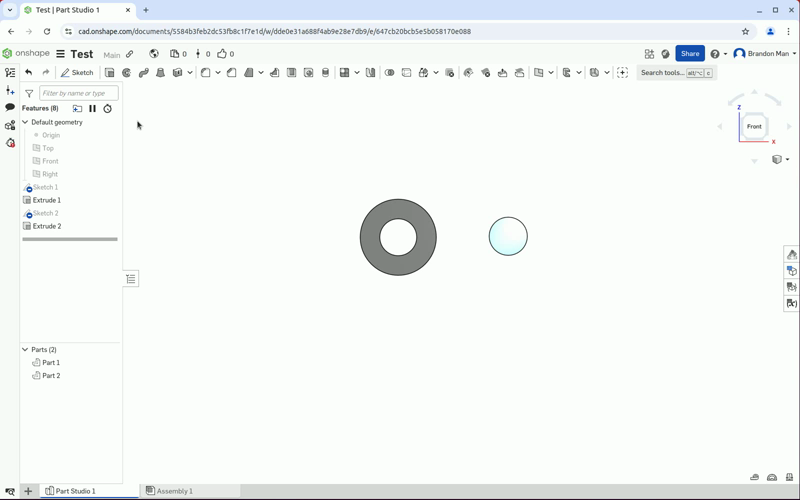
key(shift+h)
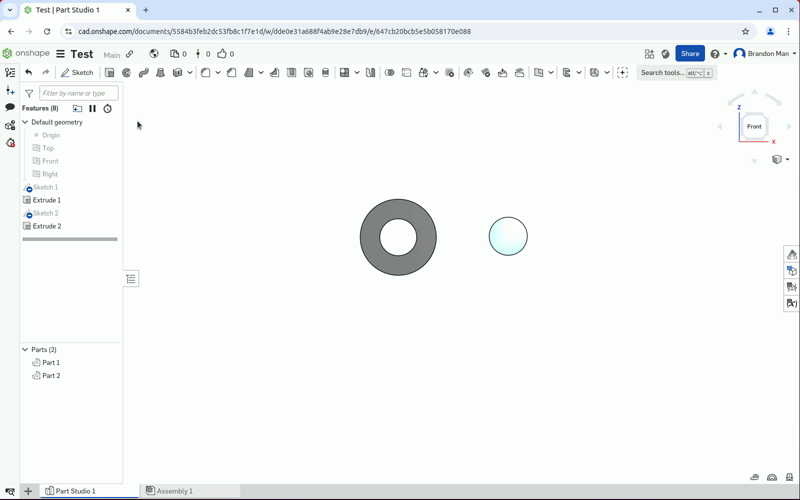
mouse_move(73, 189)
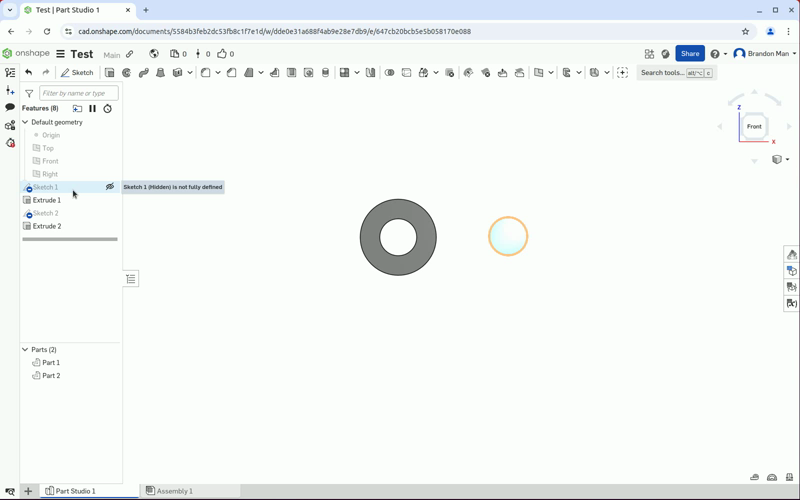
click(73, 189)
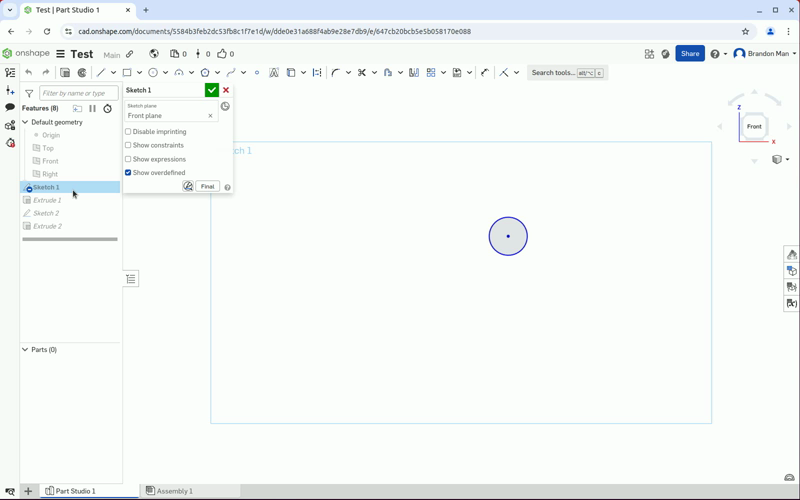
mouse_move(229, 92)
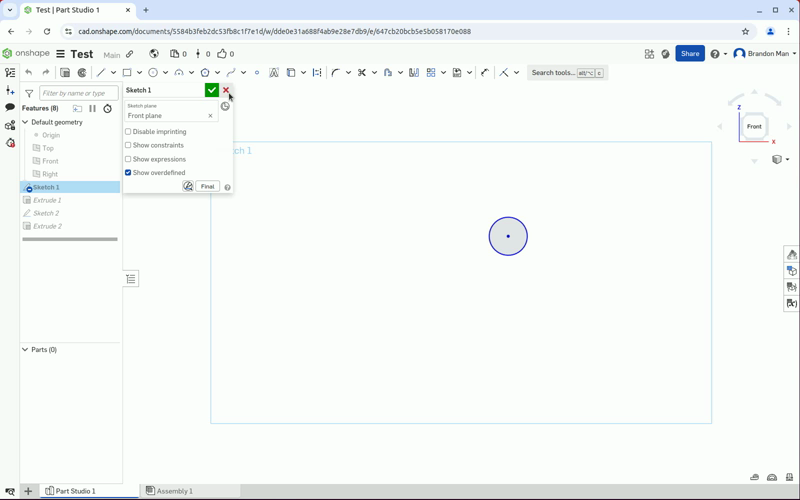
click(229, 92)
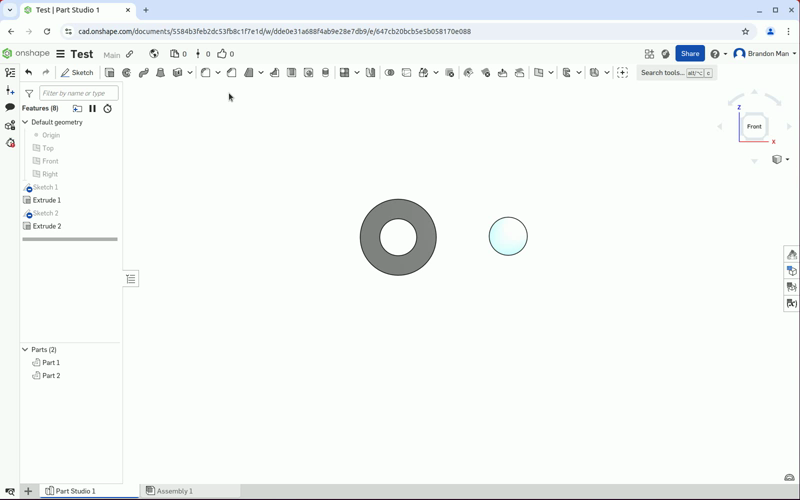
mouse_move(541, 75)
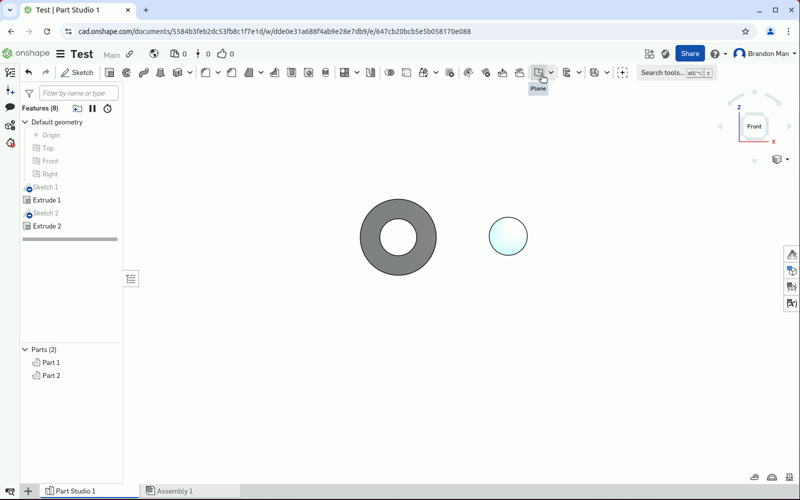
click(541, 75)
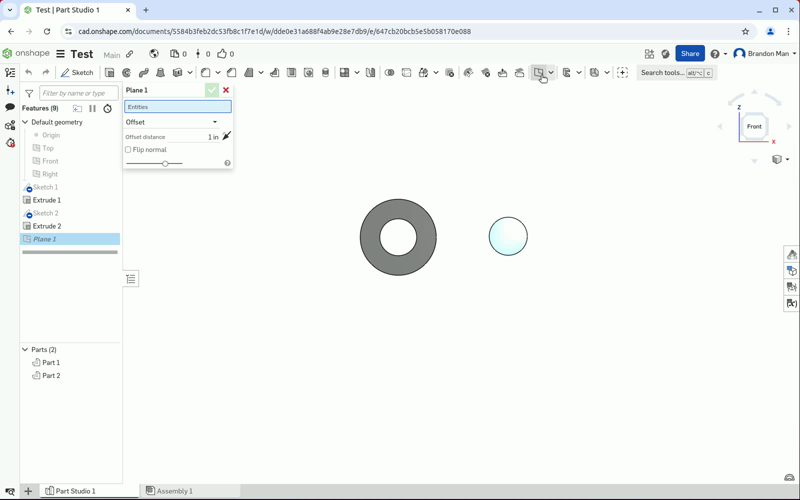
mouse_move(73, 163)
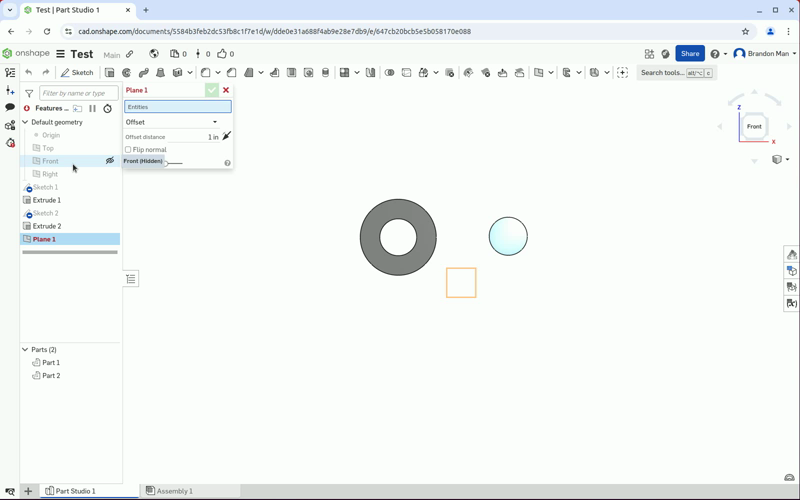
click(73, 163)
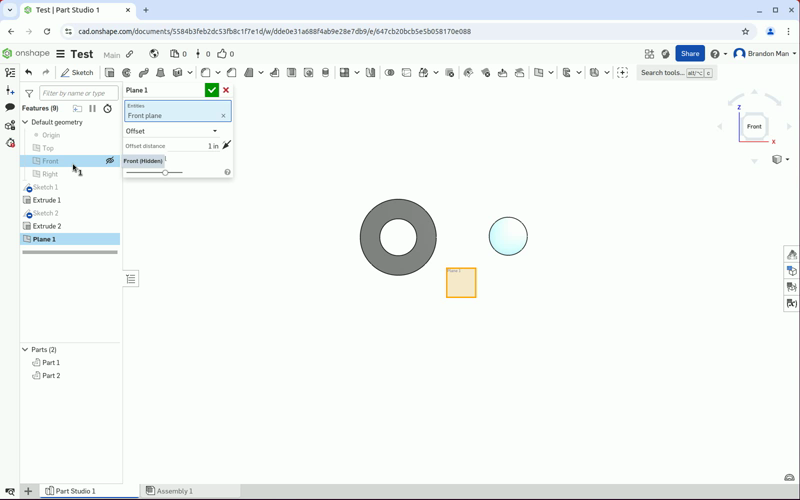
key(tab, 2)
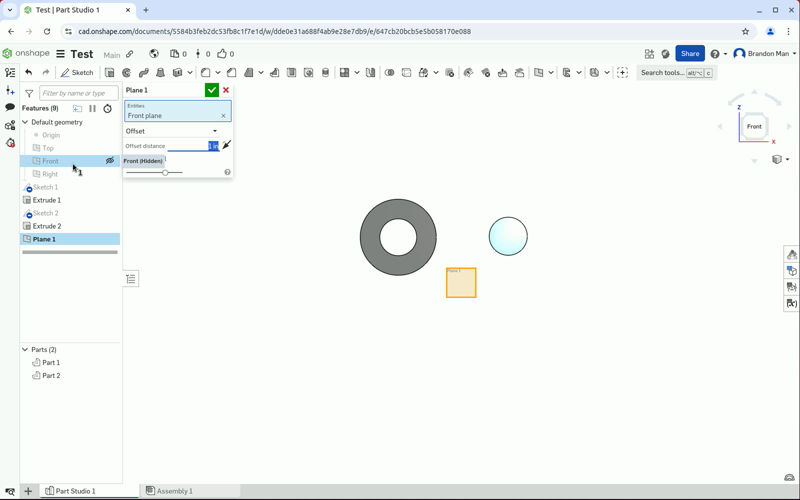
text(7.703)
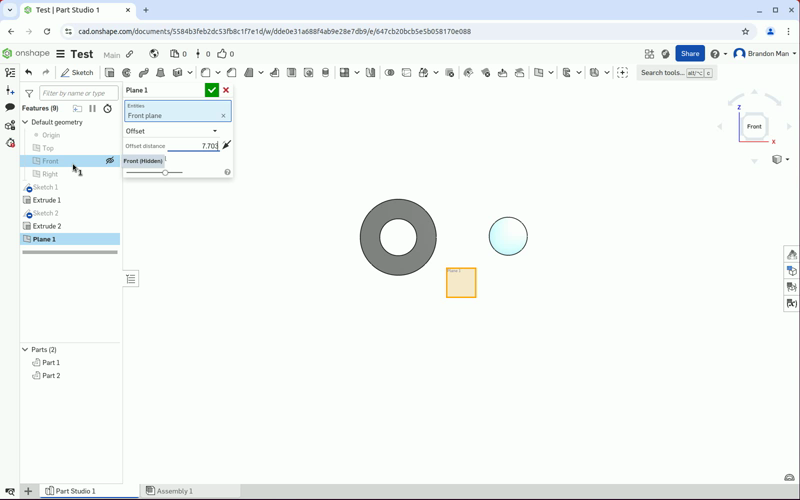
key(enter, 2)
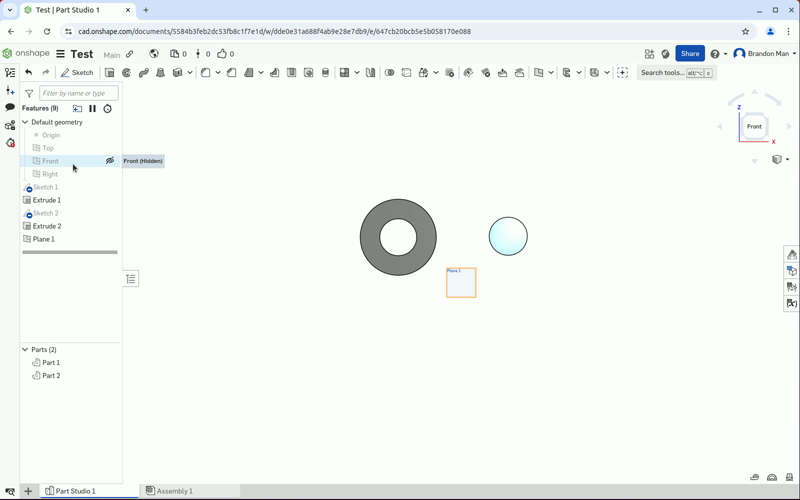
key(shift+s)
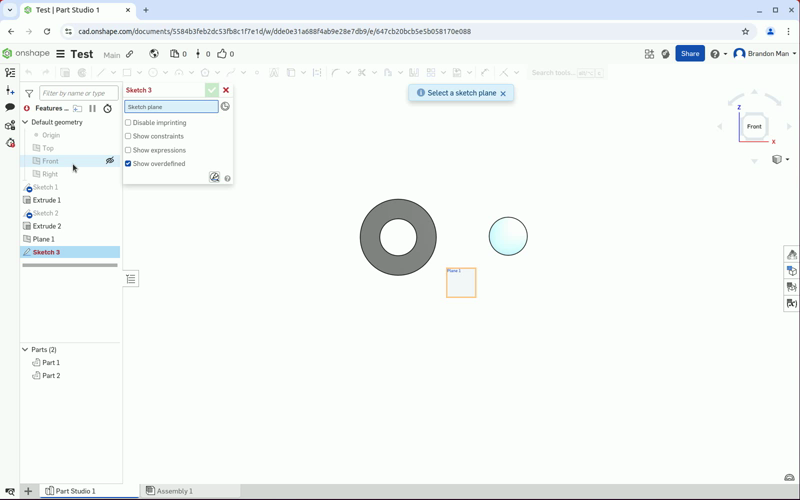
mouse_move(73, 241)
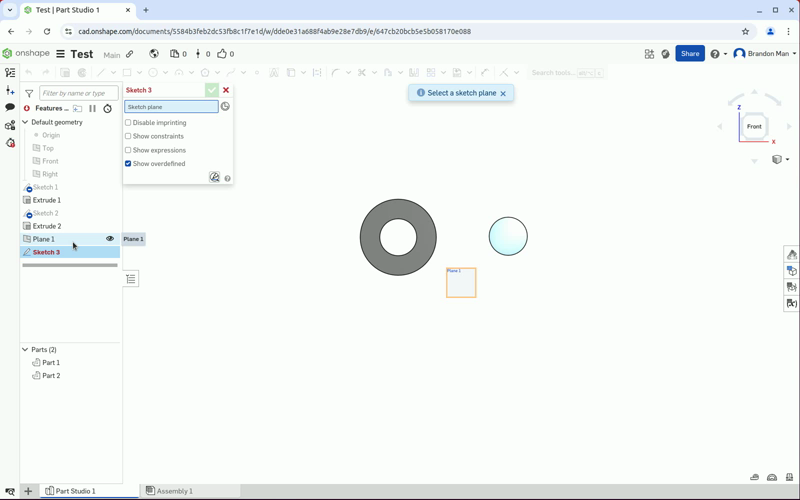
click(73, 241)
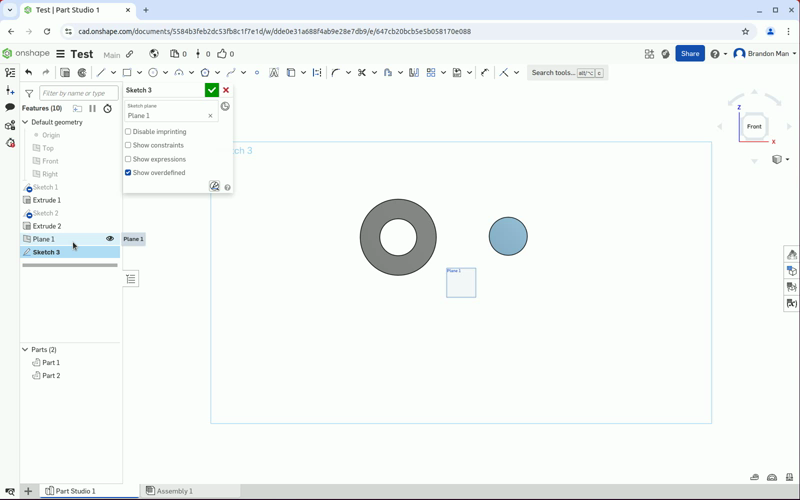
mouse_move(73, 352)
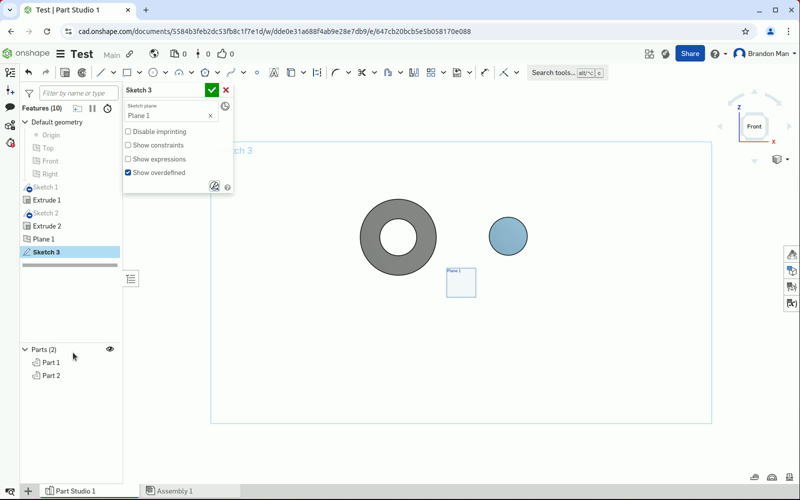
key(y)
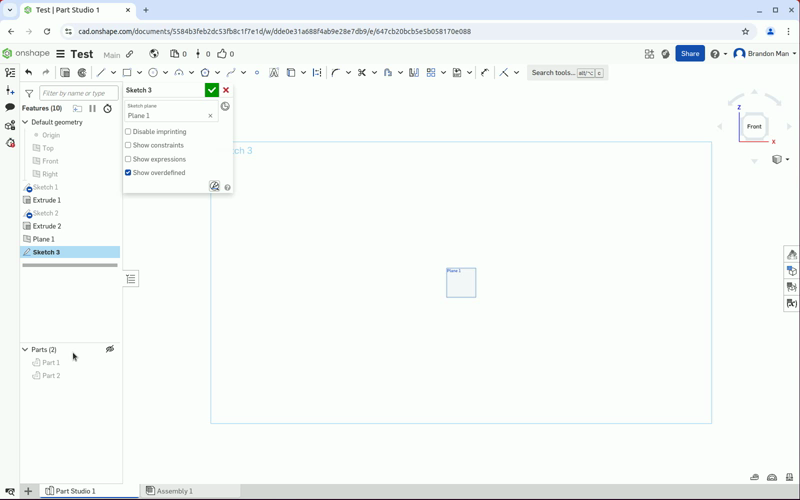
key(a)
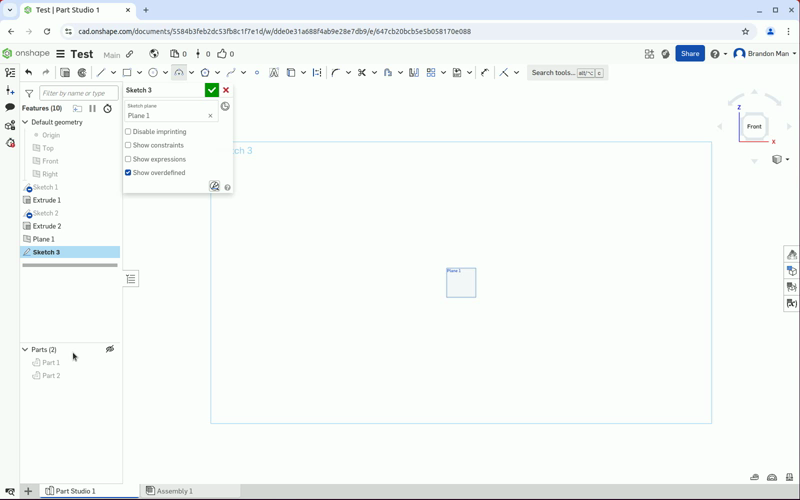
key_down(shift)
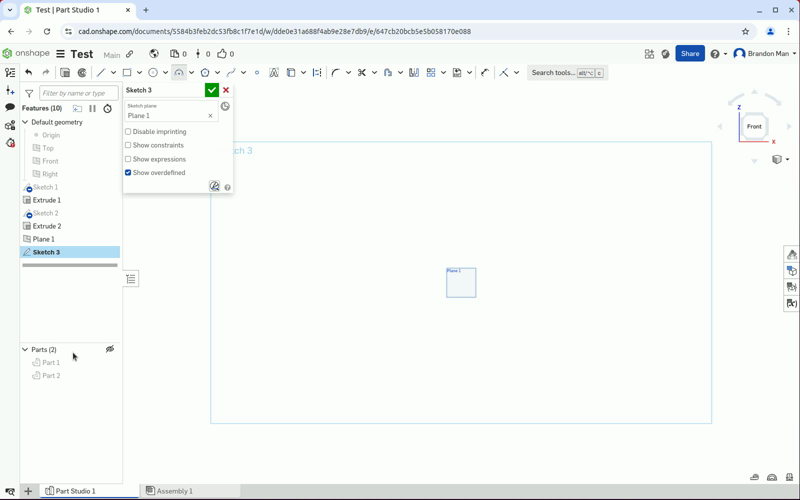
mouse_move(391, 219)
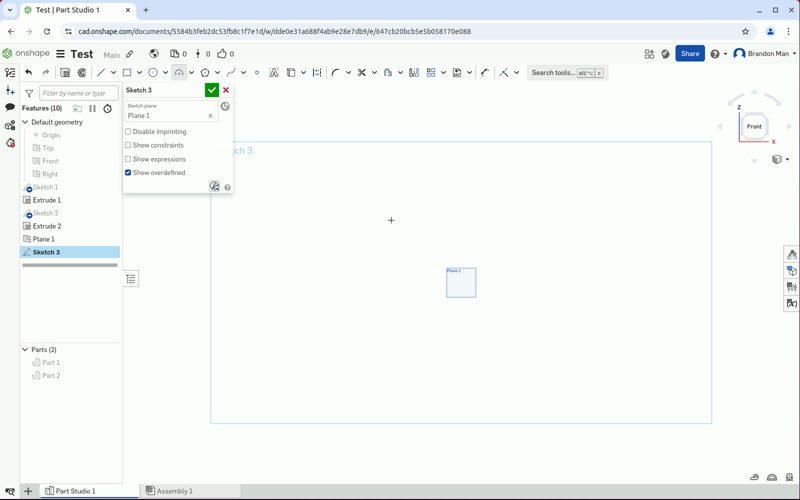
click(391, 219)
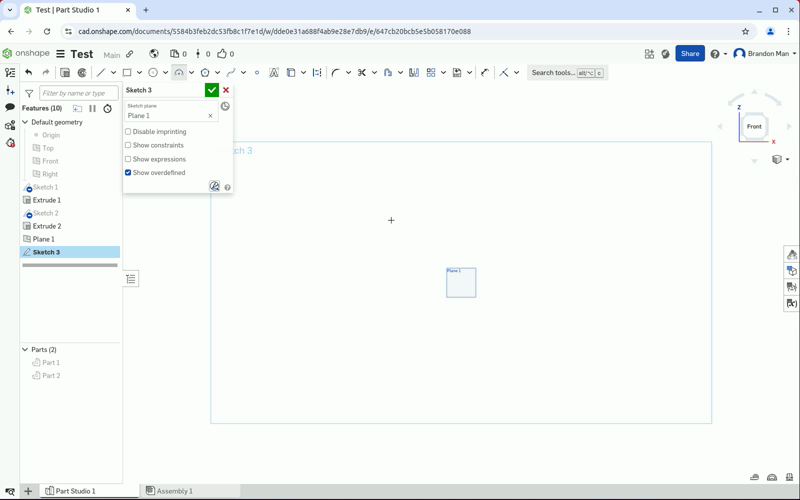
key_up(shift)
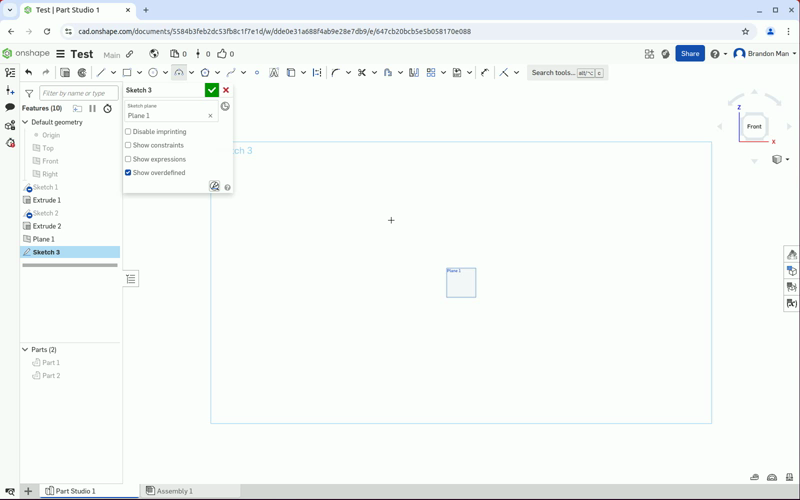
key_down(shift)
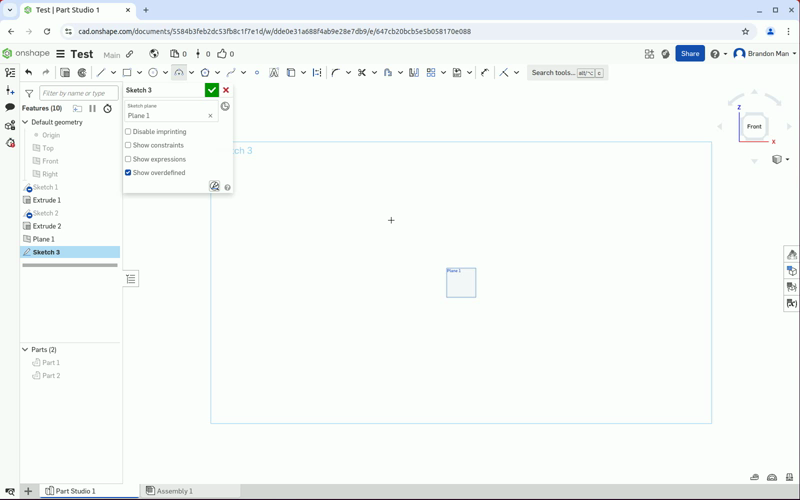
mouse_move(403, 219)
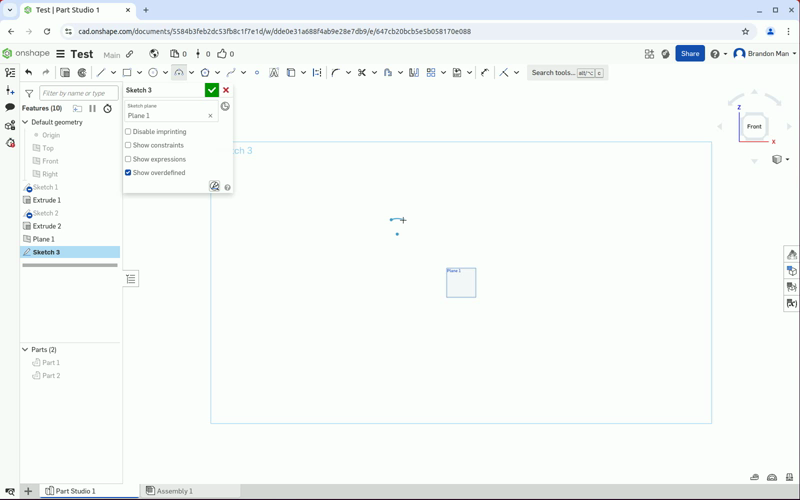
click(403, 219)
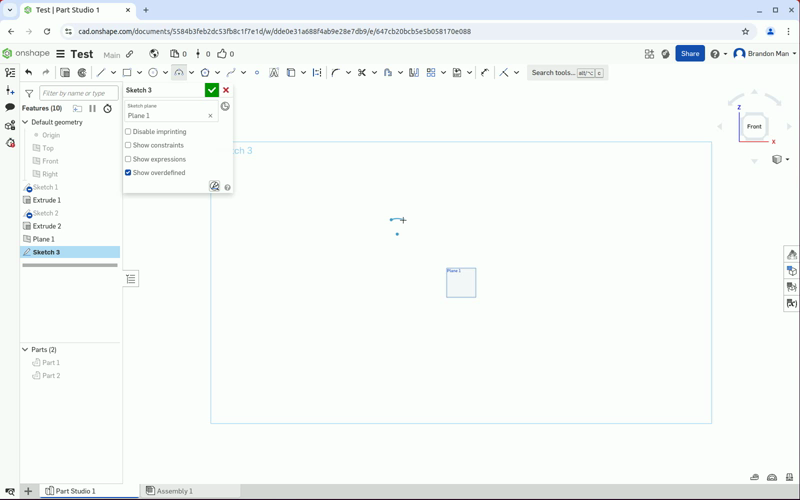
mouse_move(397, 218)
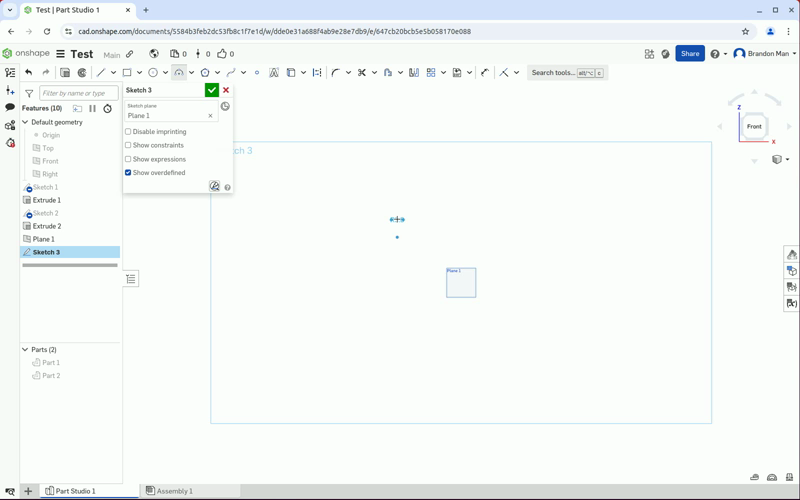
click(397, 218)
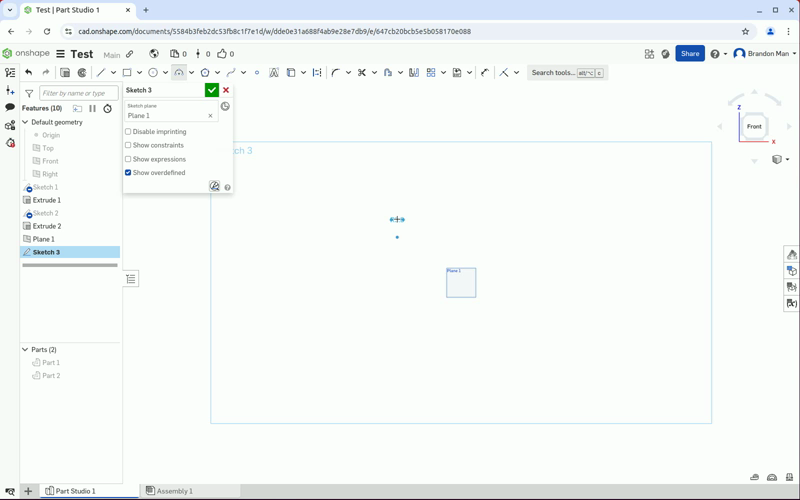
key_up(shift)
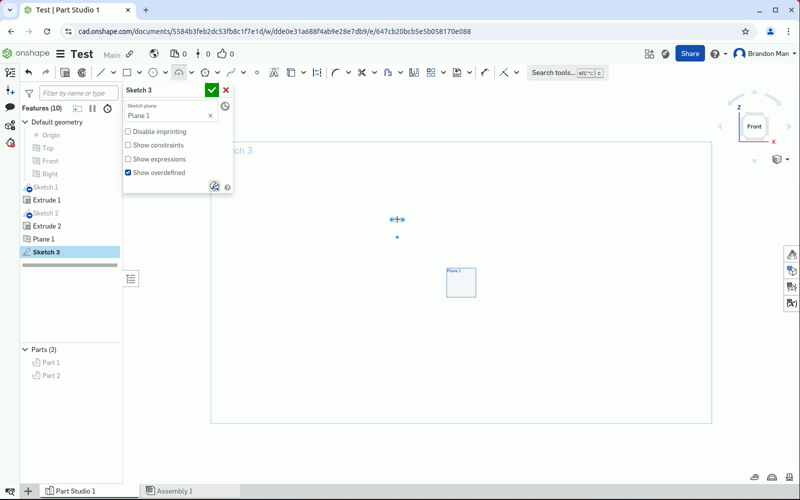
key(esc)
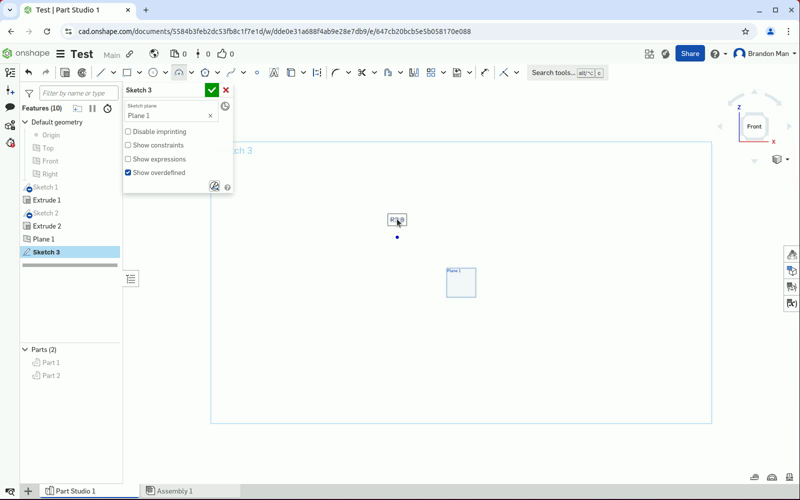
key(l)
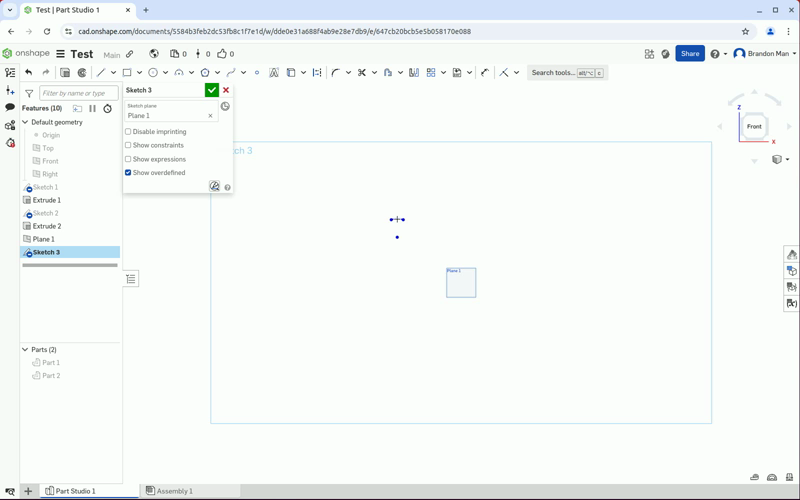
mouse_move(403, 219)
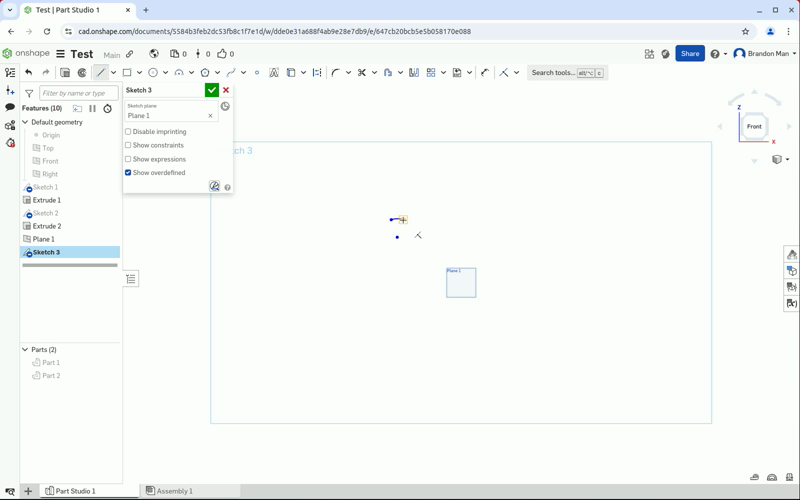
click(403, 219)
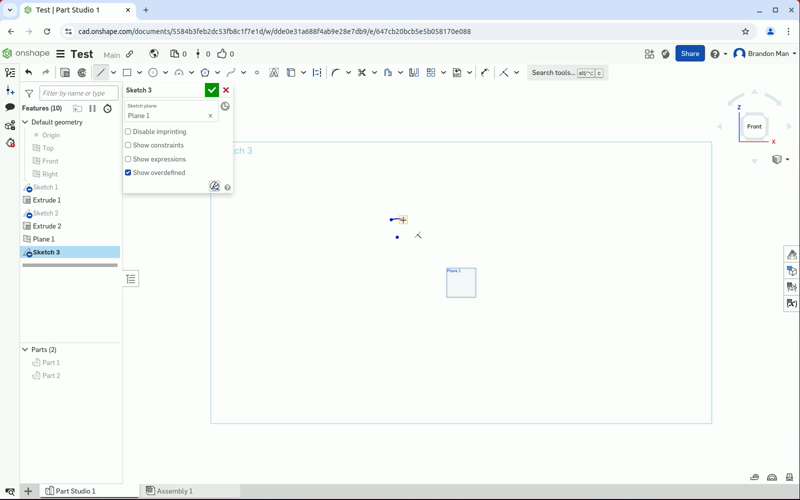
key_down(shift)
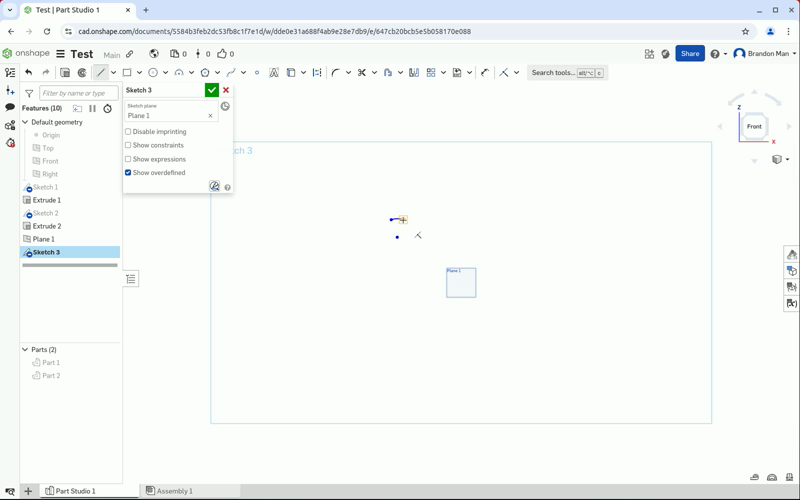
mouse_move(433, 219)
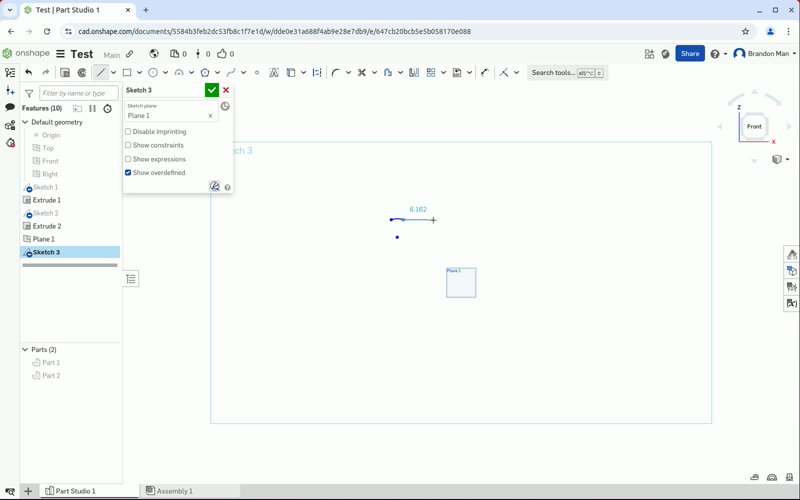
mouse_move(403, 199)
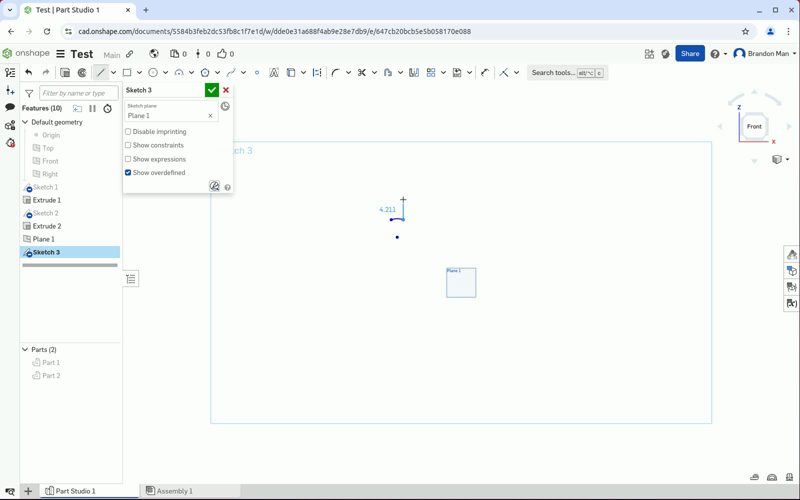
click(403, 199)
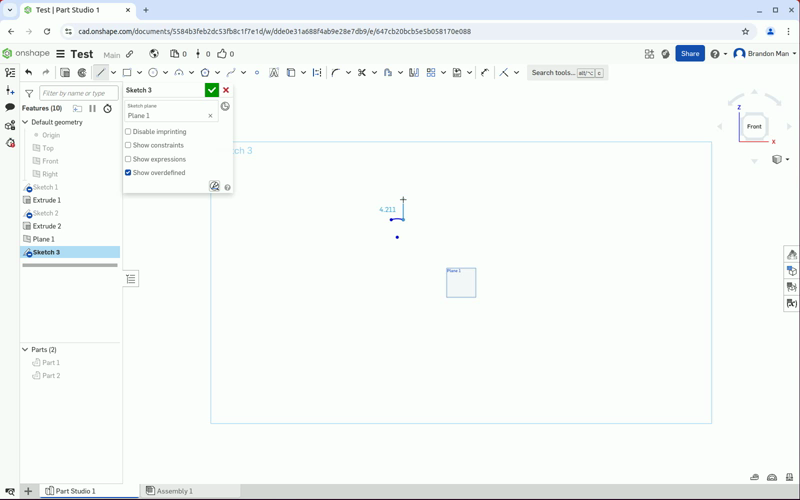
key_up(shift)
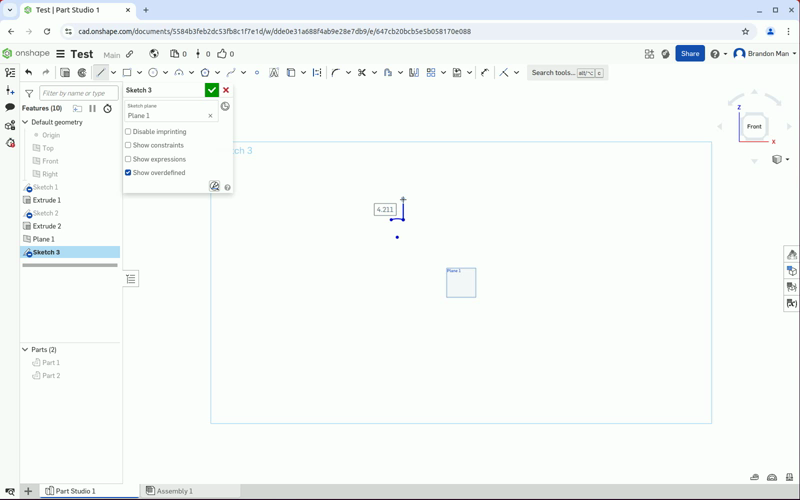
key(esc)
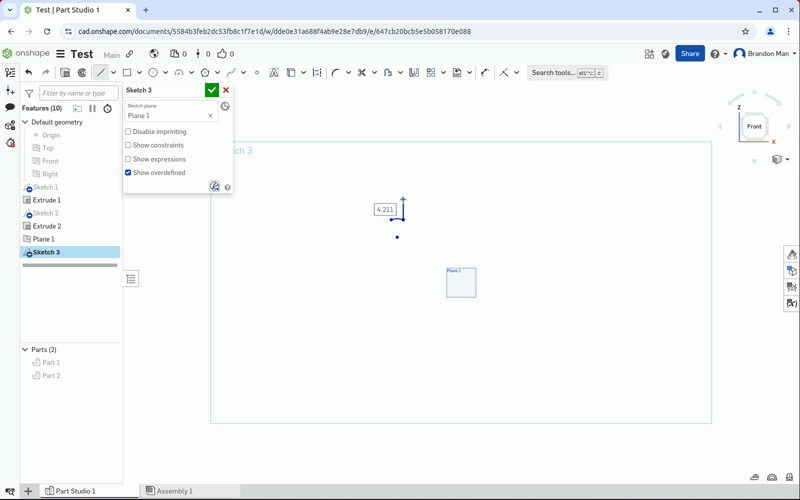
key(a)
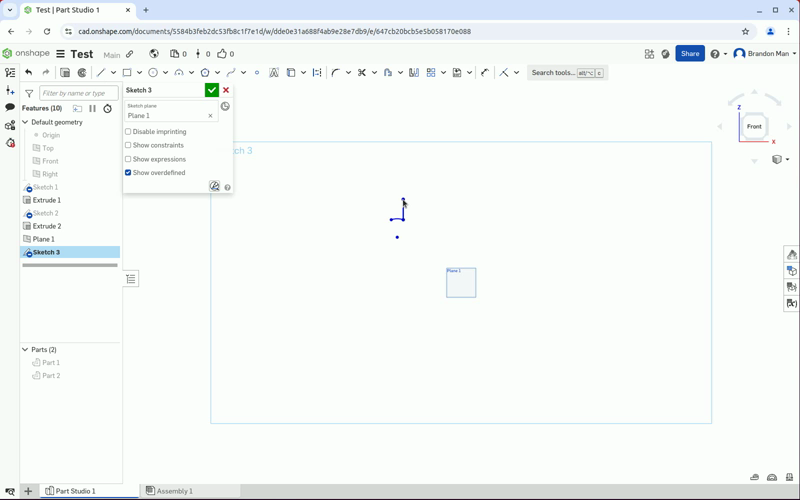
mouse_move(403, 199)
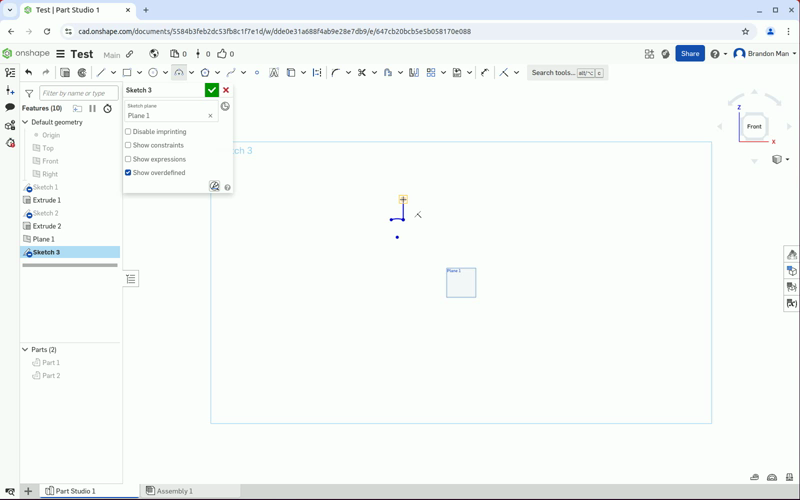
click(403, 199)
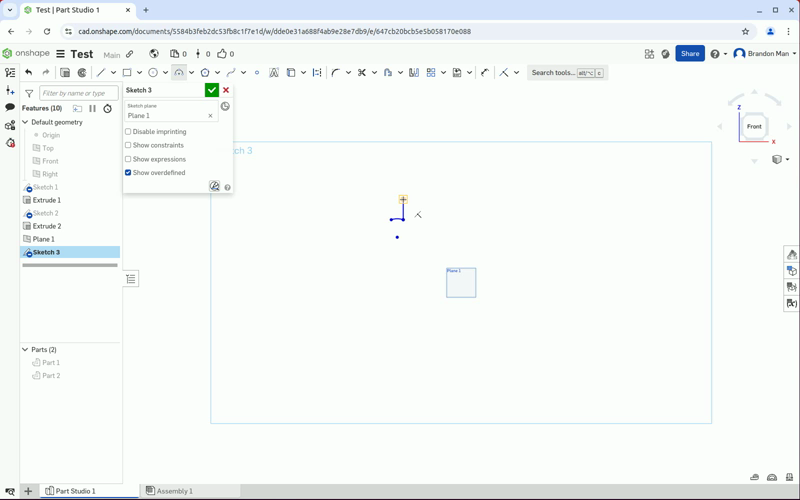
key_down(shift)
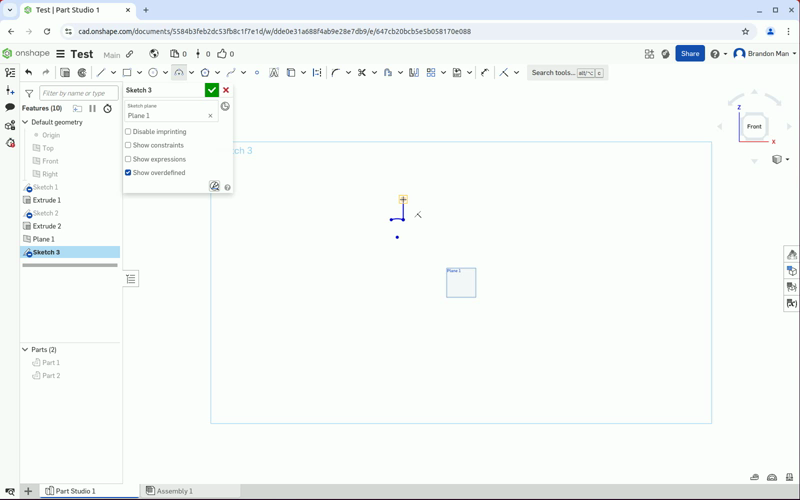
mouse_move(391, 199)
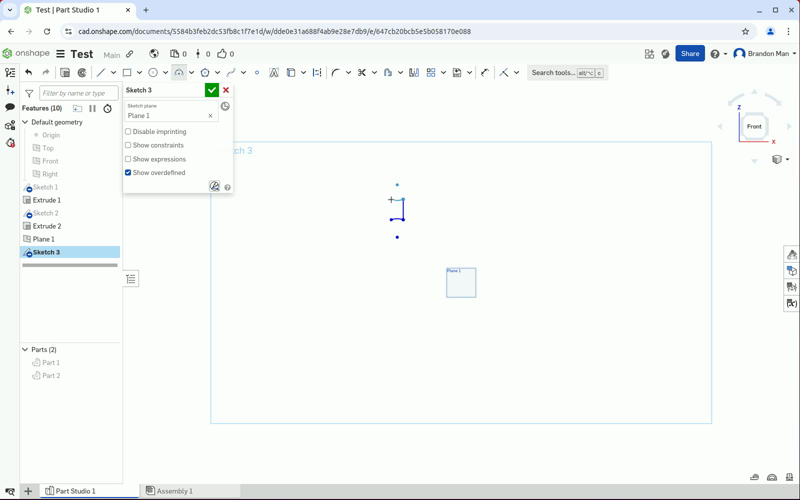
click(391, 199)
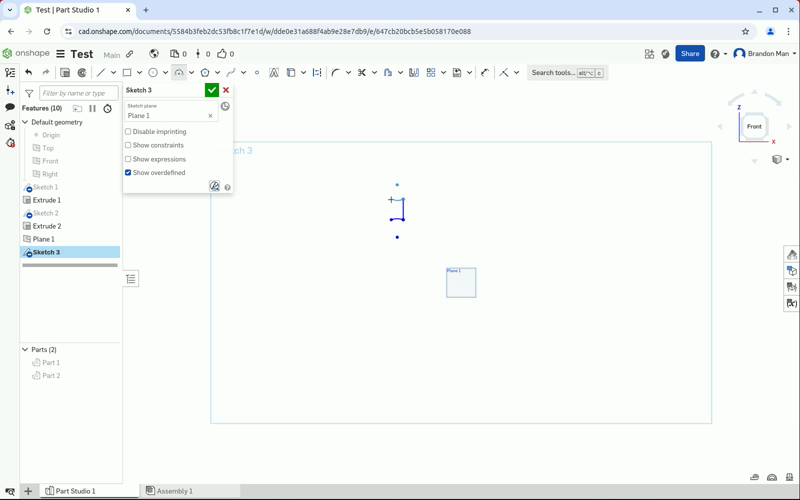
mouse_move(397, 198)
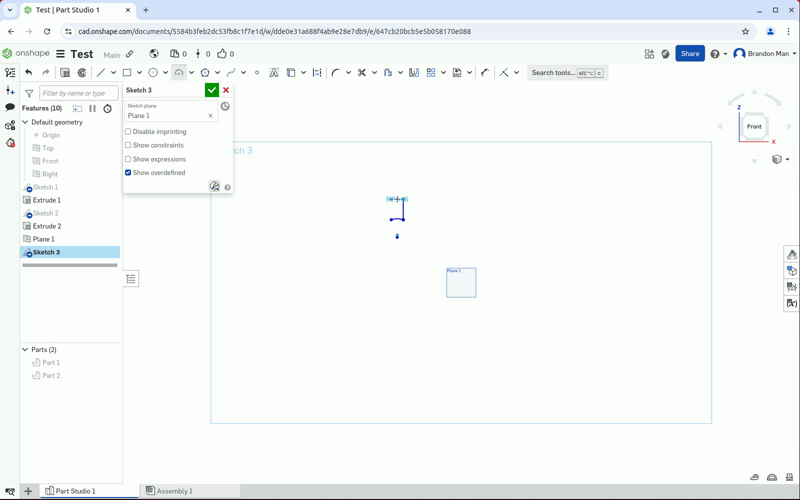
click(397, 198)
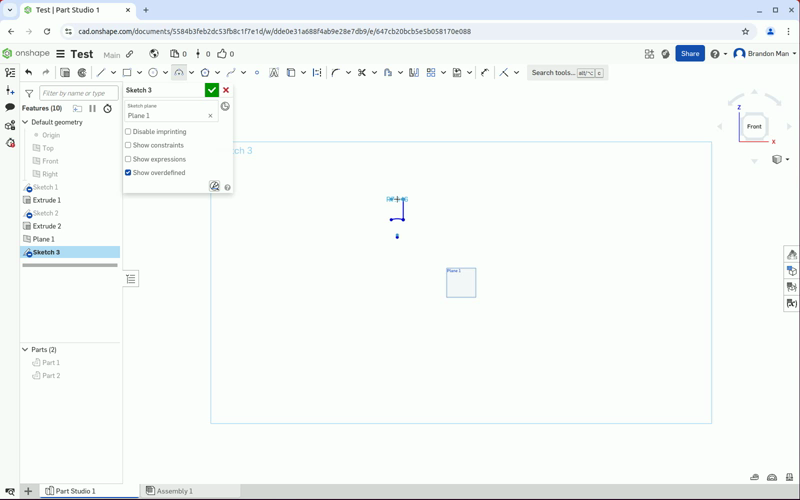
key_up(shift)
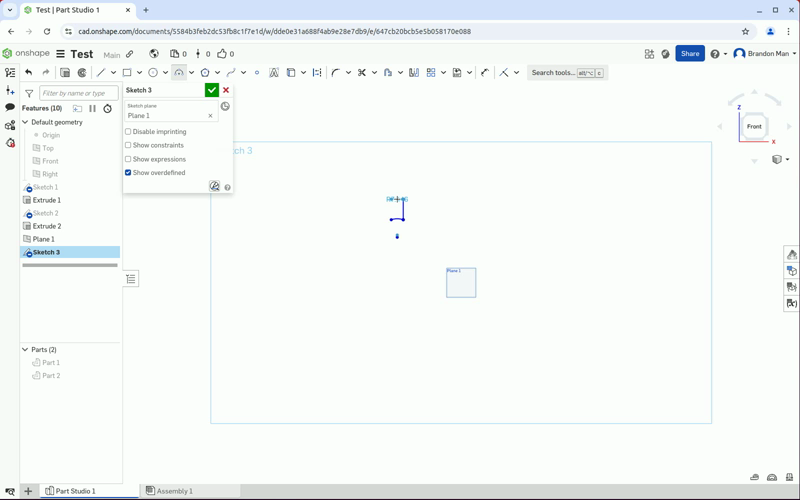
key(esc)
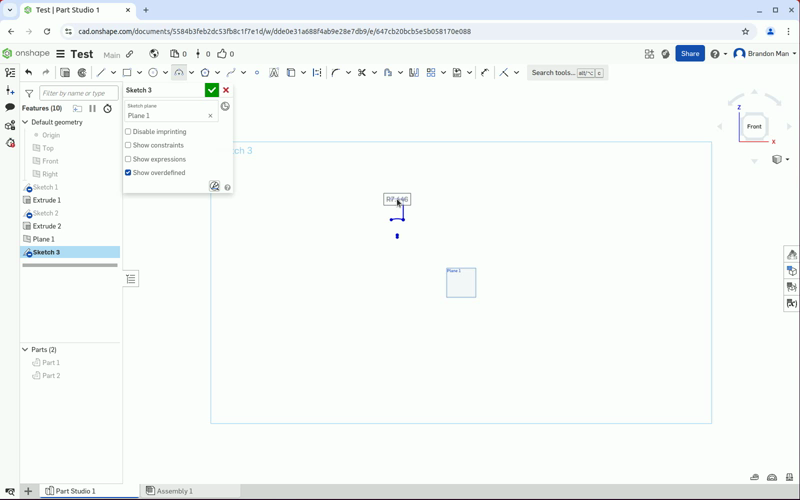
key(l)
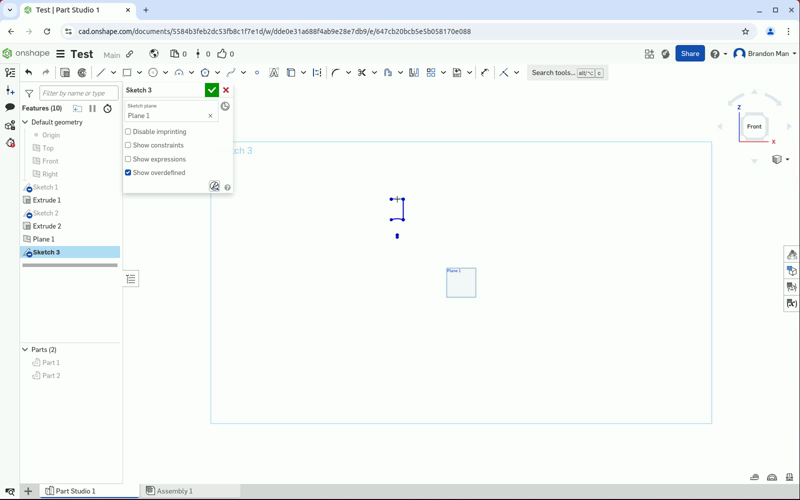
mouse_move(391, 199)
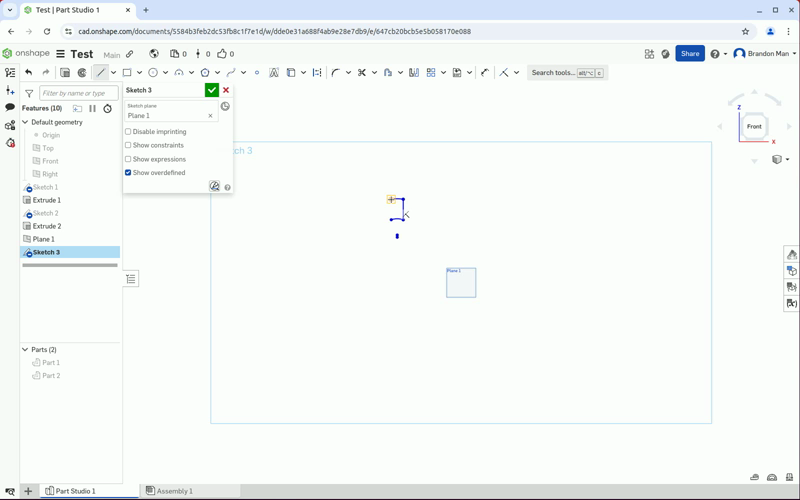
click(391, 199)
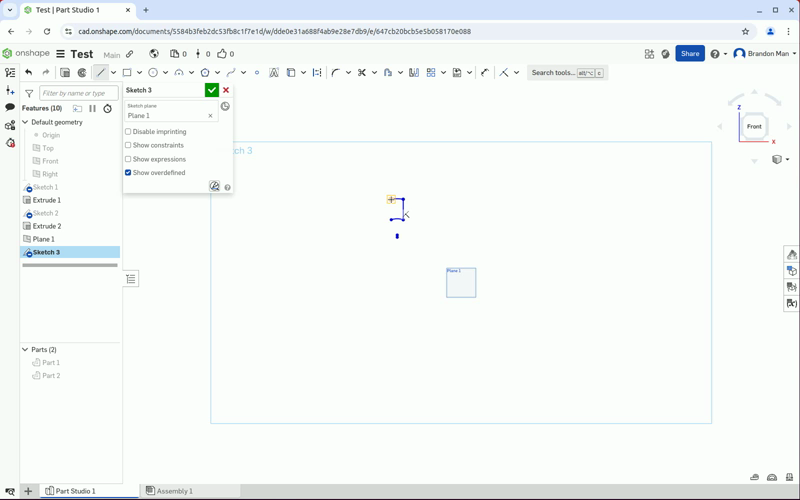
mouse_move(421, 199)
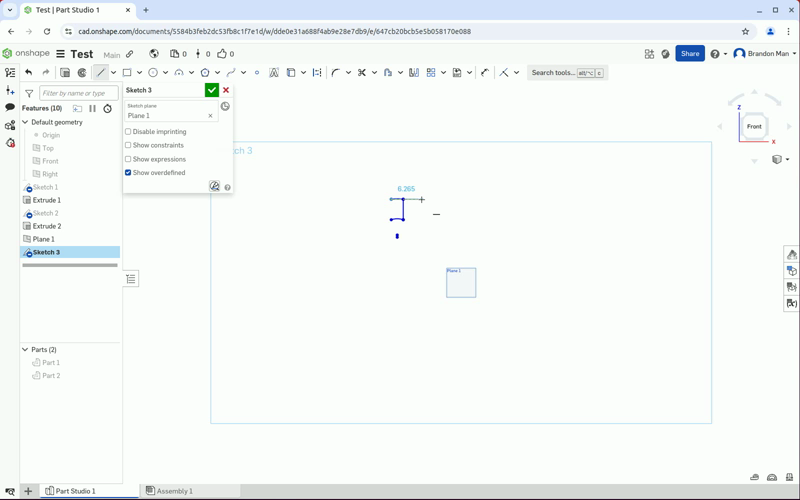
key_down(shift)
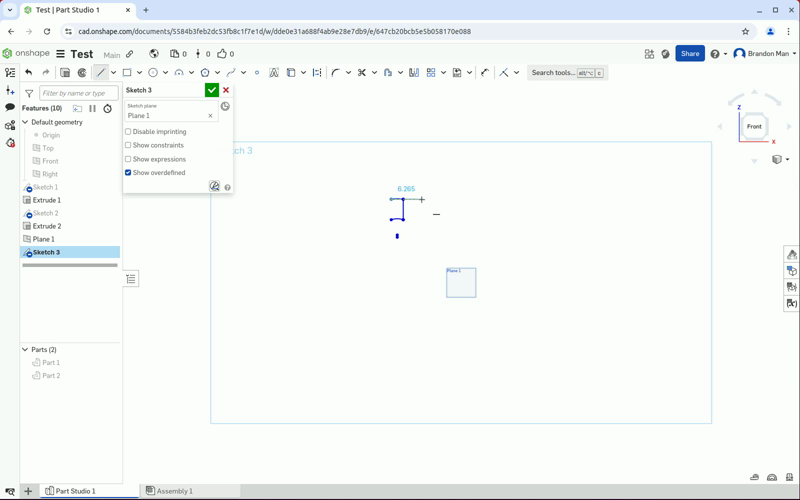
mouse_move(391, 219)
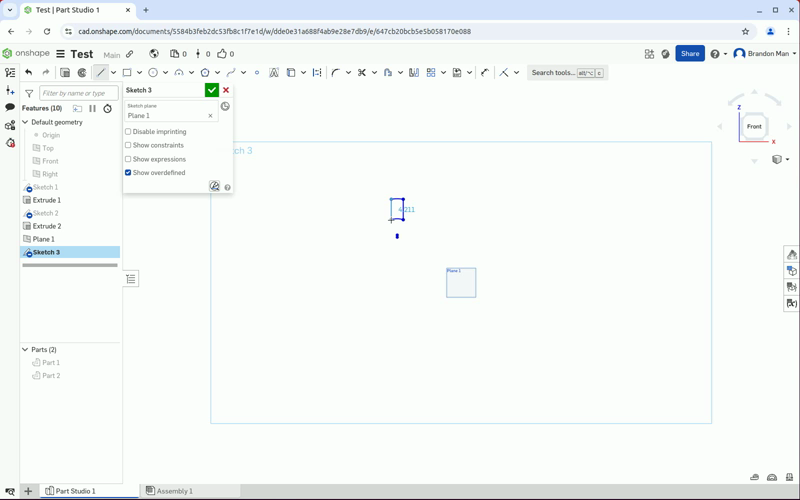
key_up(shift)
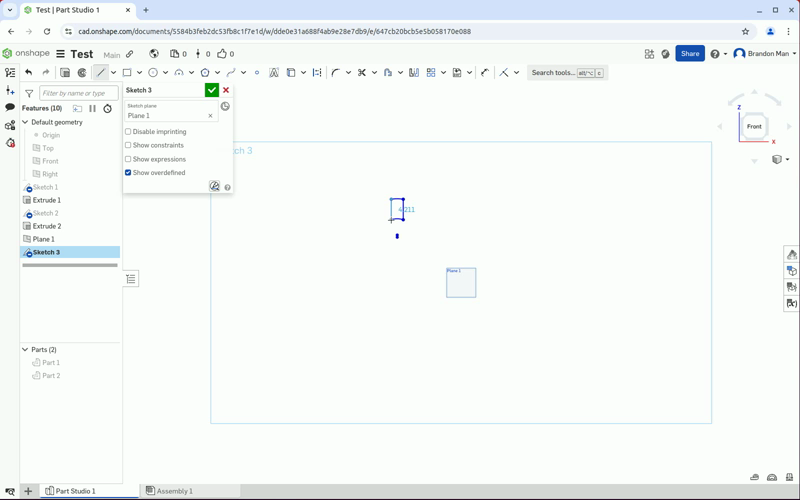
click(391, 219)
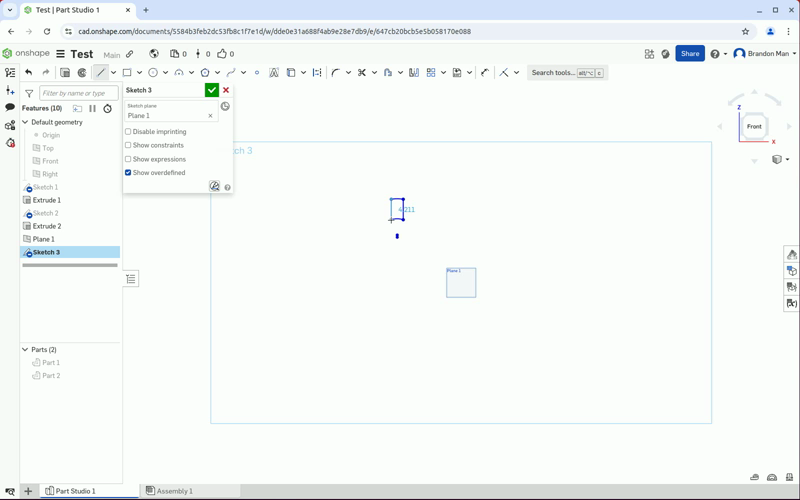
key(esc)
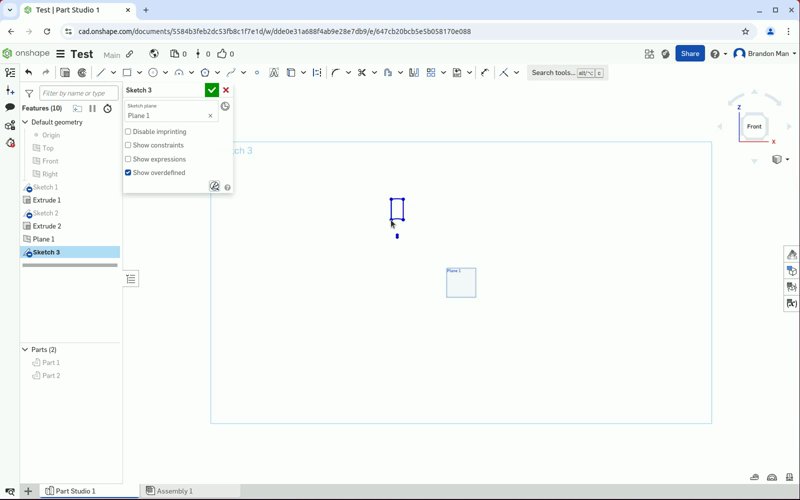
mouse_move(396, 199)
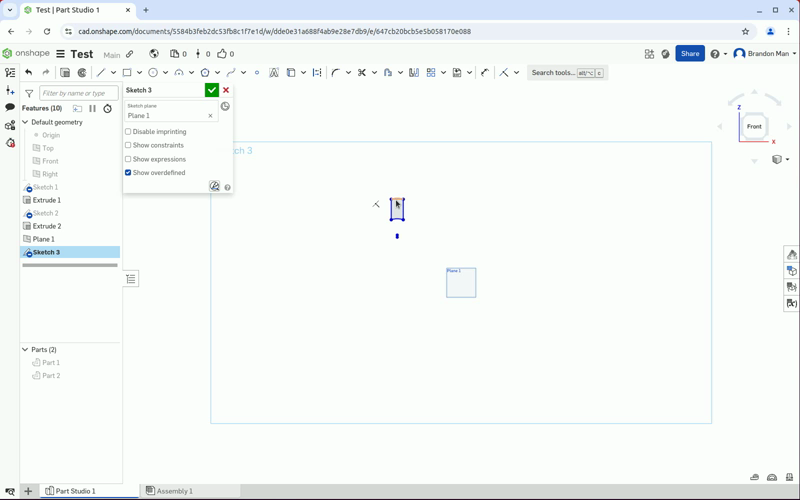
scroll(6)
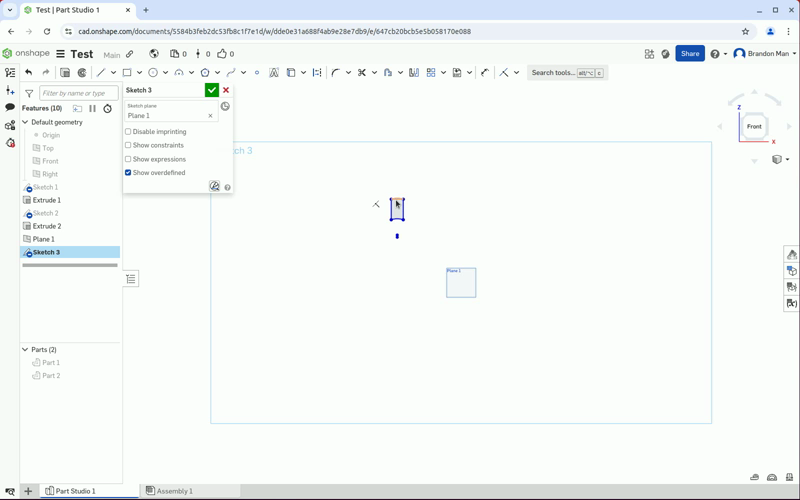
scroll(6)
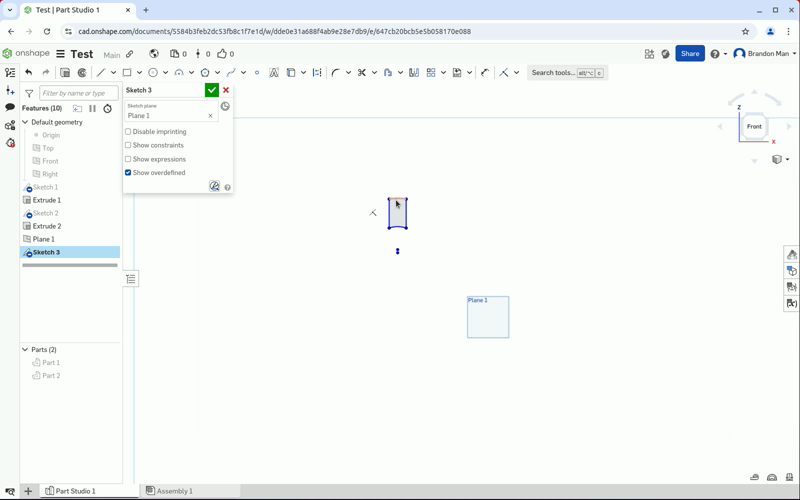
scroll(6)
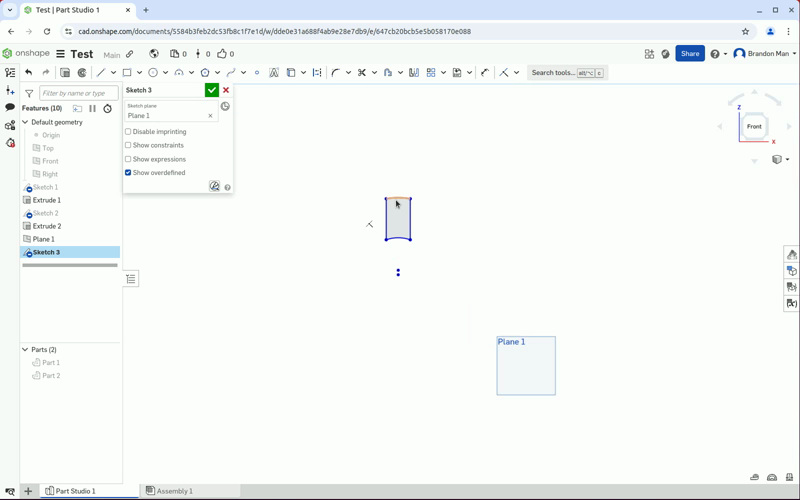
scroll(6)
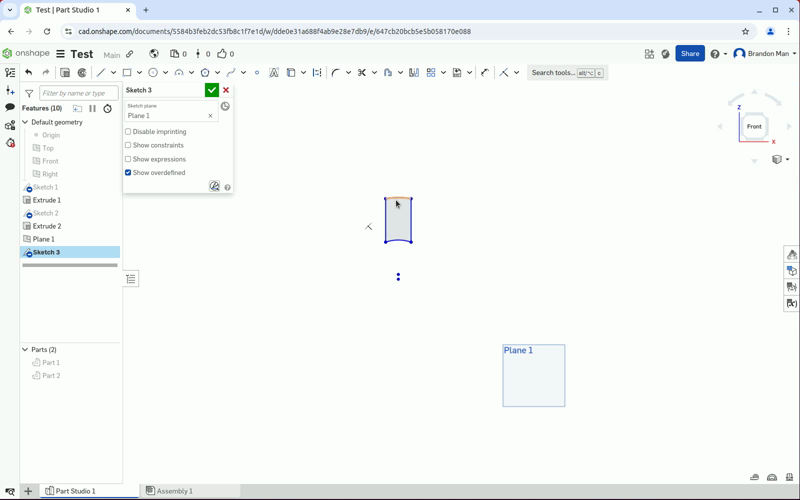
scroll(6)
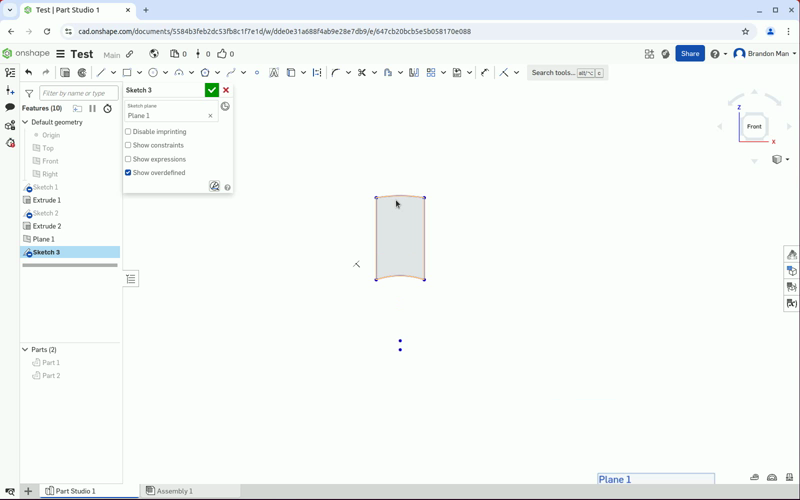
scroll(6)
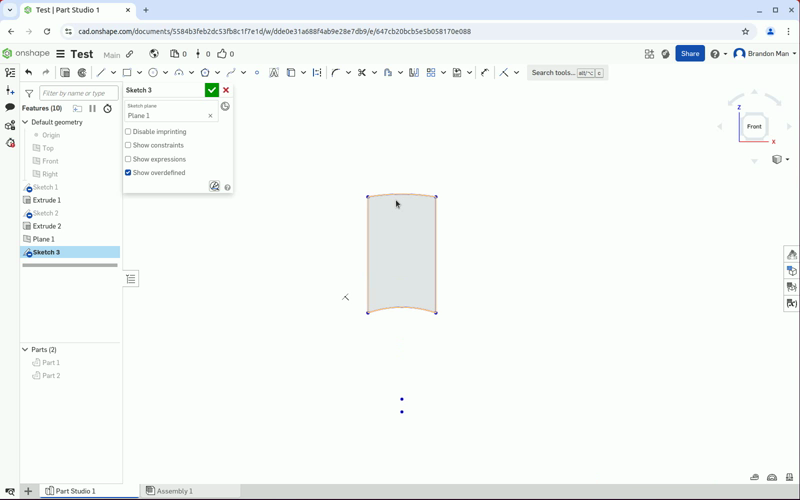
scroll(6)
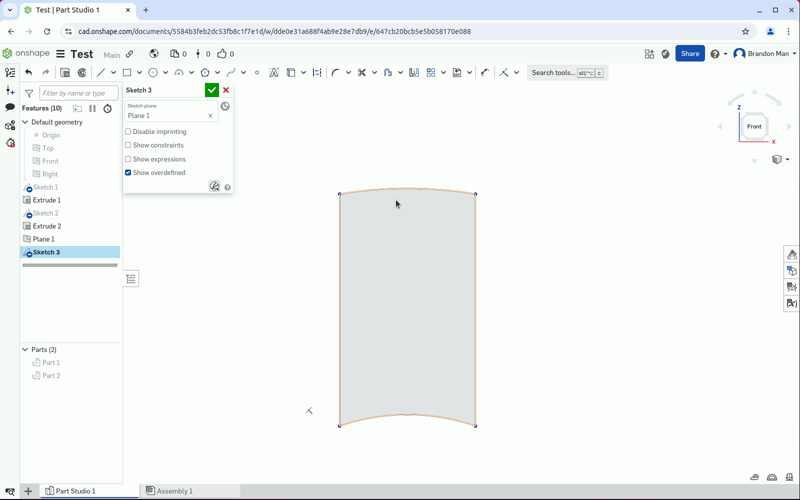
click(396, 199)
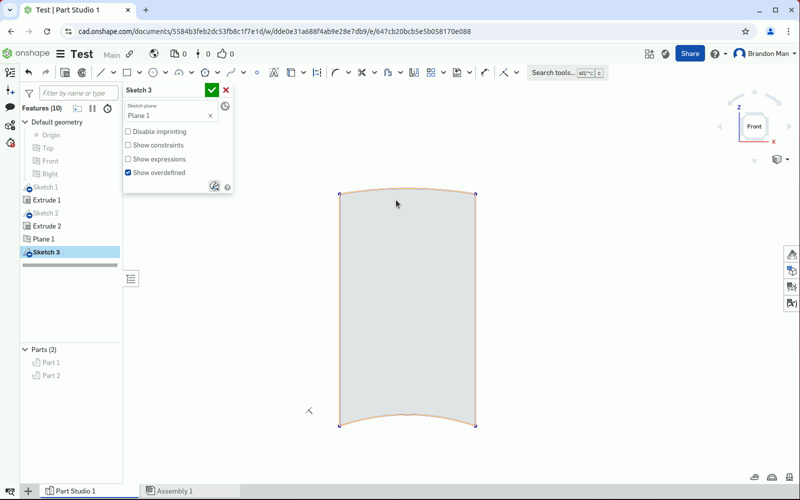
scroll(-6)
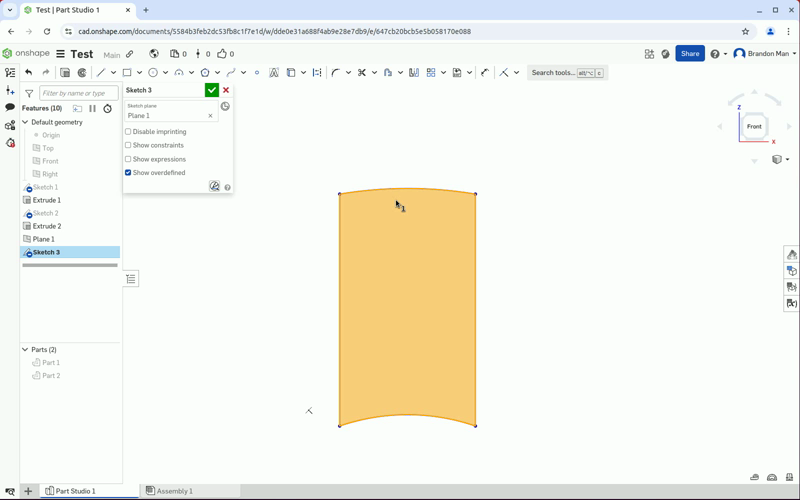
scroll(-6)
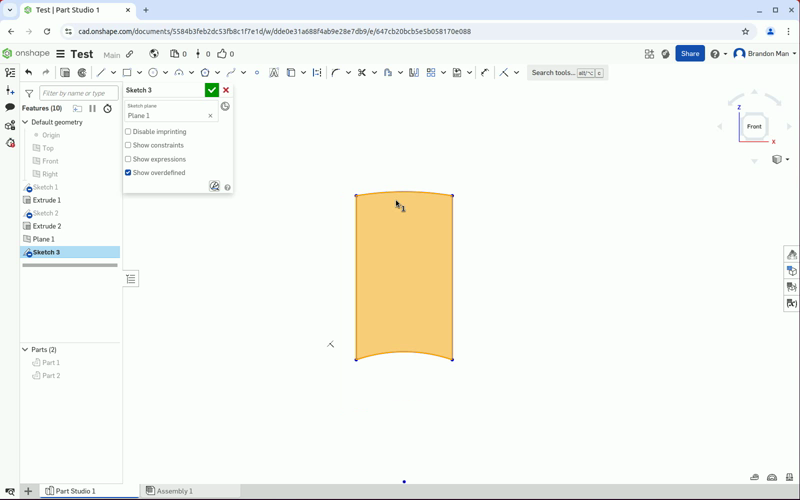
scroll(-6)
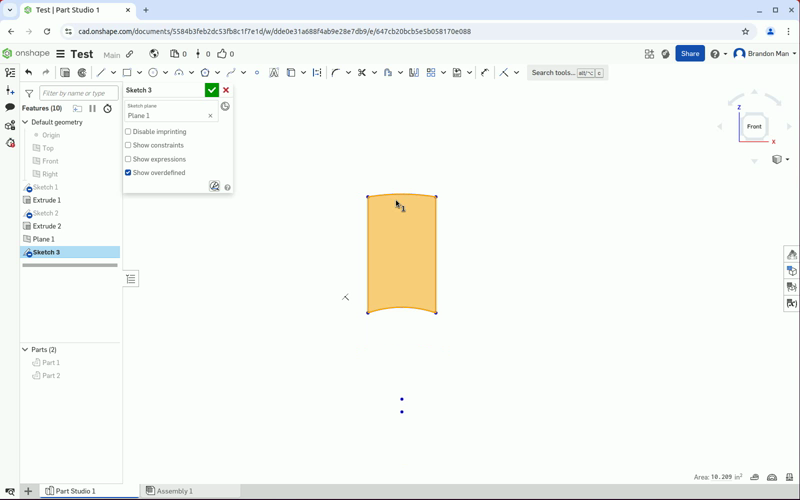
scroll(-6)
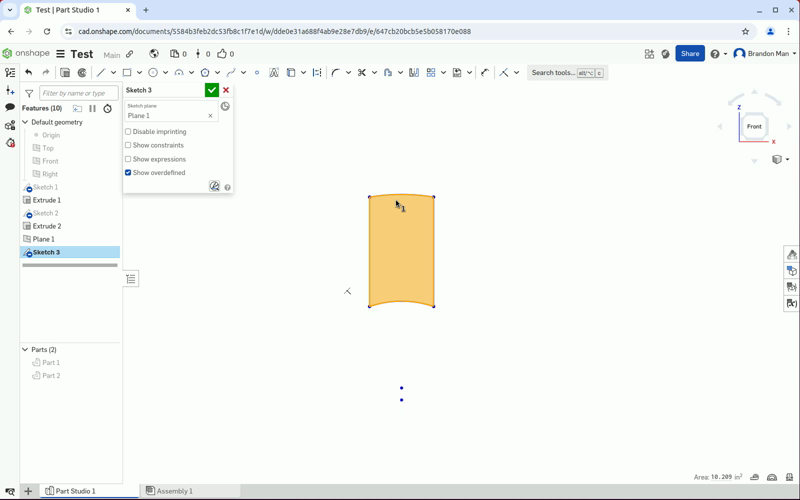
scroll(-6)
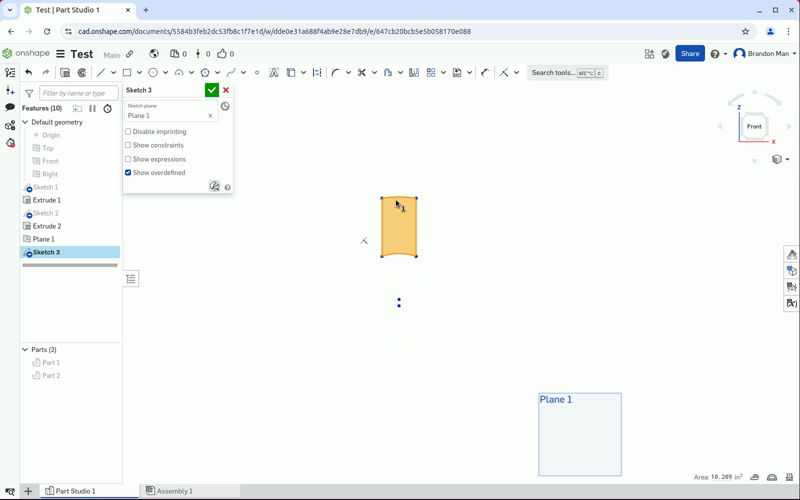
scroll(-6)
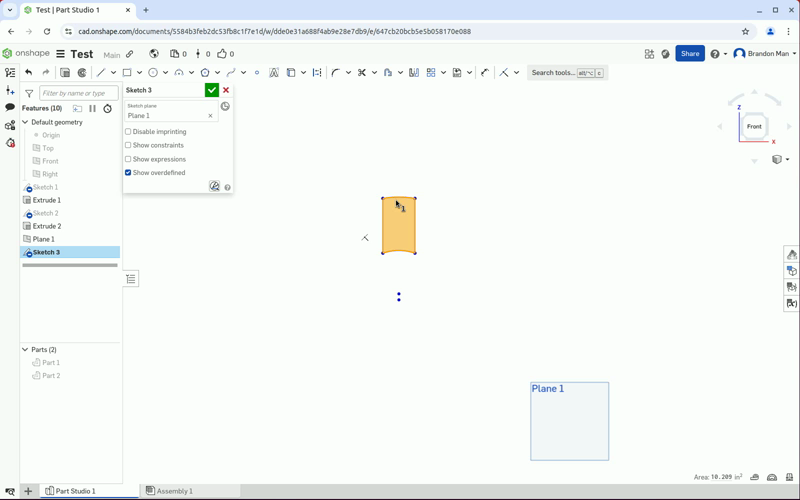
scroll(-6)
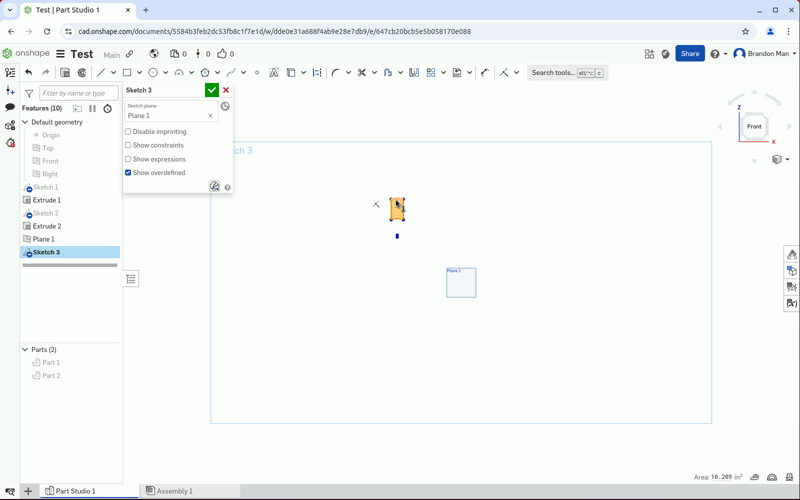
mouse_move(73, 352)
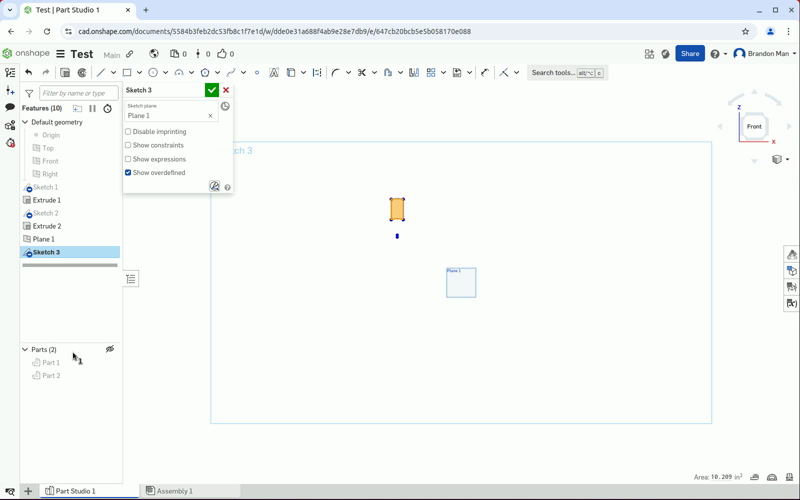
key(shift+y)
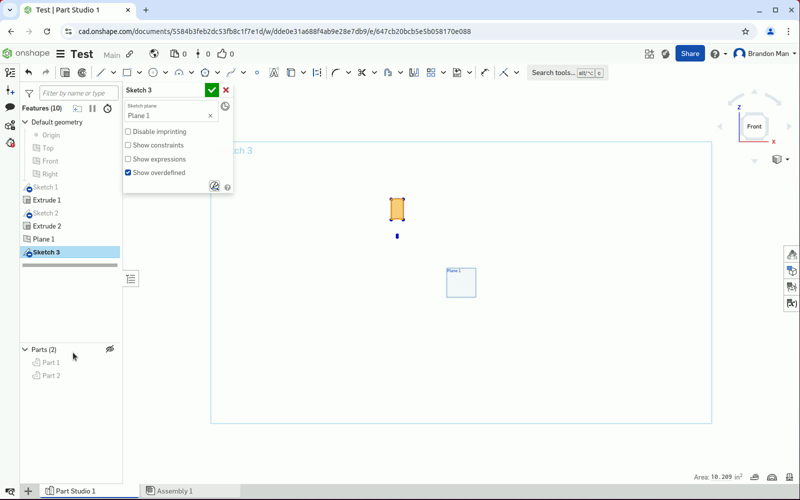
key(shift+e)
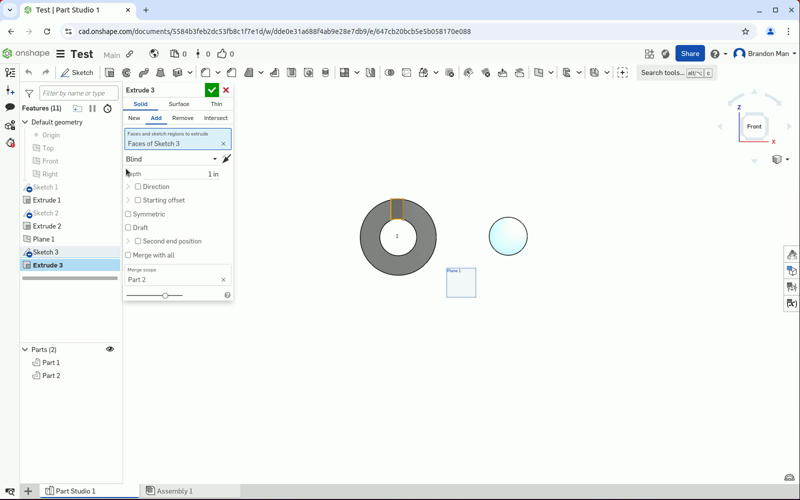
mouse_move(143, 106)
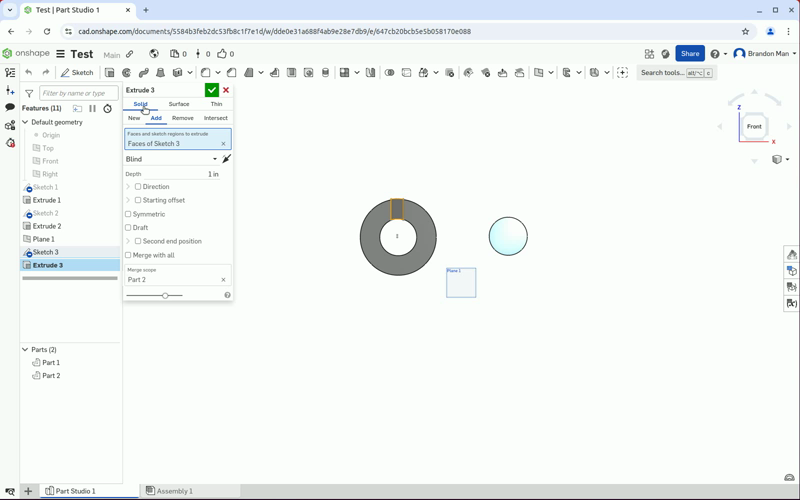
click(143, 106)
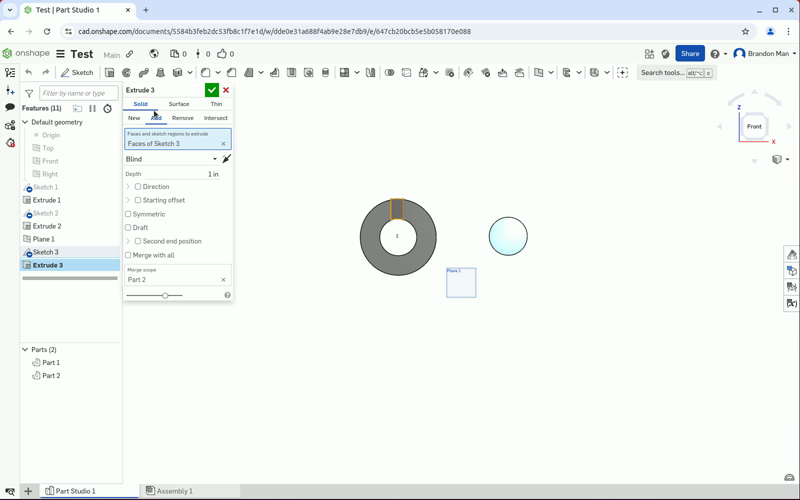
mouse_move(186, 120)
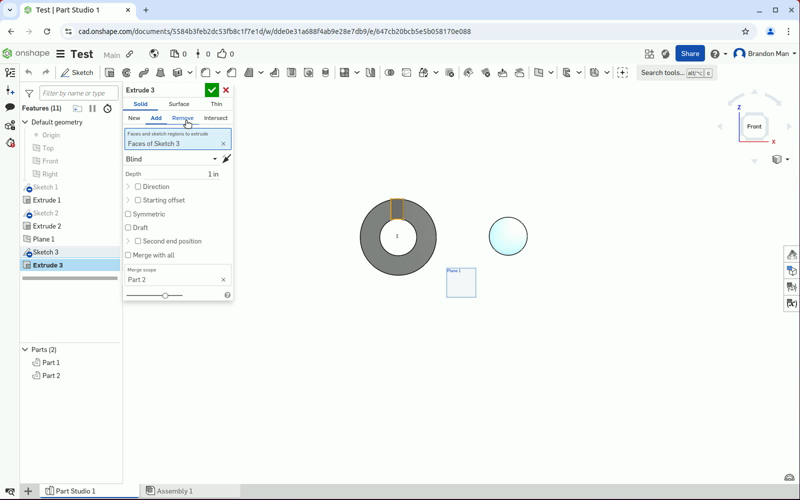
click(186, 120)
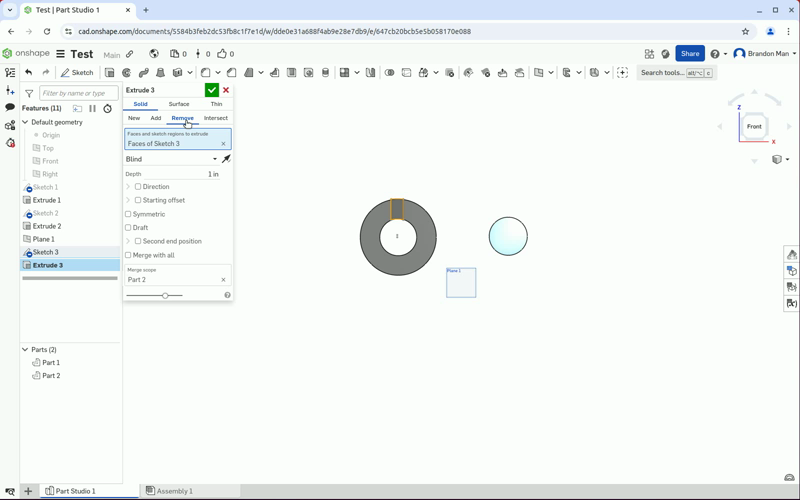
key(tab, 4)
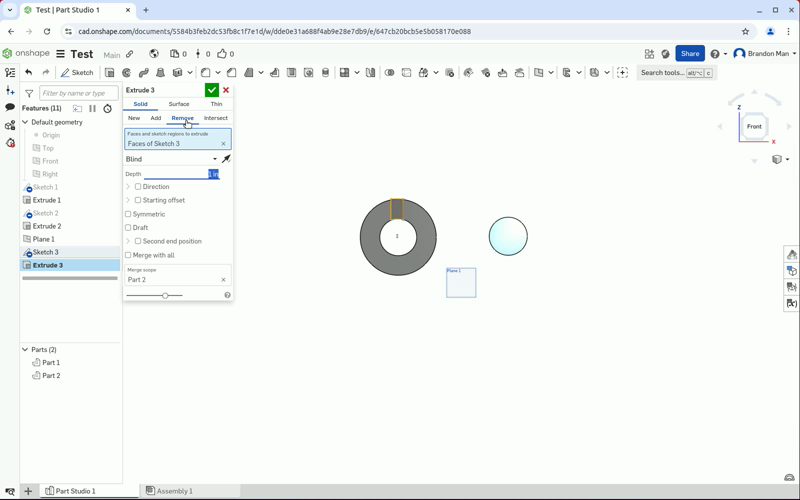
text(0.722)
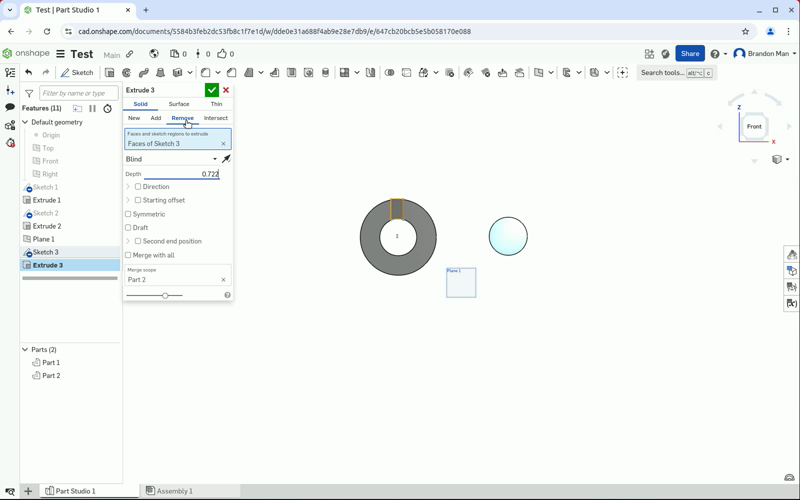
key(tab, 6)
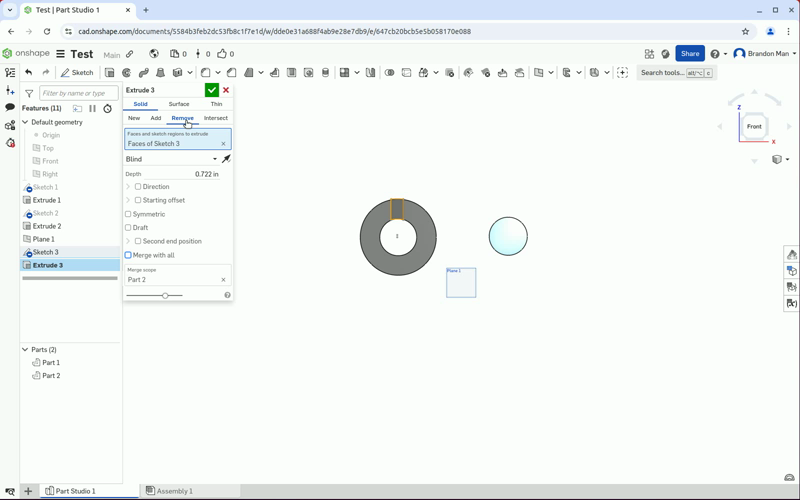
key(space)
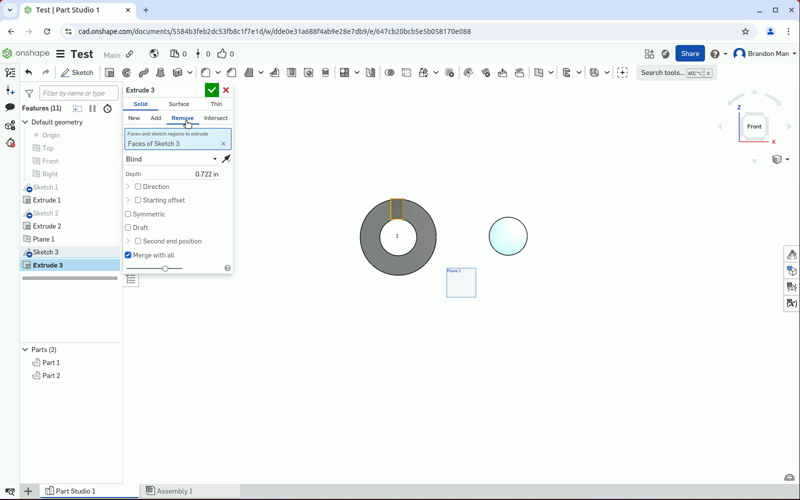
key(enter)
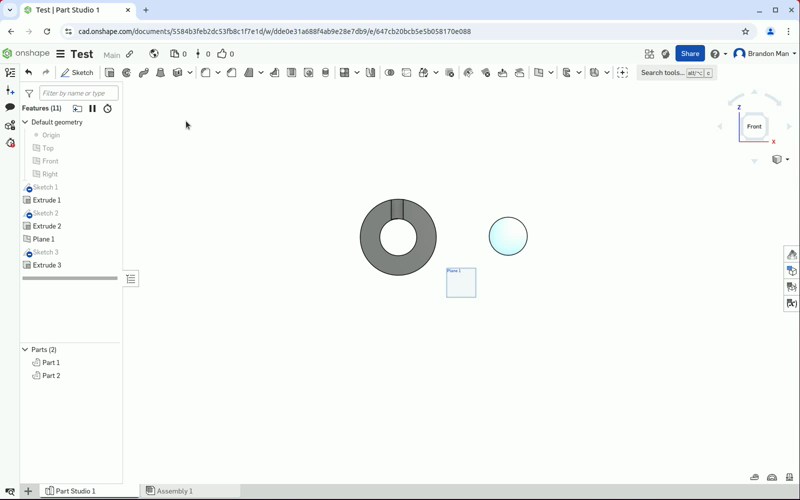
key(shift+h)
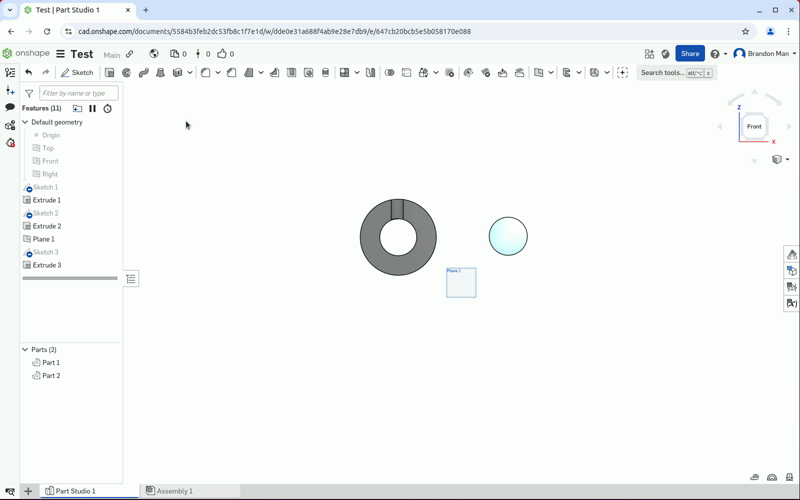
key(shift+h)
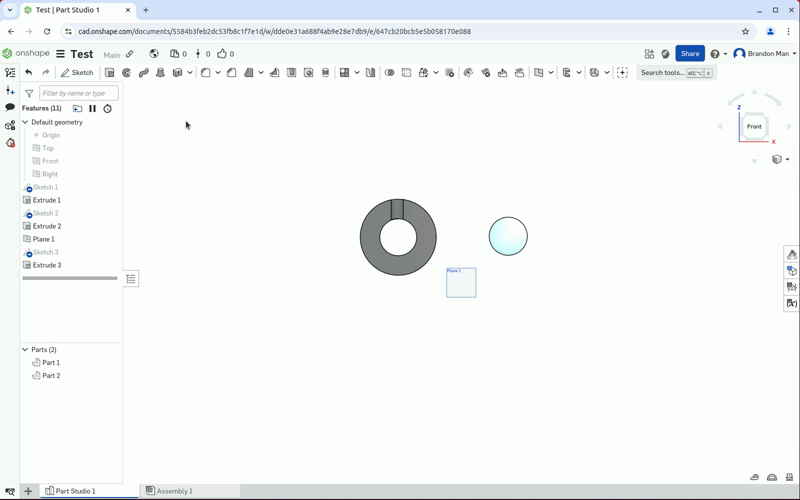
mouse_move(73, 189)
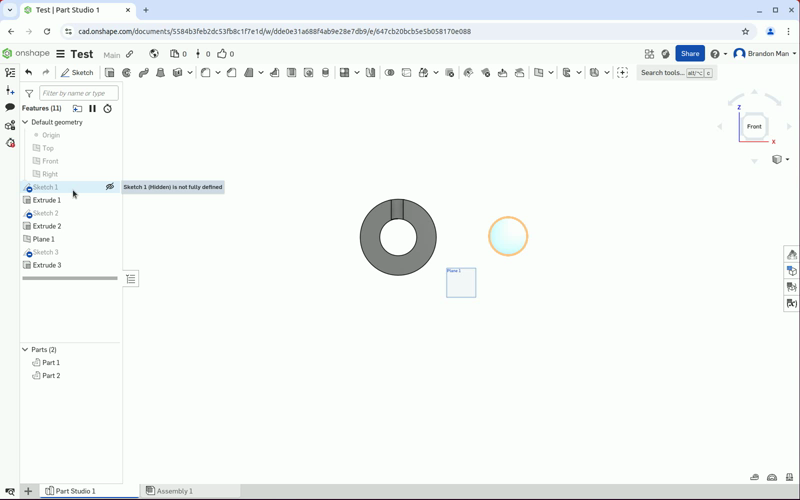
click(73, 189)
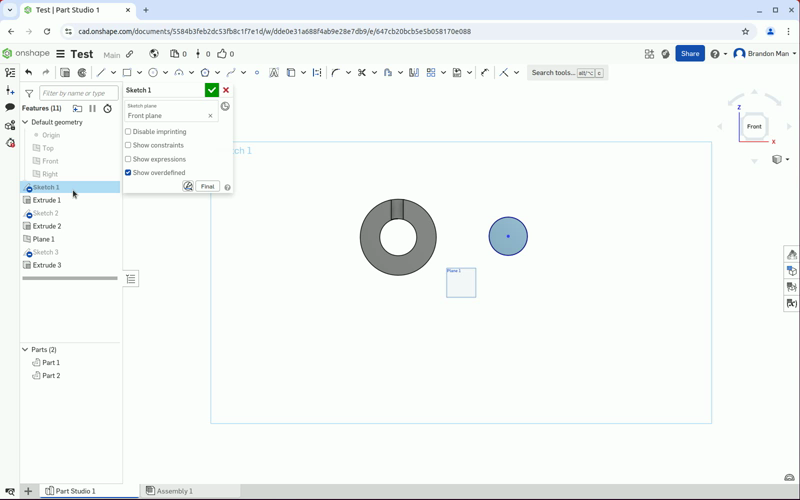
mouse_move(229, 92)
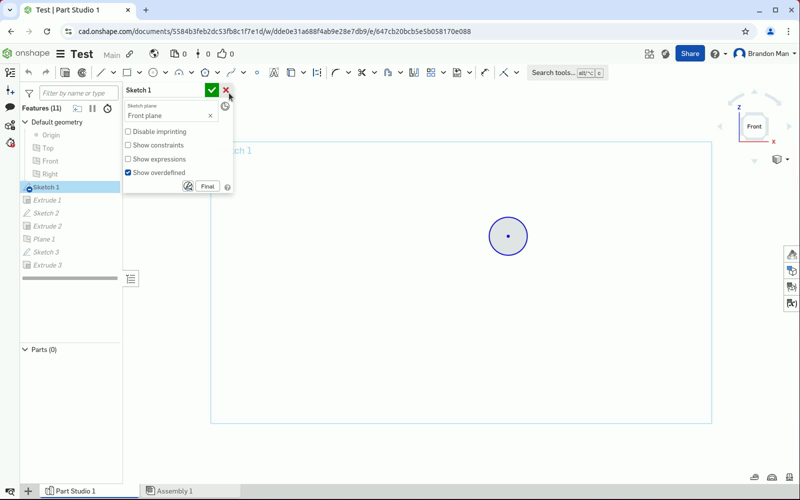
click(229, 92)
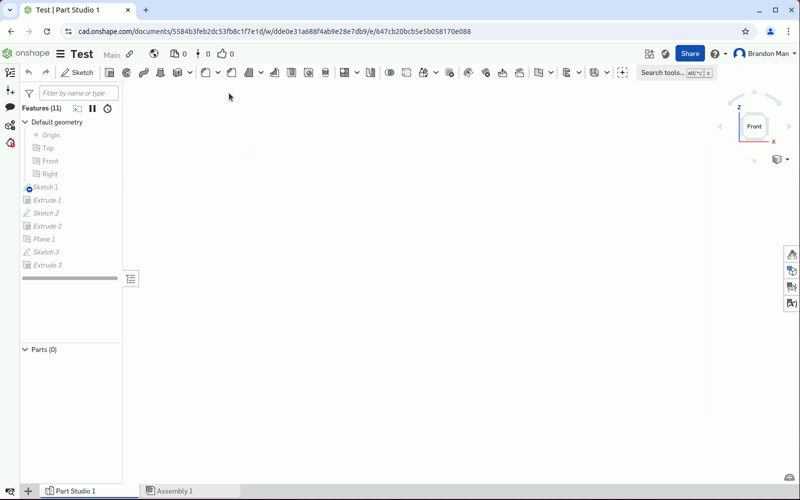
key(shift+s)
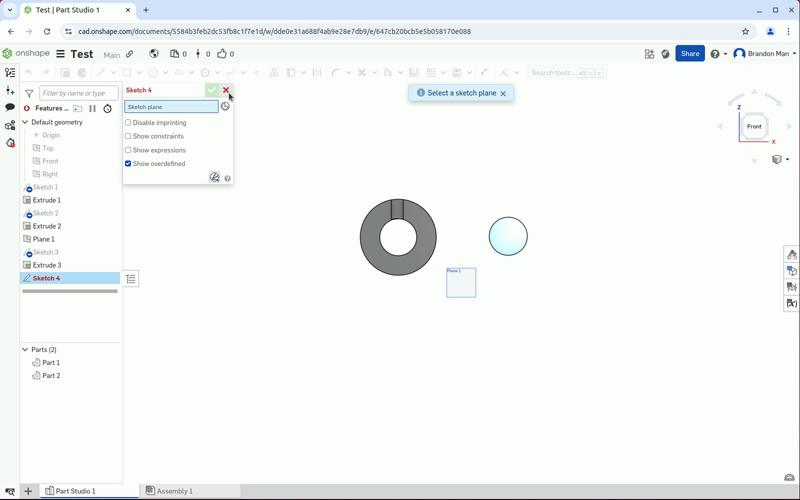
mouse_move(73, 241)
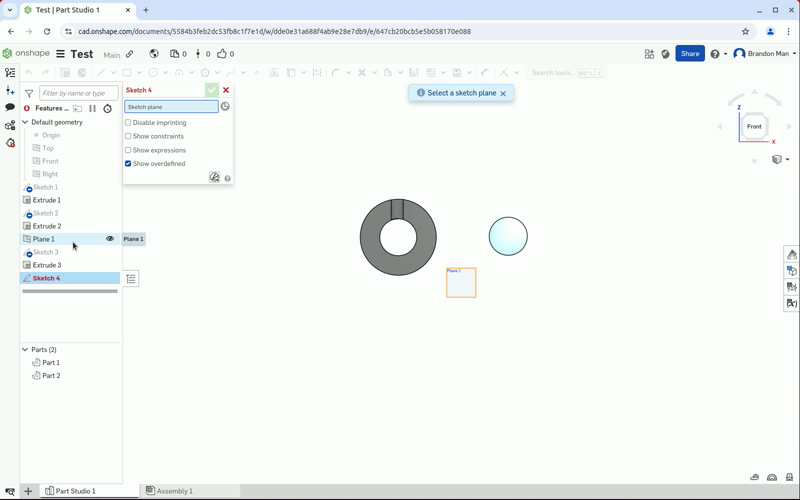
click(73, 241)
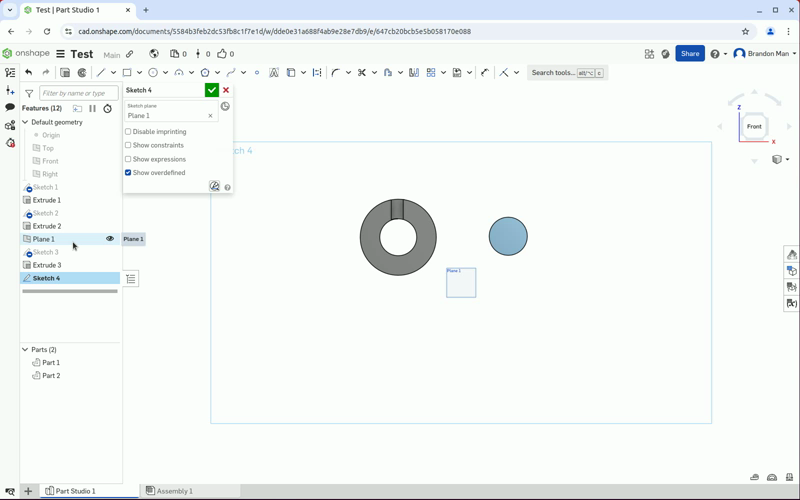
mouse_move(73, 352)
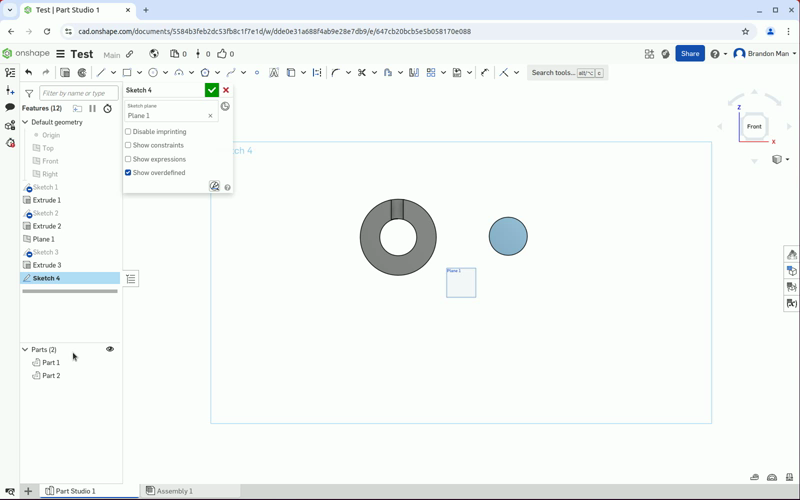
key(y)
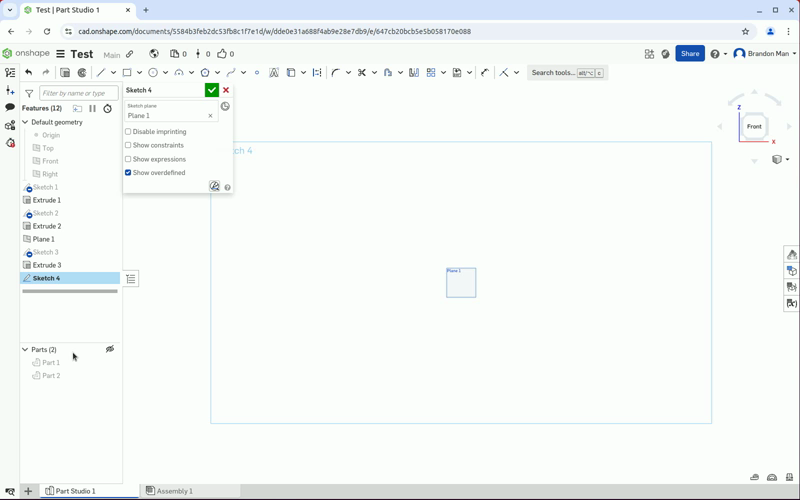
key(a)
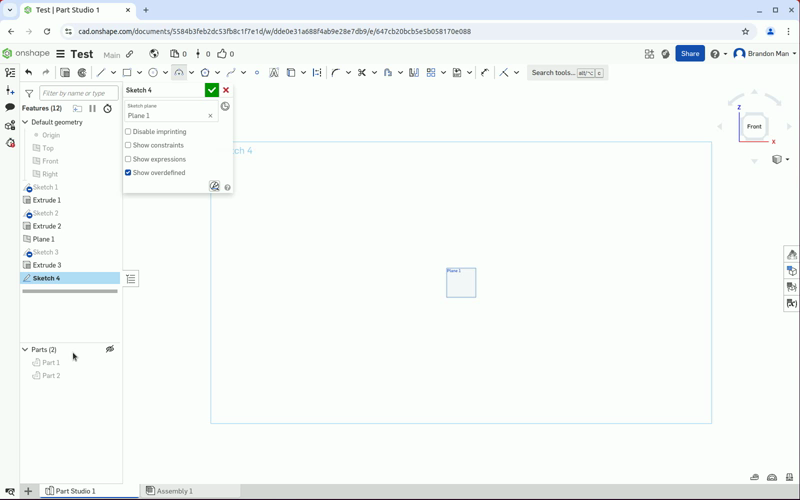
key_down(shift)
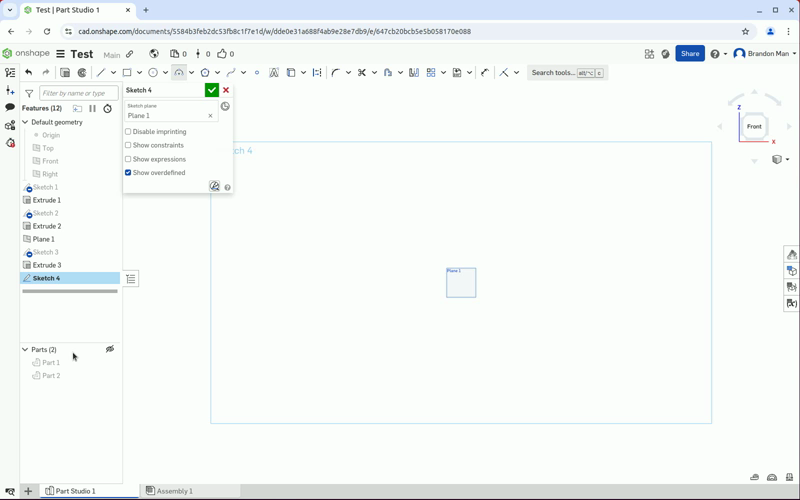
mouse_move(391, 274)
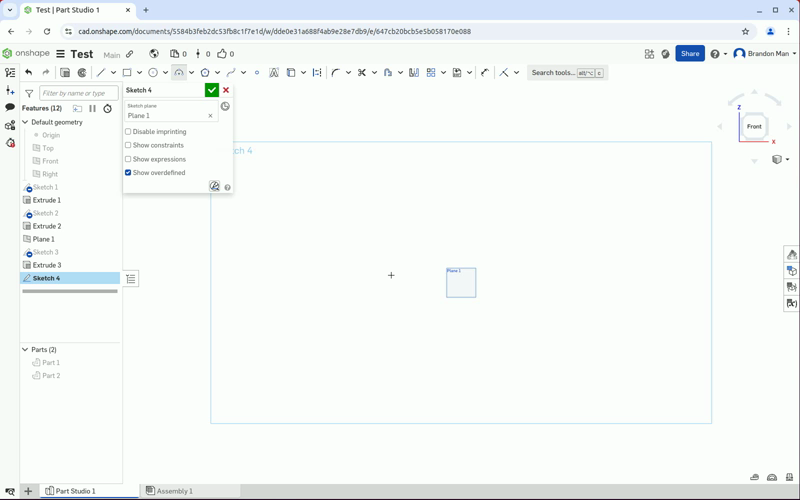
click(391, 274)
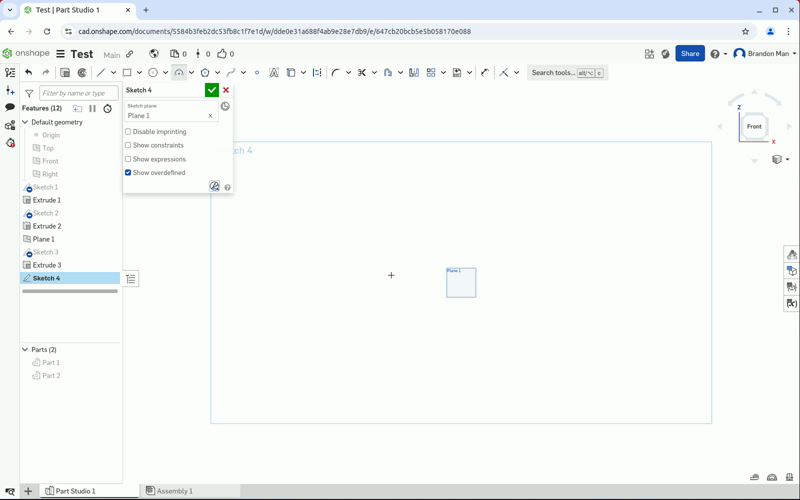
key_up(shift)
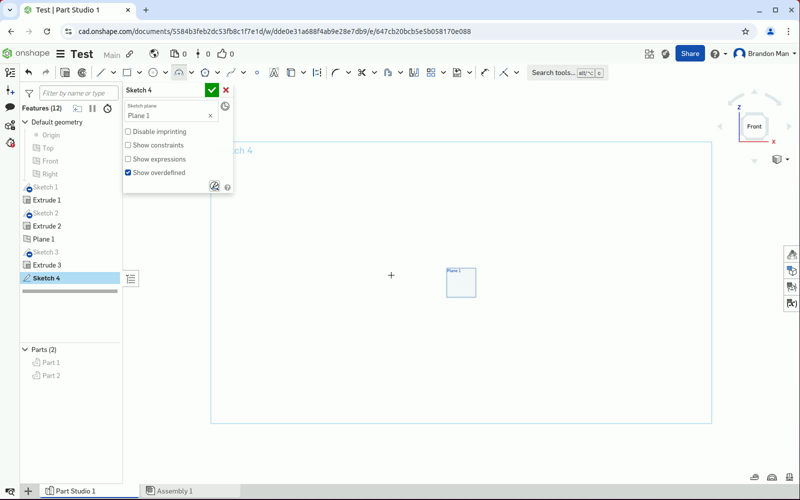
key_down(shift)
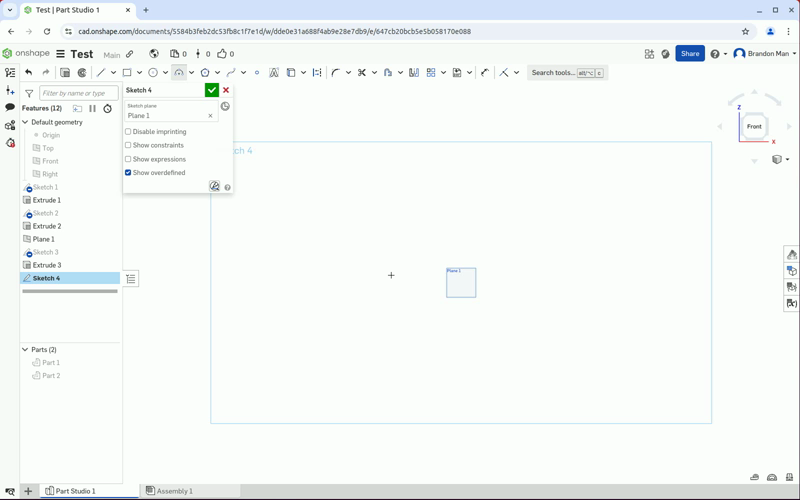
mouse_move(402, 274)
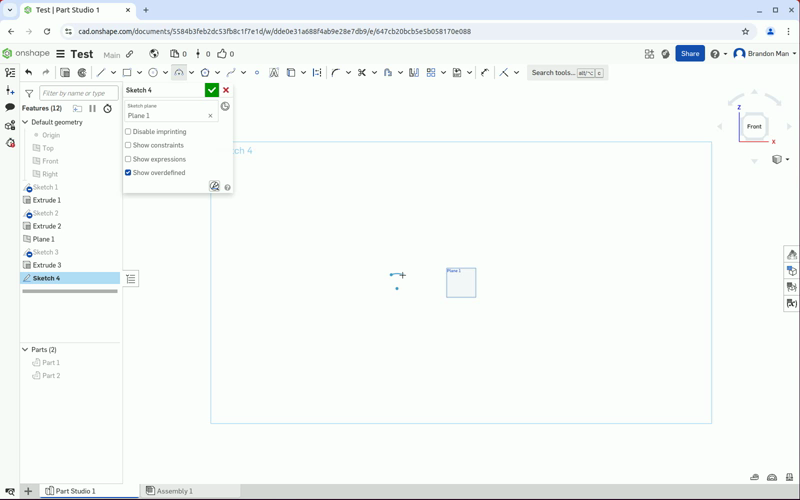
click(402, 274)
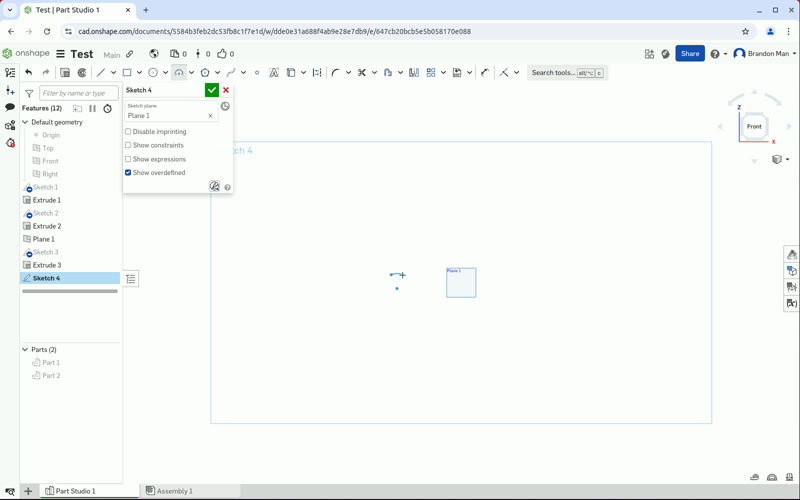
mouse_move(397, 275)
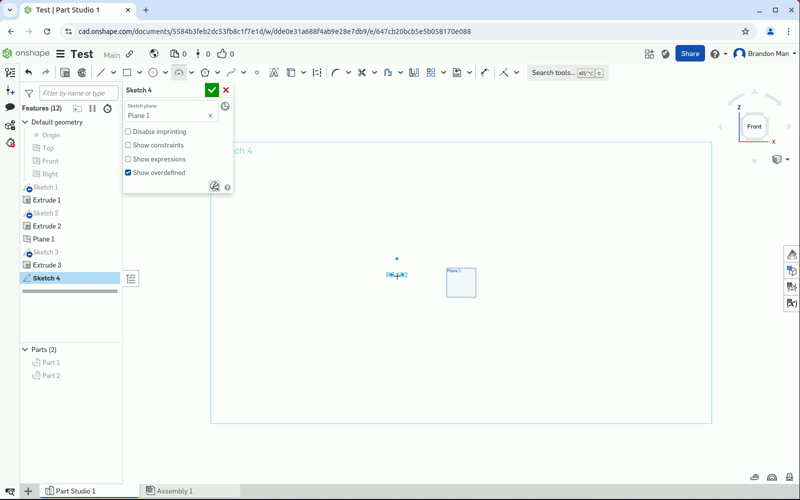
click(397, 275)
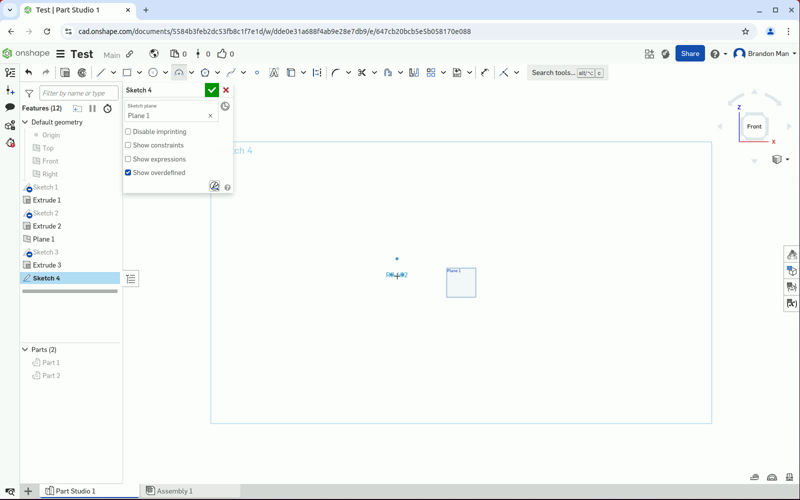
key_up(shift)
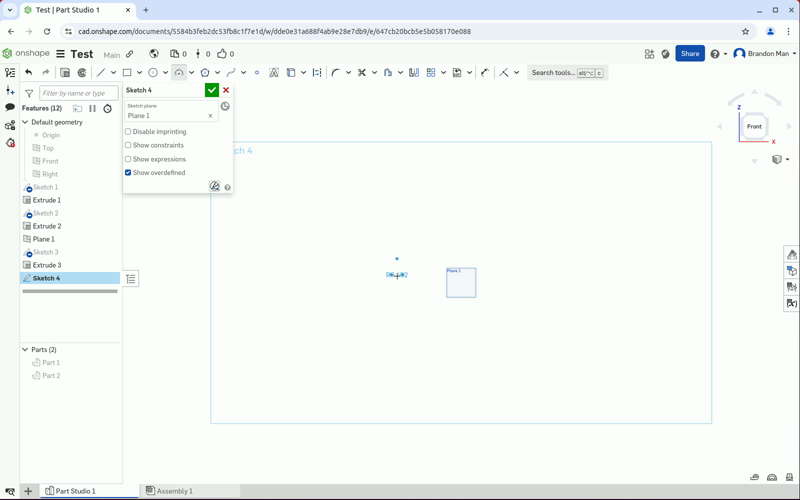
key(esc)
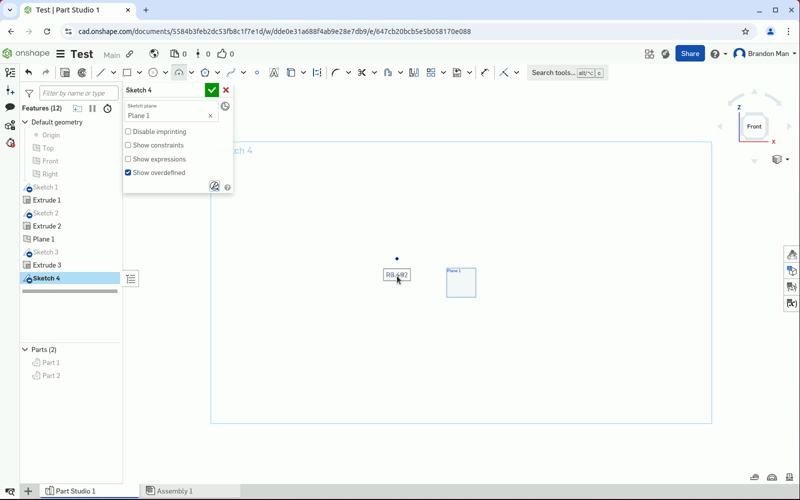
key(l)
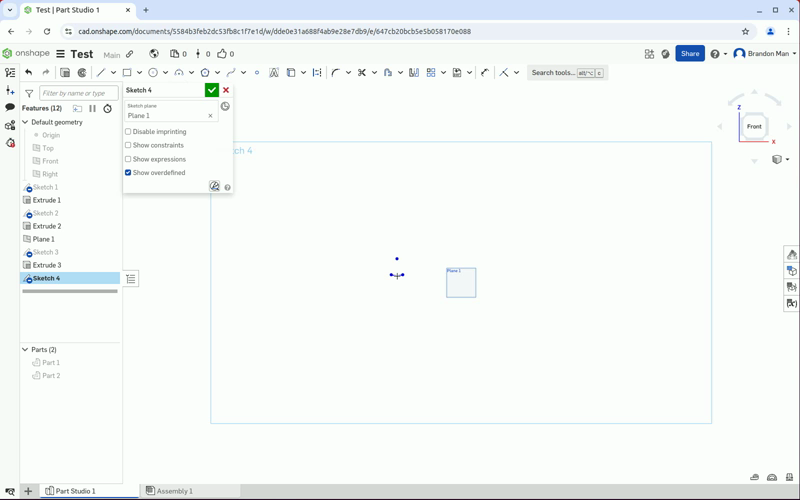
mouse_move(402, 274)
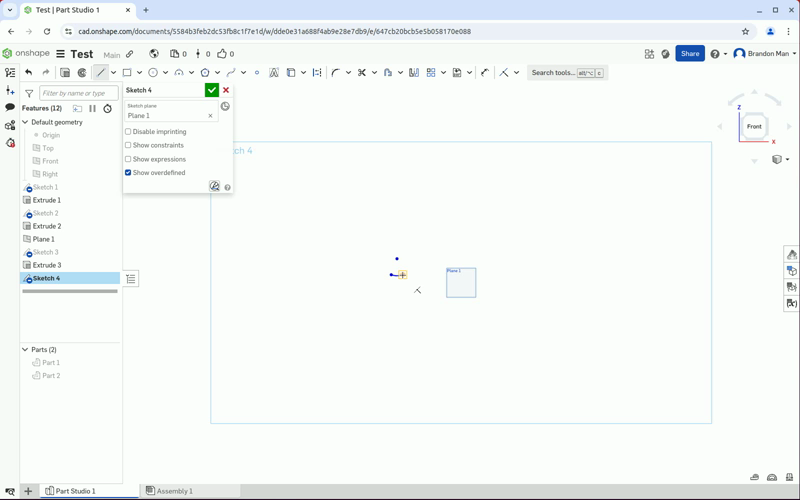
click(402, 274)
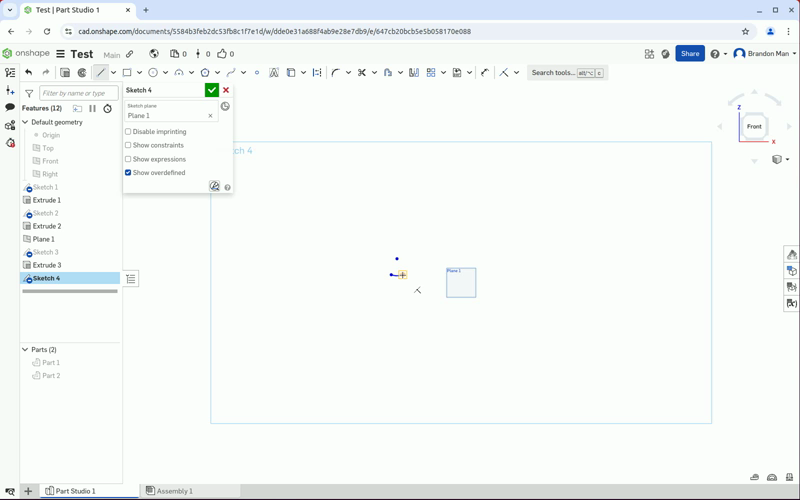
key_down(shift)
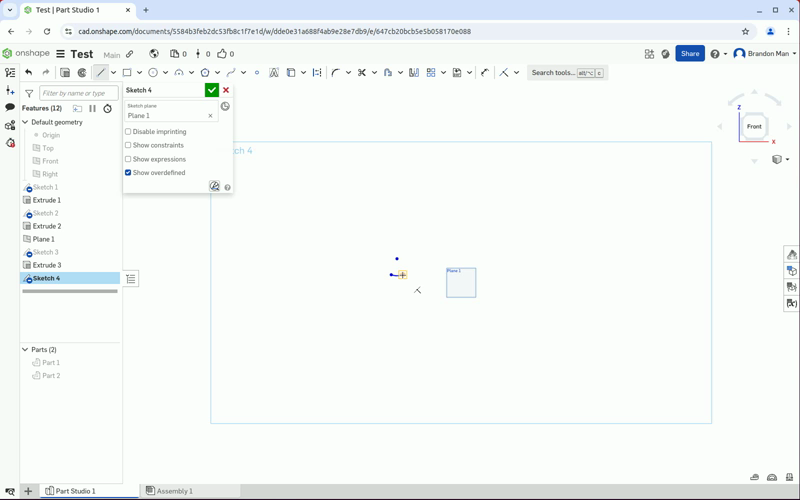
mouse_move(432, 274)
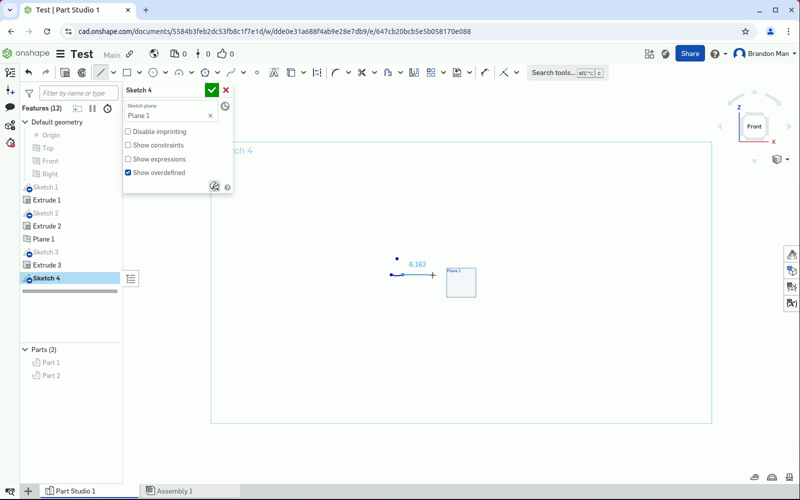
mouse_move(402, 255)
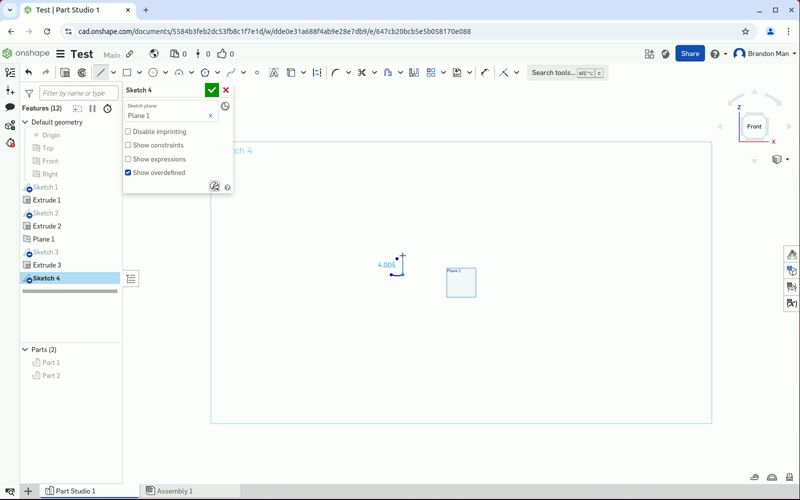
click(402, 255)
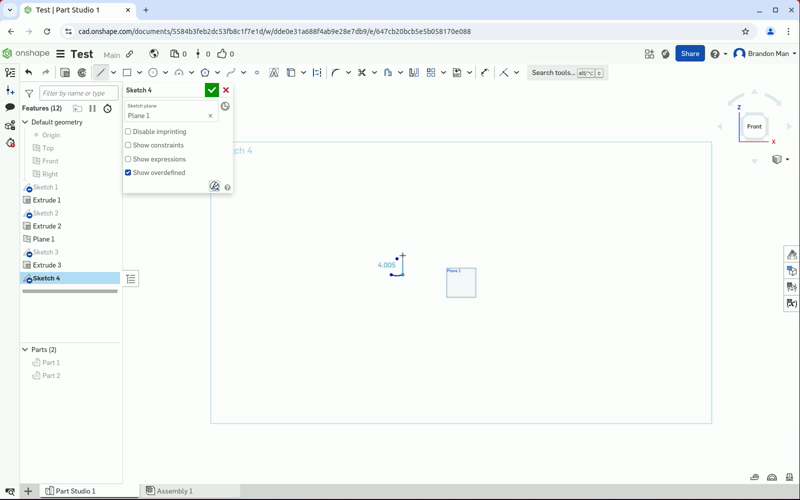
key_up(shift)
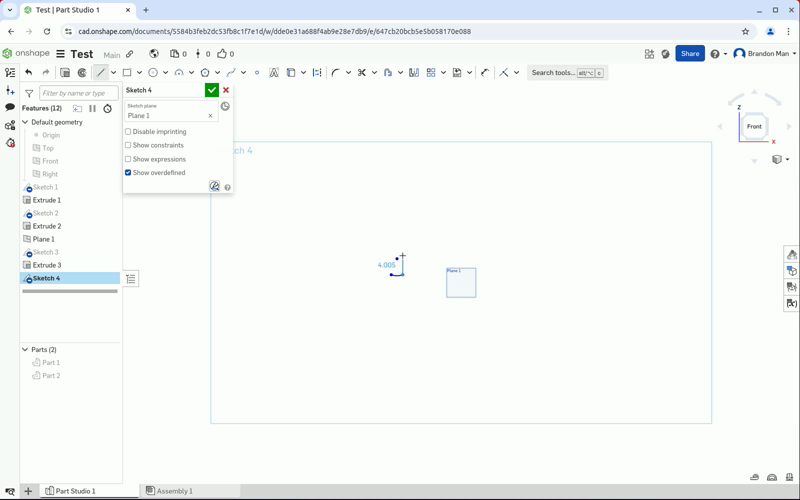
key(esc)
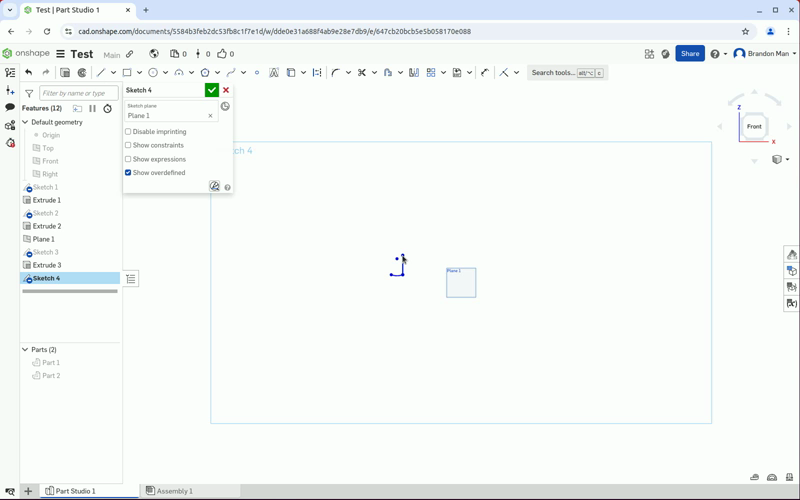
key(a)
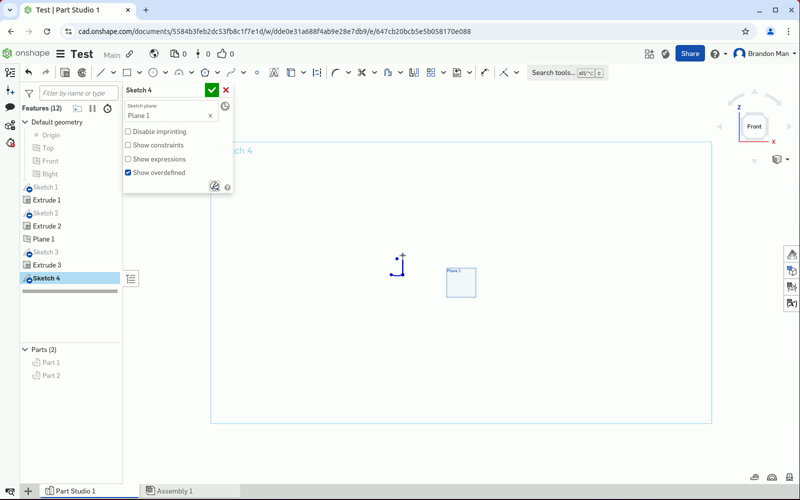
mouse_move(402, 255)
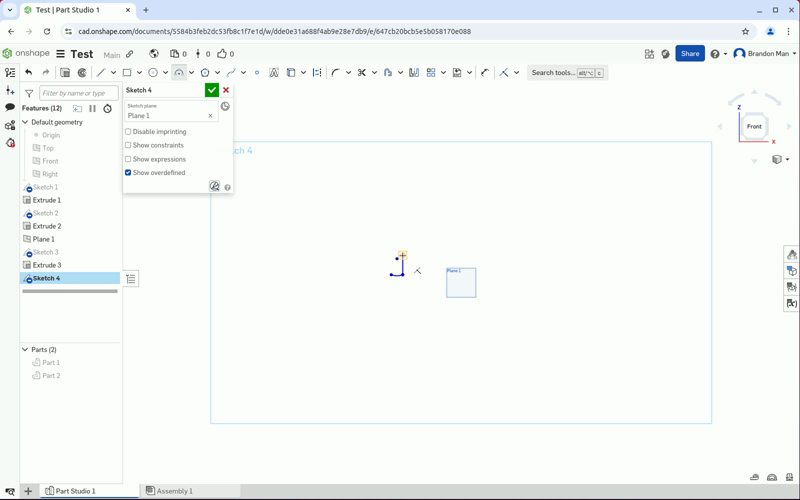
click(402, 255)
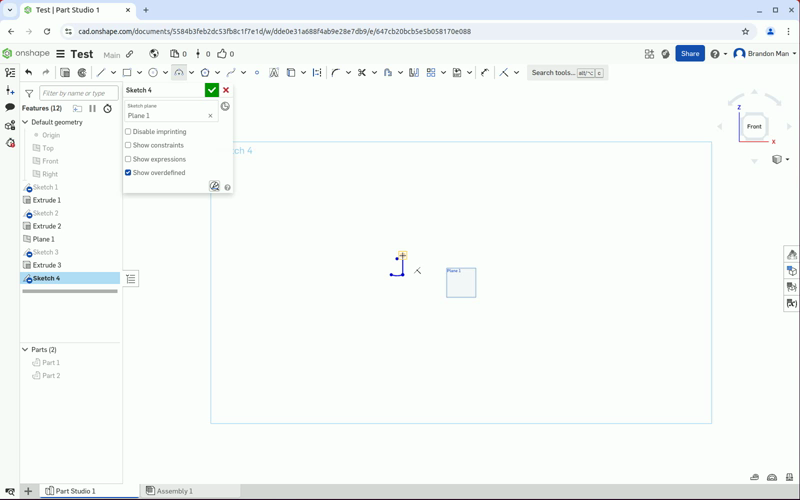
key_down(shift)
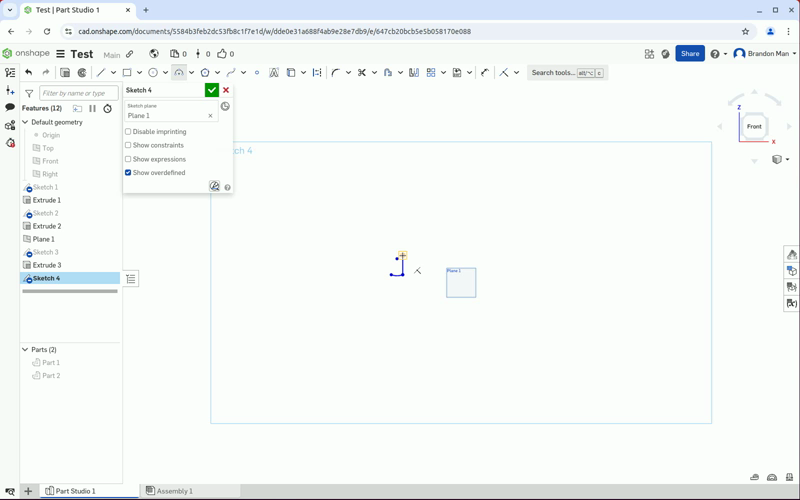
mouse_move(391, 255)
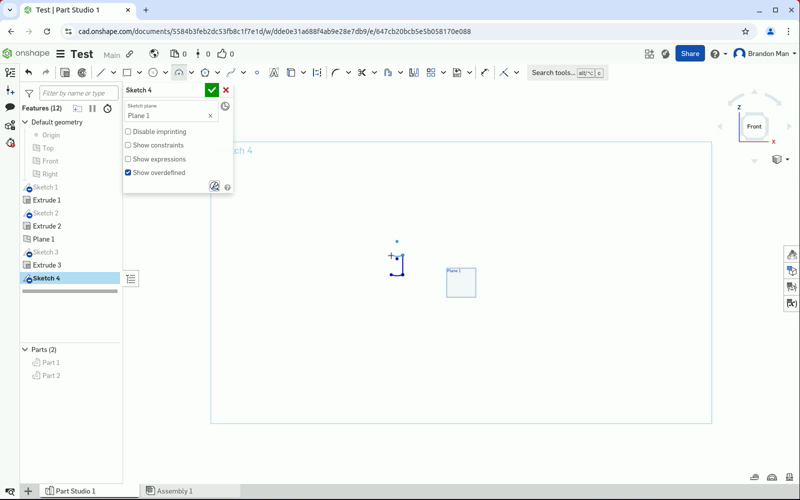
click(391, 255)
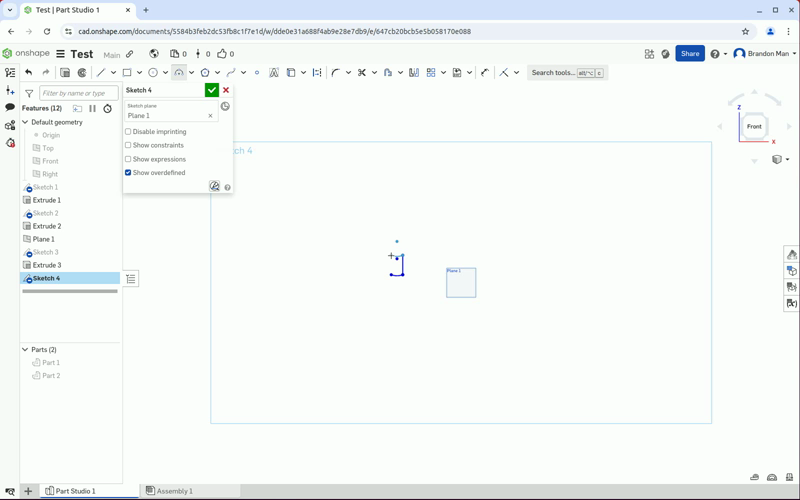
mouse_move(397, 255)
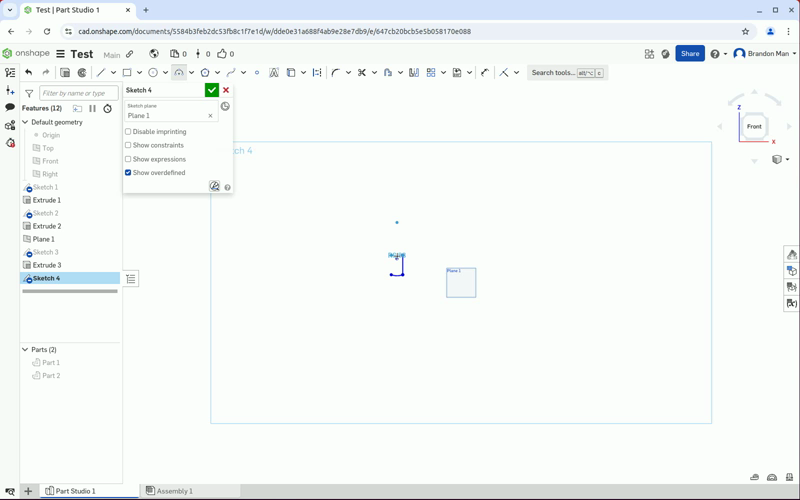
click(397, 255)
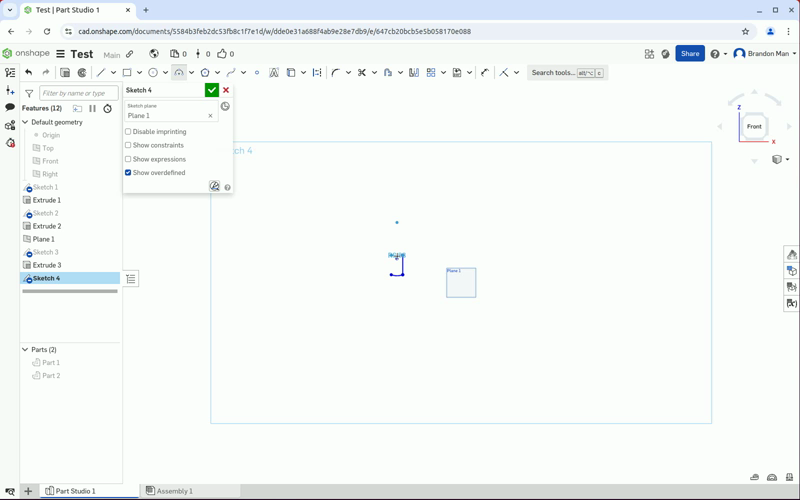
key_up(shift)
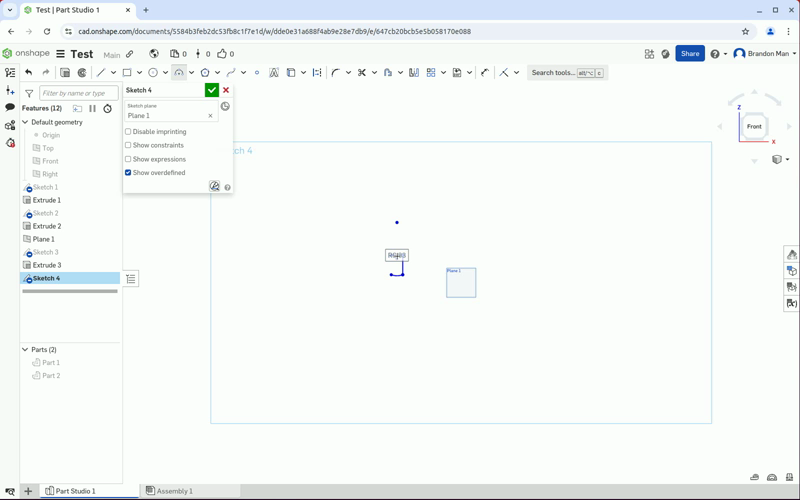
key(esc)
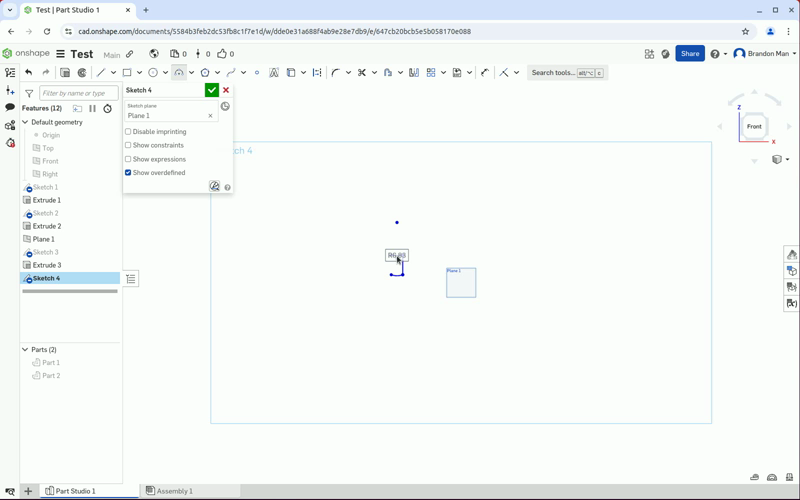
key(l)
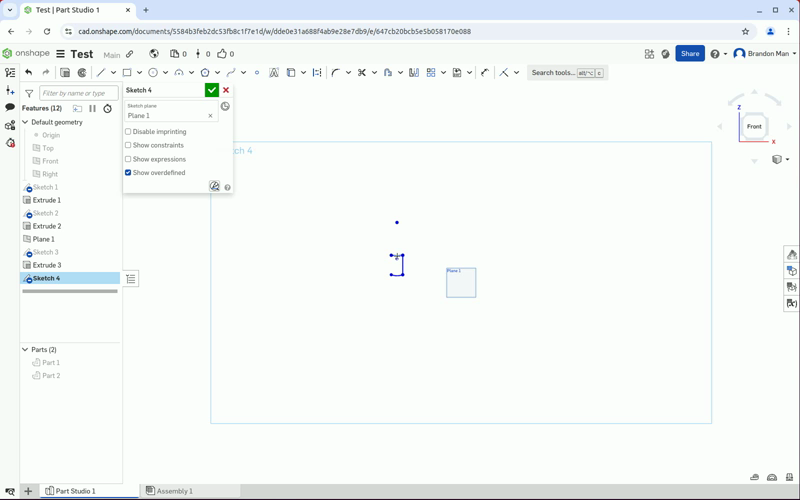
mouse_move(391, 255)
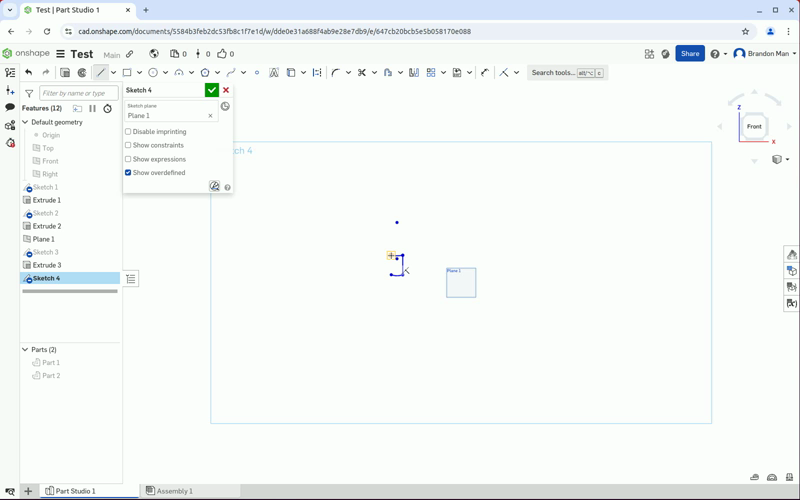
click(391, 255)
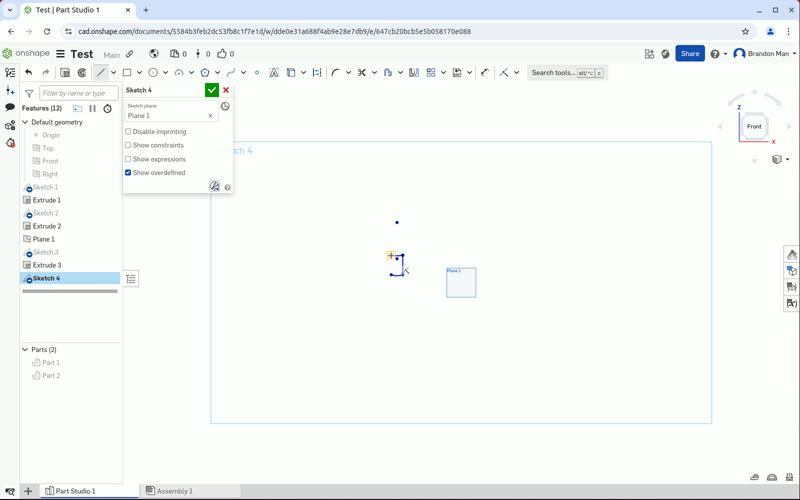
mouse_move(421, 255)
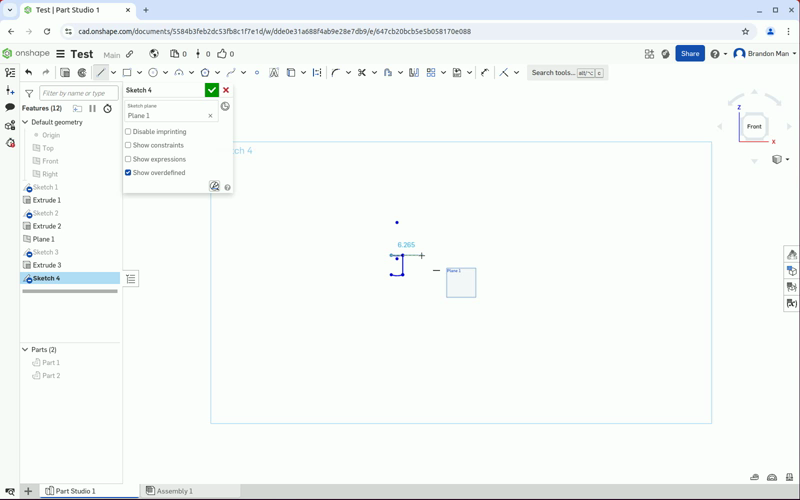
key_down(shift)
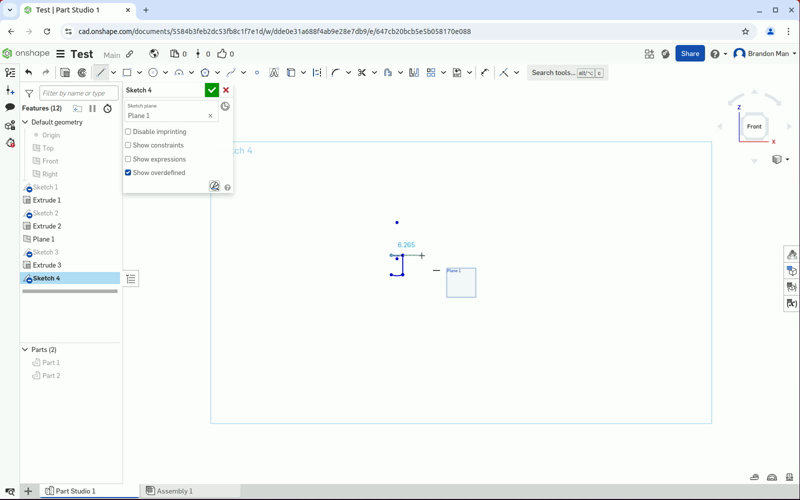
mouse_move(391, 274)
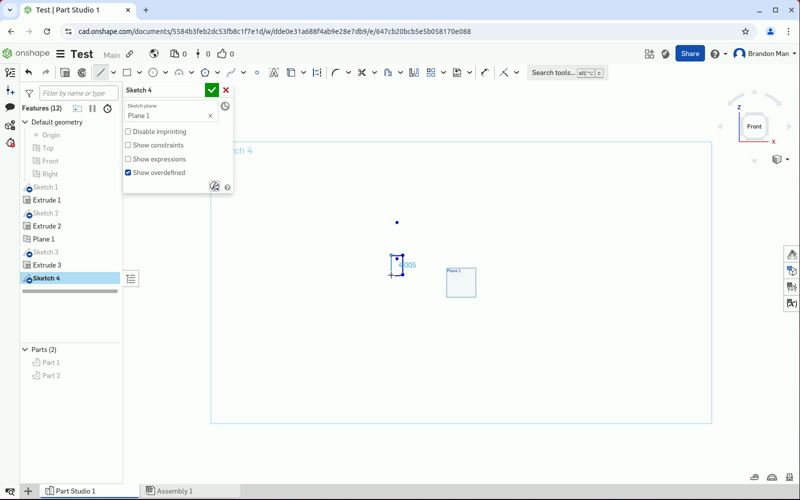
key_up(shift)
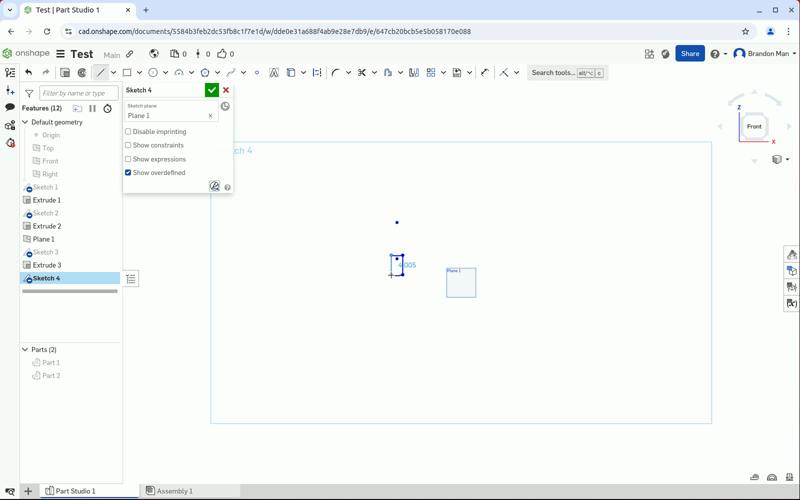
click(391, 274)
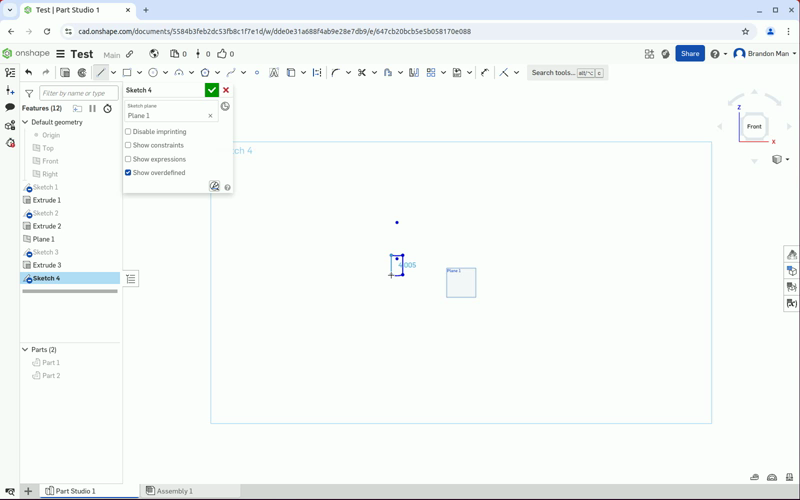
key(esc)
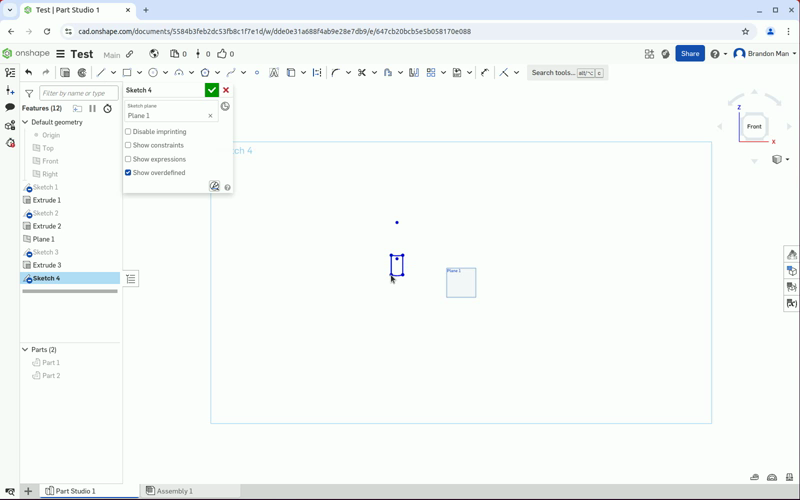
mouse_move(396, 270)
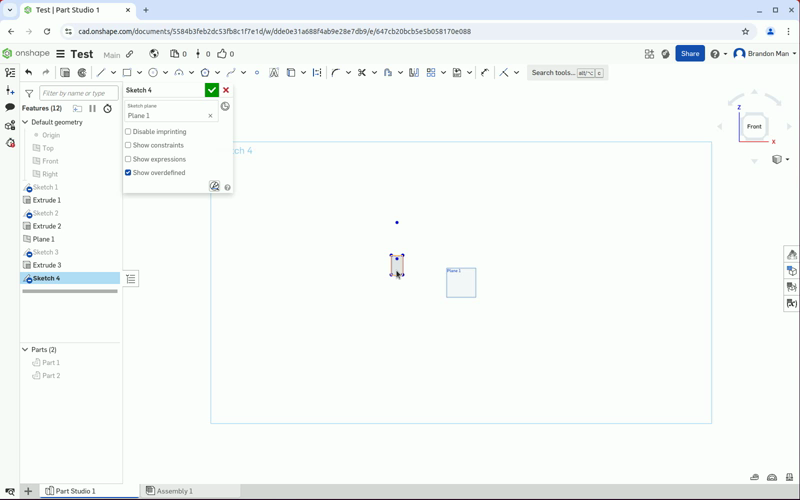
scroll(6)
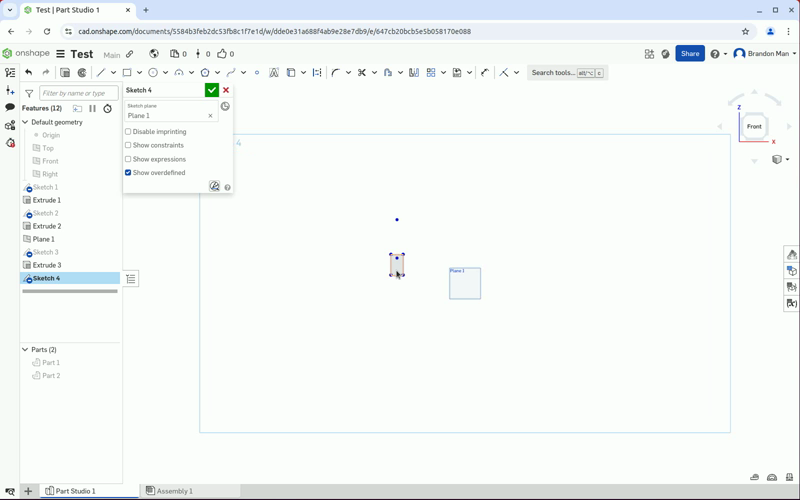
scroll(6)
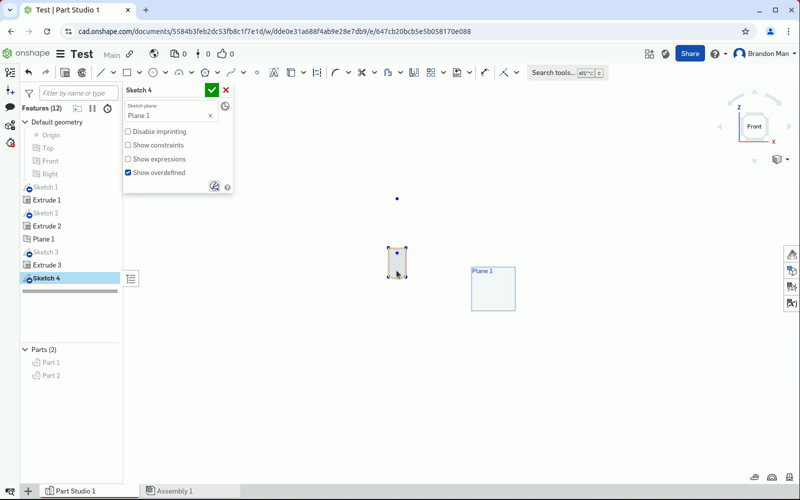
scroll(6)
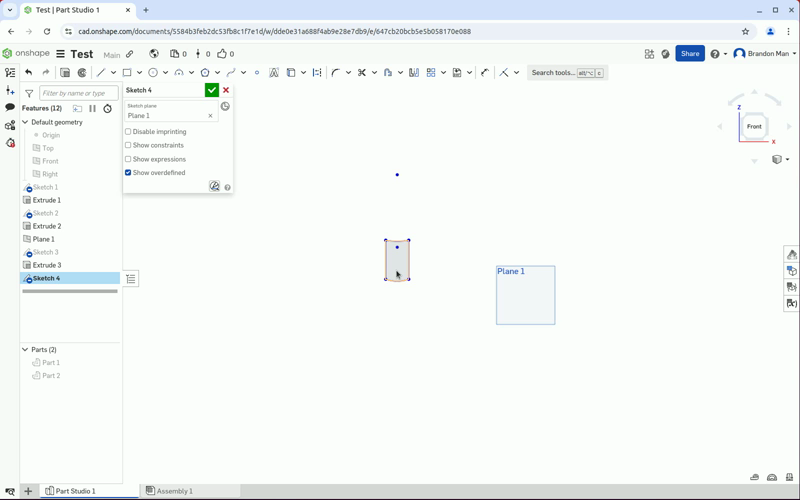
scroll(6)
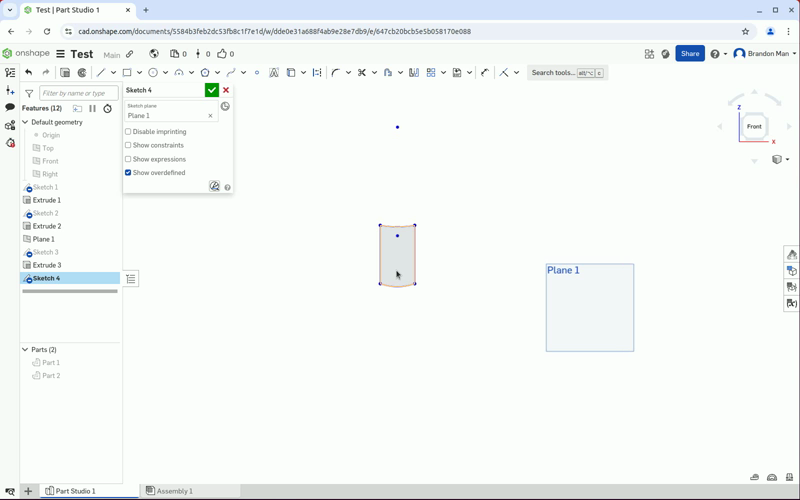
scroll(6)
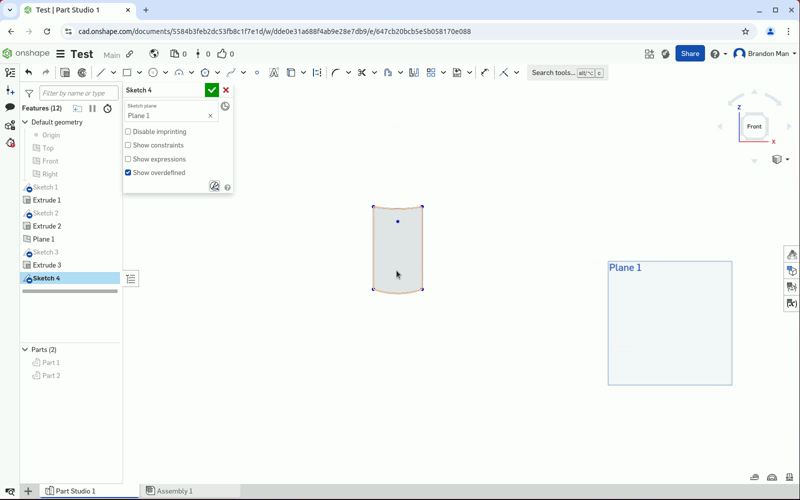
scroll(6)
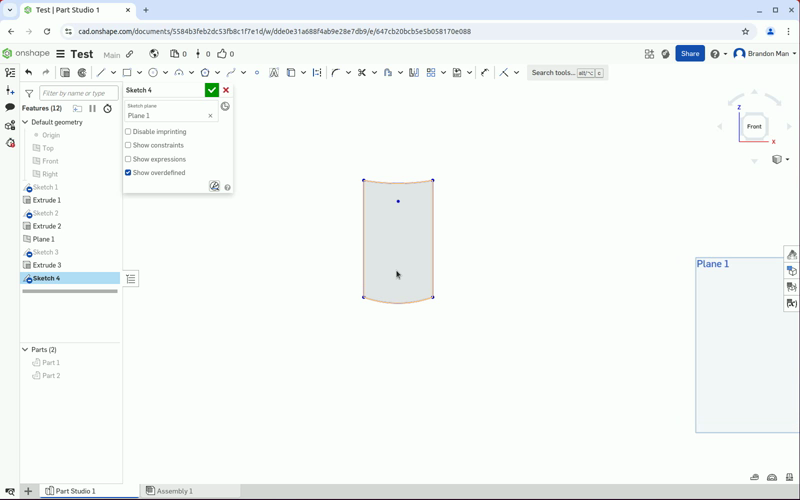
scroll(6)
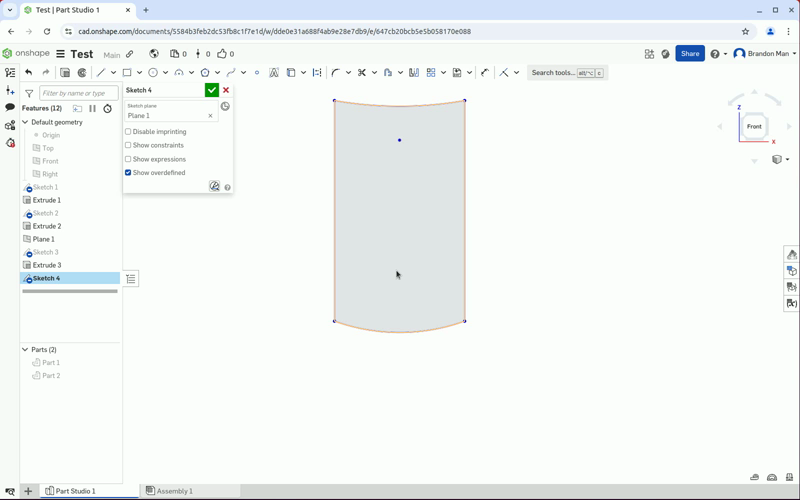
click(396, 270)
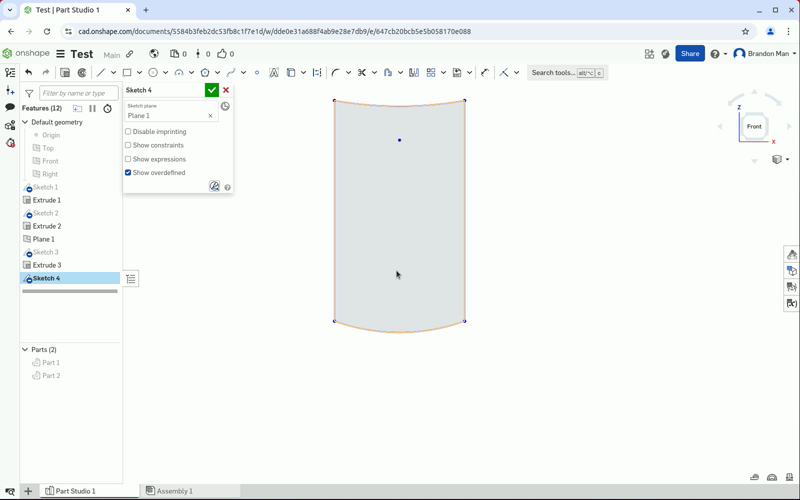
scroll(-6)
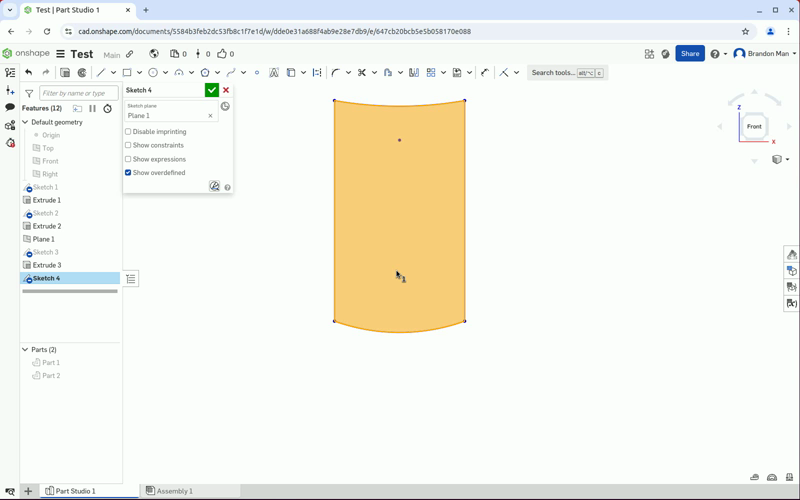
scroll(-6)
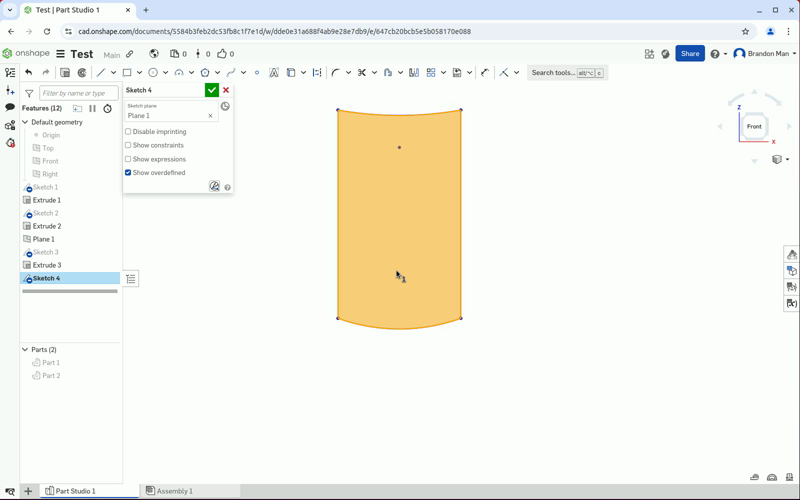
scroll(-6)
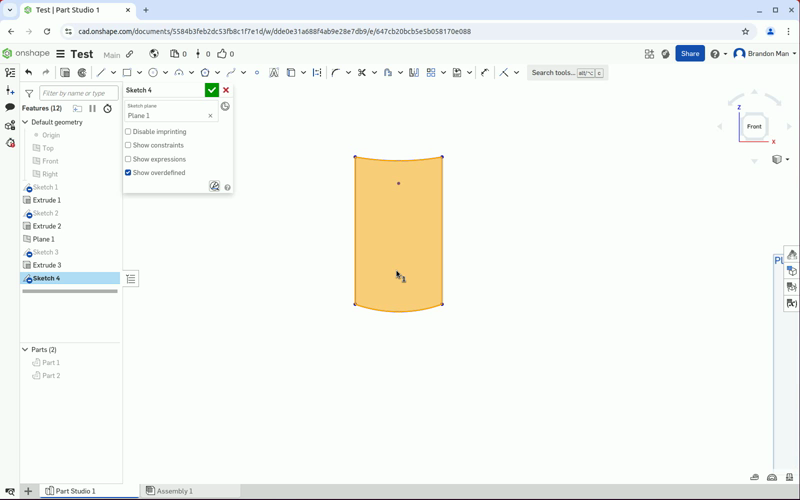
scroll(-6)
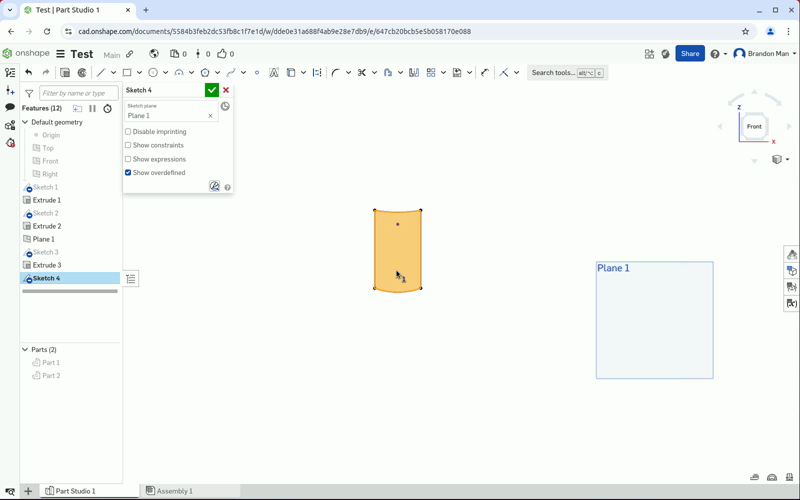
scroll(-6)
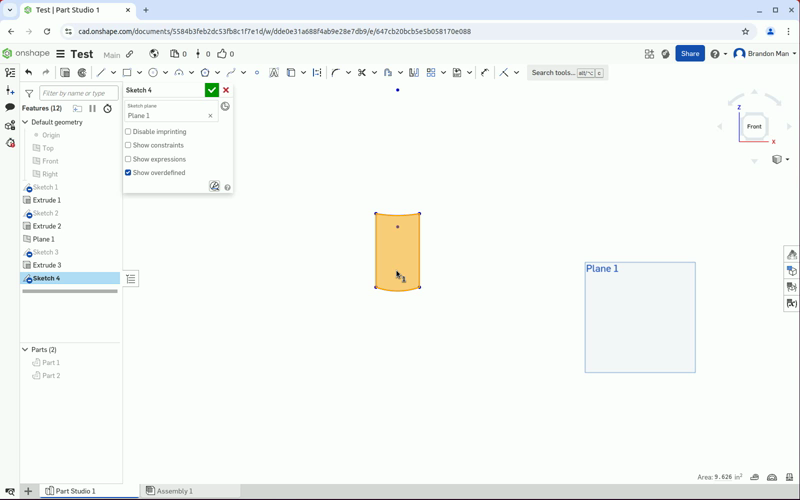
scroll(-6)
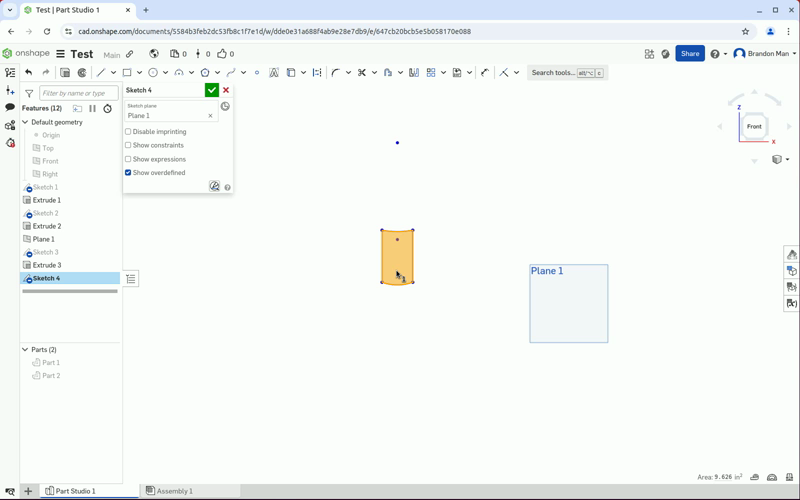
scroll(-6)
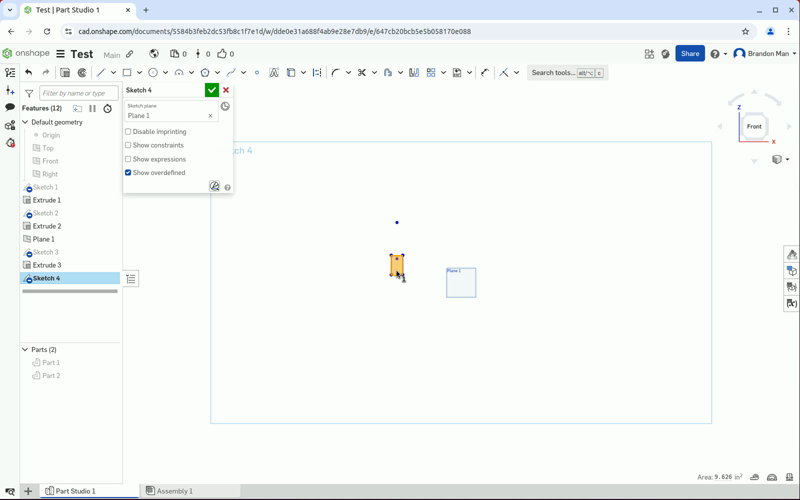
mouse_move(73, 352)
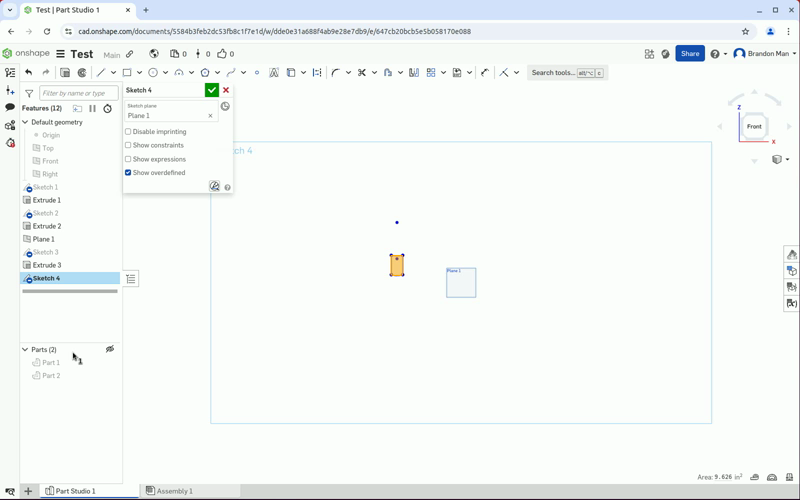
key(shift+y)
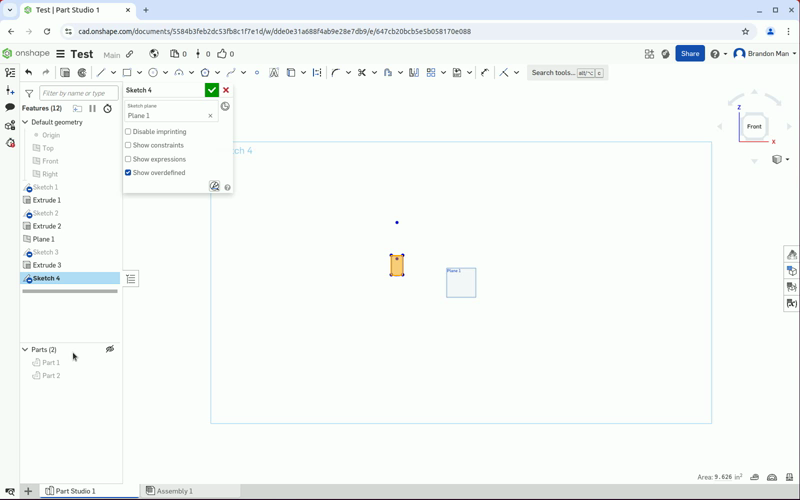
key(shift+e)
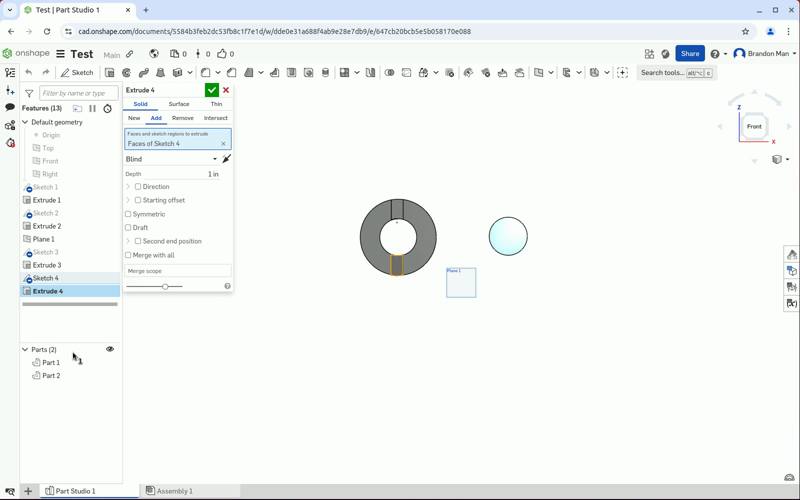
mouse_move(143, 106)
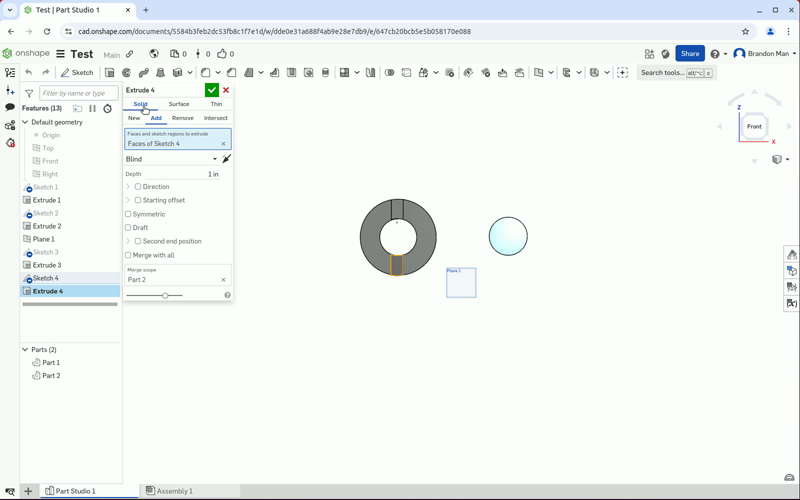
click(143, 106)
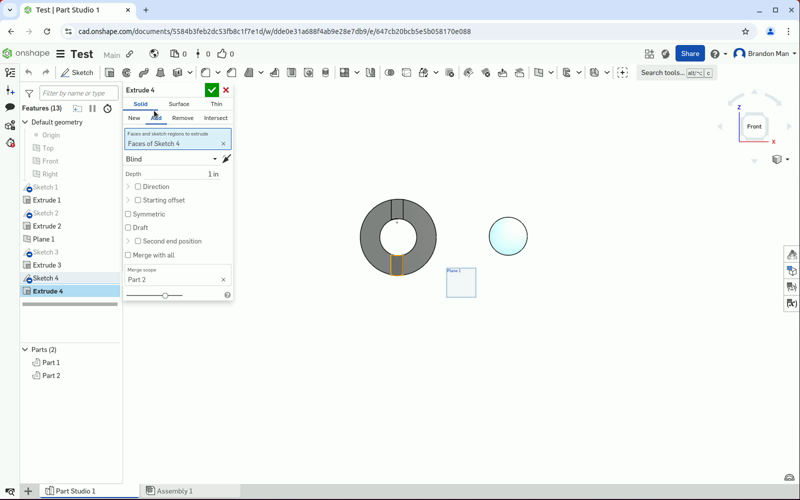
mouse_move(186, 120)
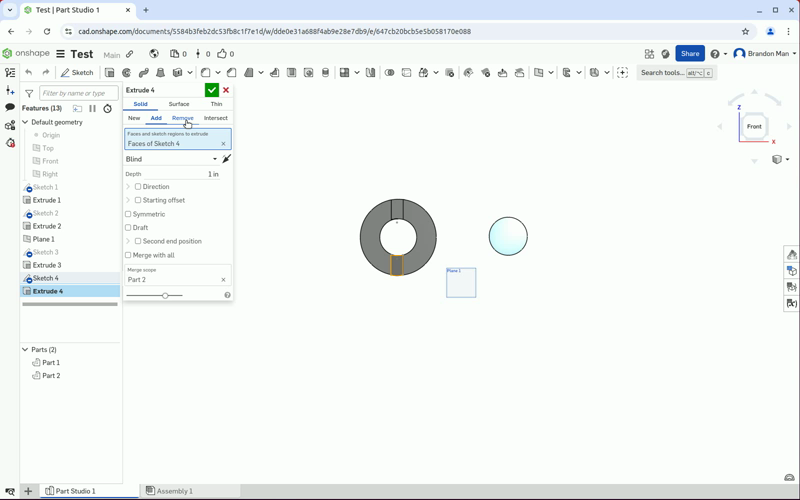
click(186, 120)
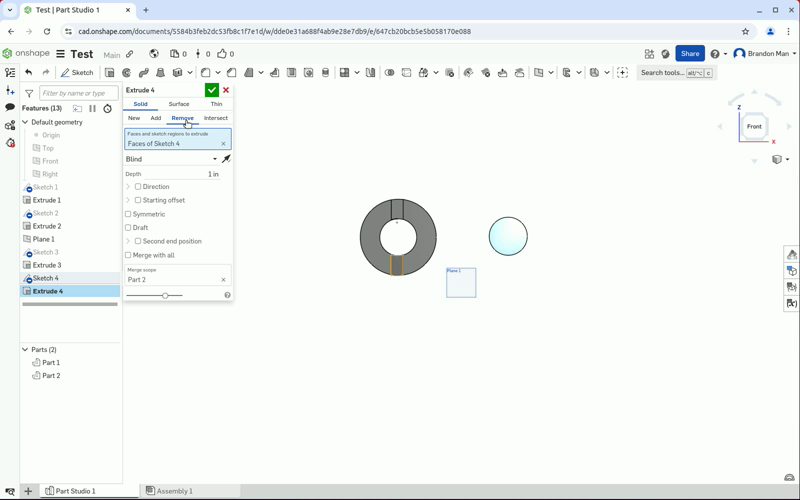
key(tab, 4)
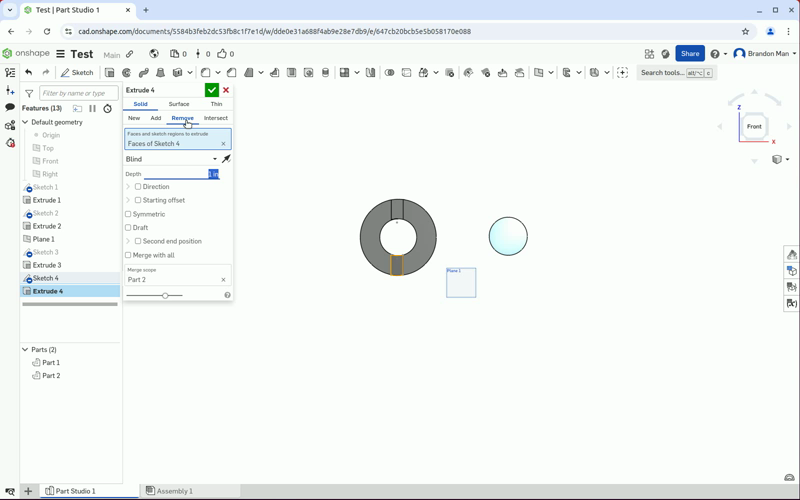
text(0.722)
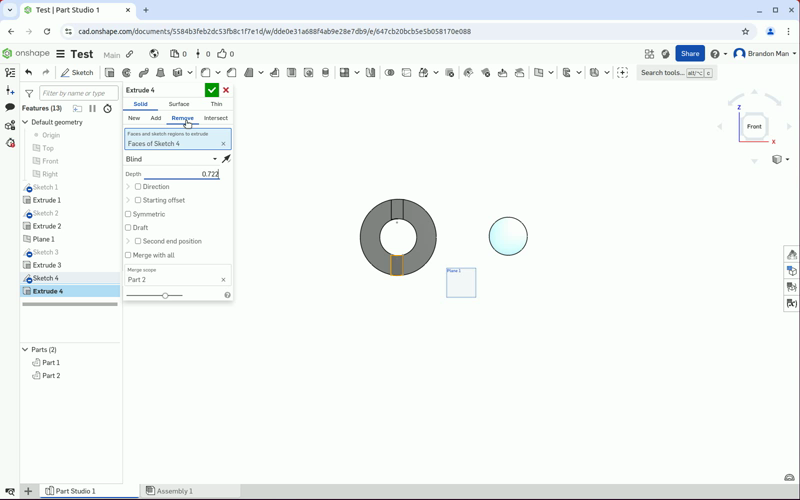
key(tab, 6)
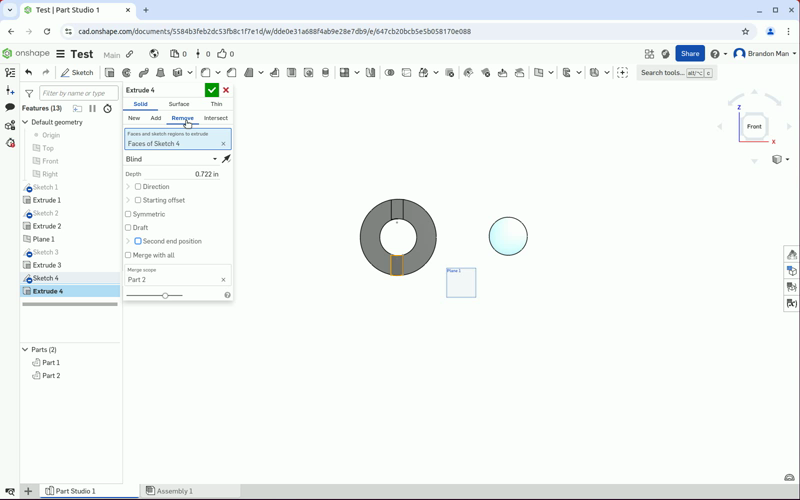
key(space)
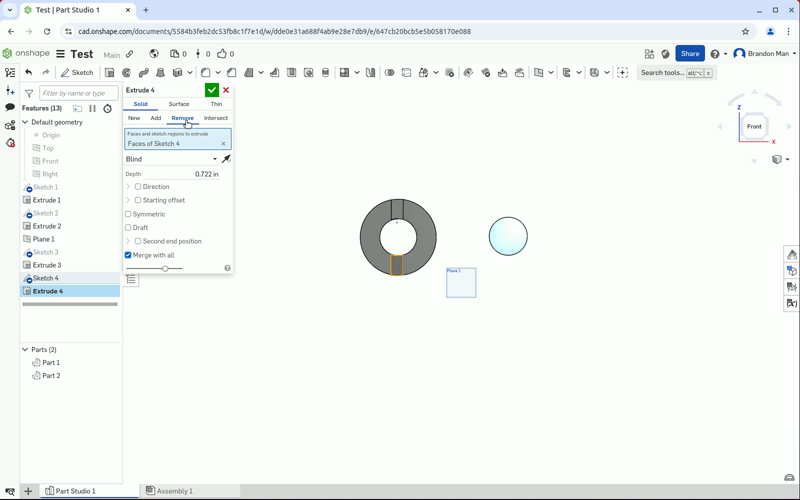
key(enter)
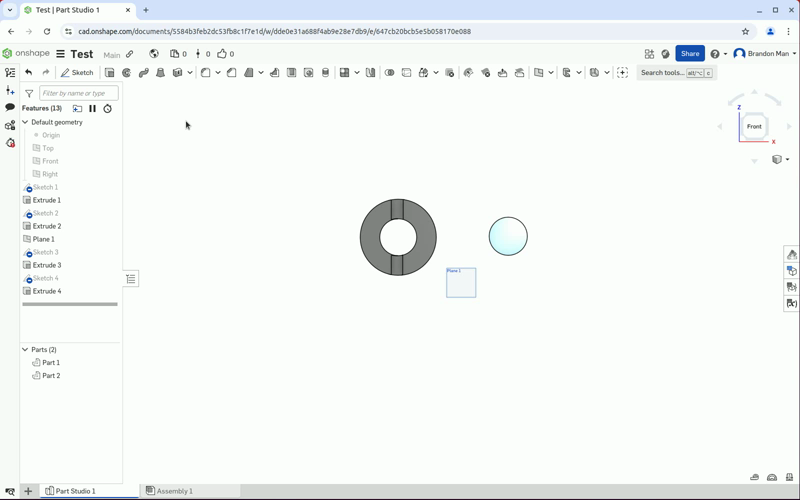
key(shift+h)
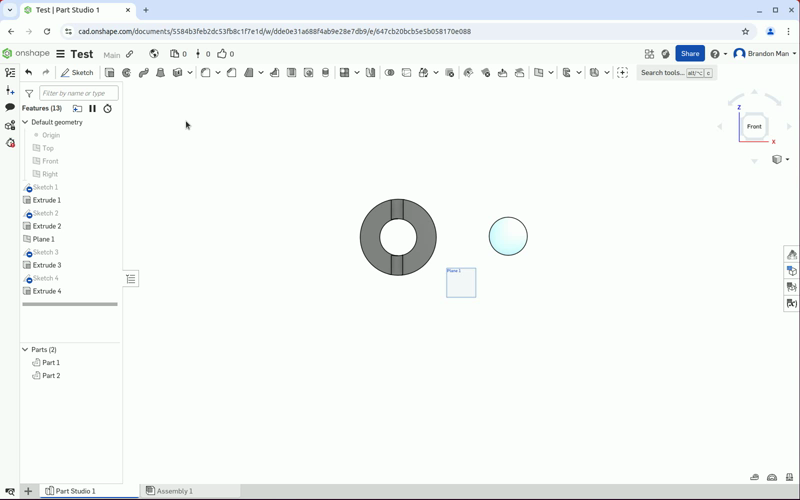
key(shift+h)
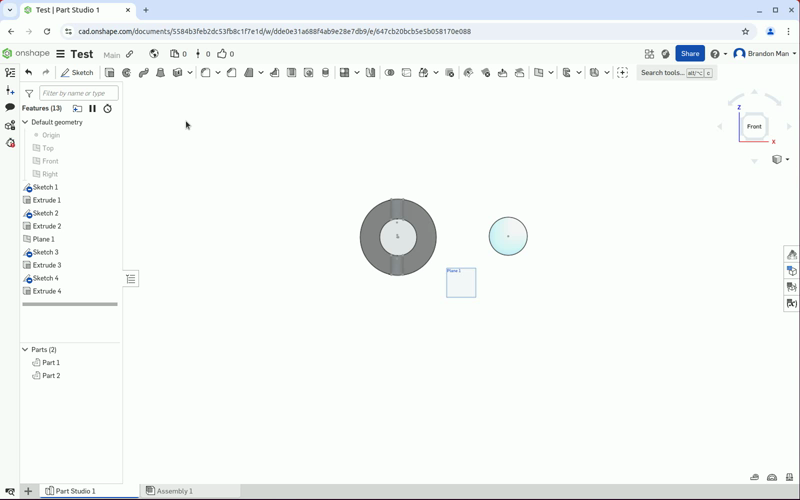
key(shift+7)
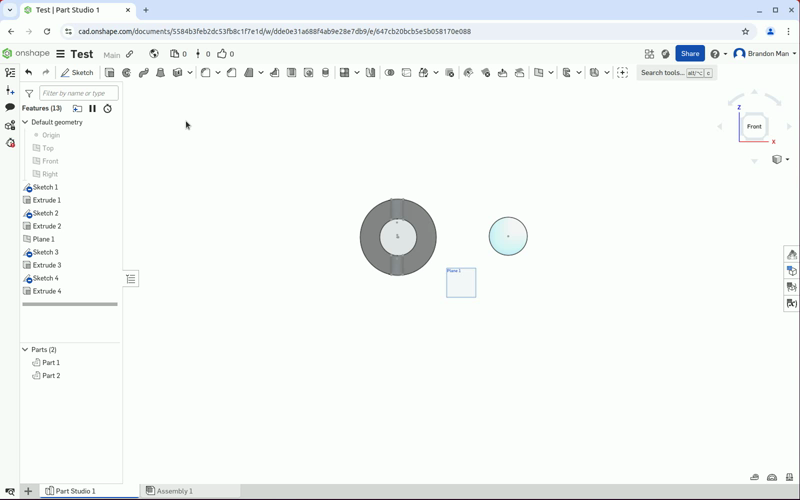
key(left, 2)
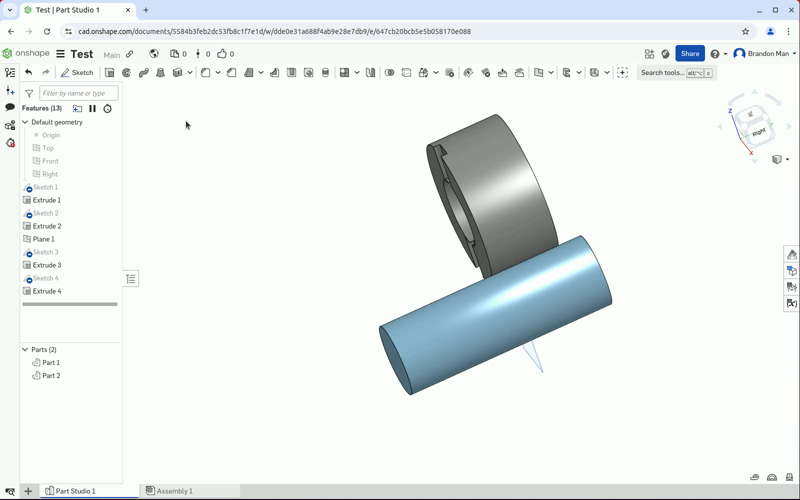
key(down, 2)
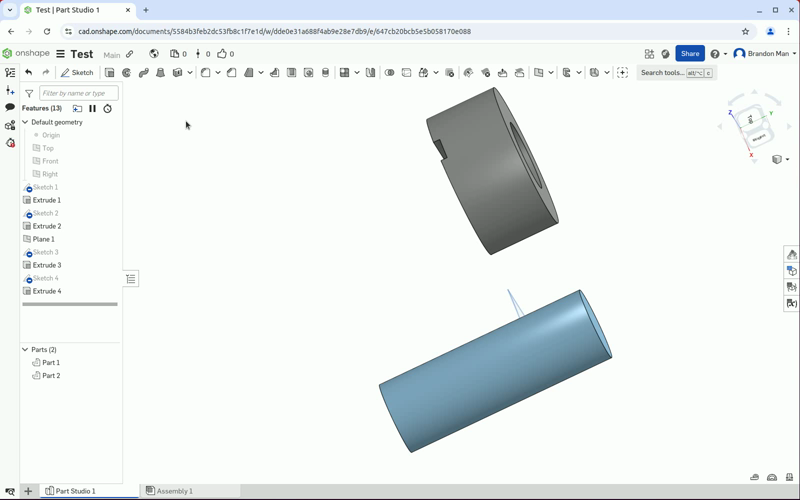
key(up, 2)
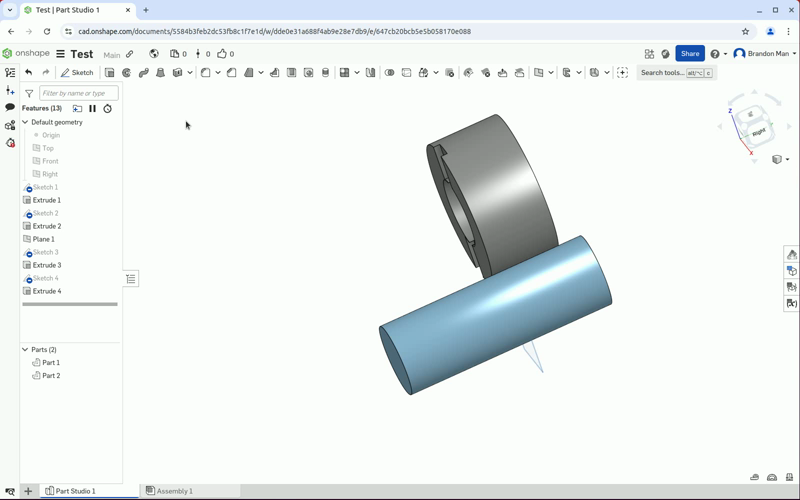
key(right, 2)
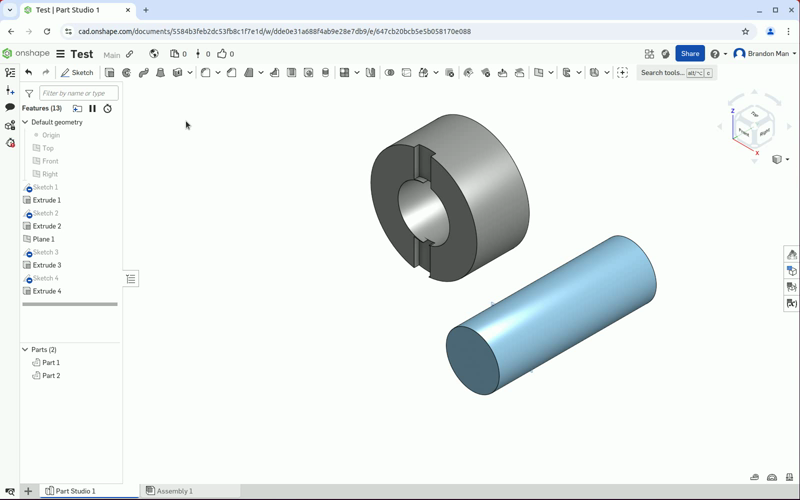
mouse_move(73, 189)
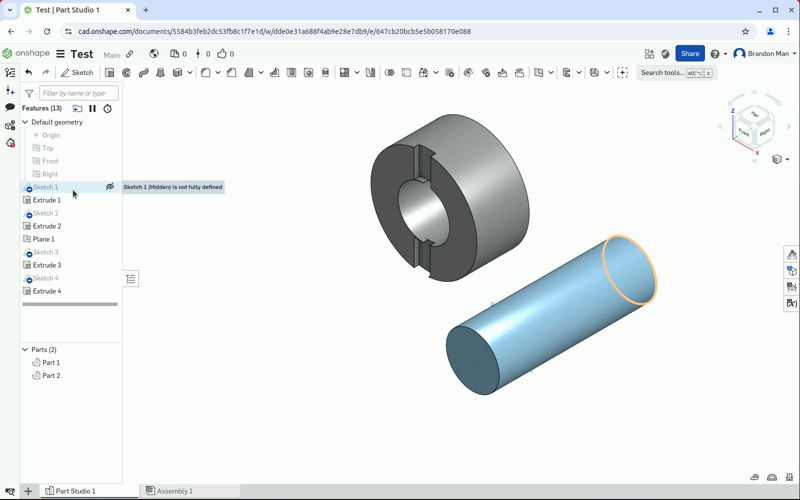
click(73, 189)